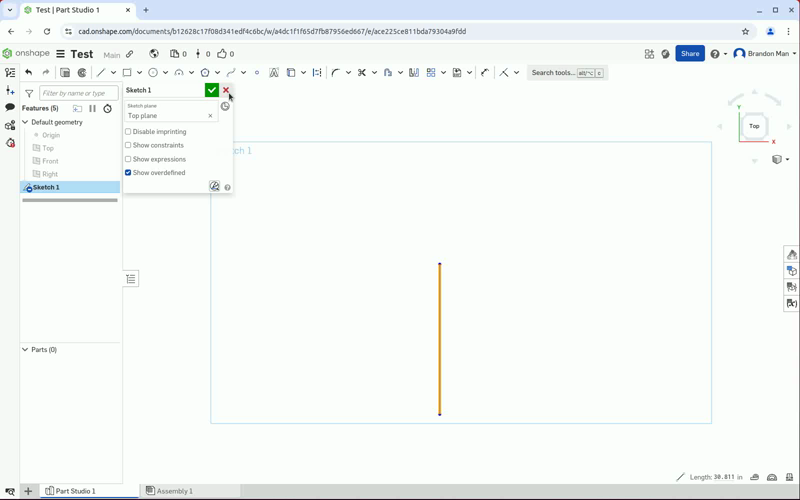
key(shift+h)
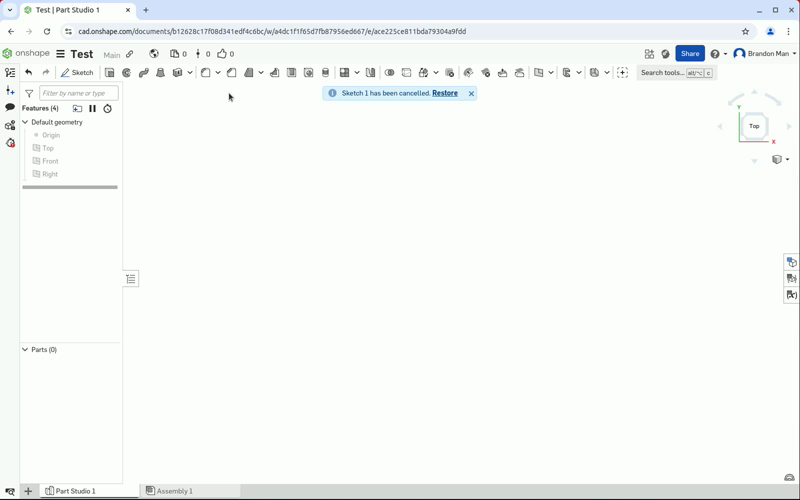
mouse_move(73, 352)
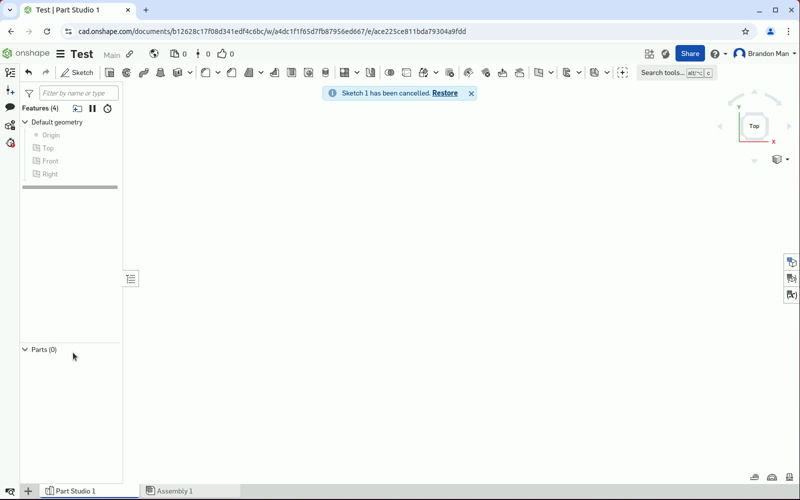
key(y)
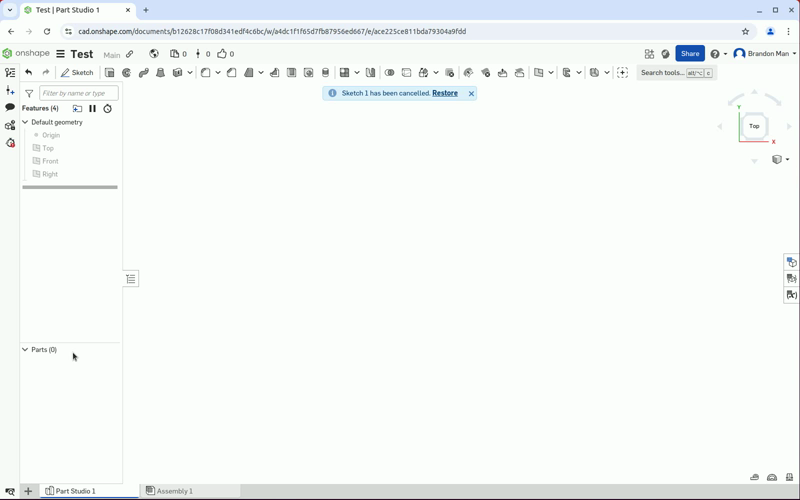
key(shift+p)
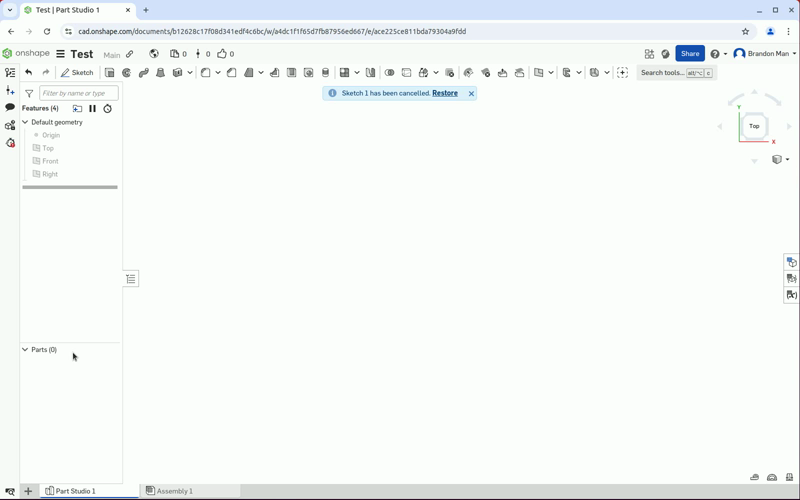
key(space)
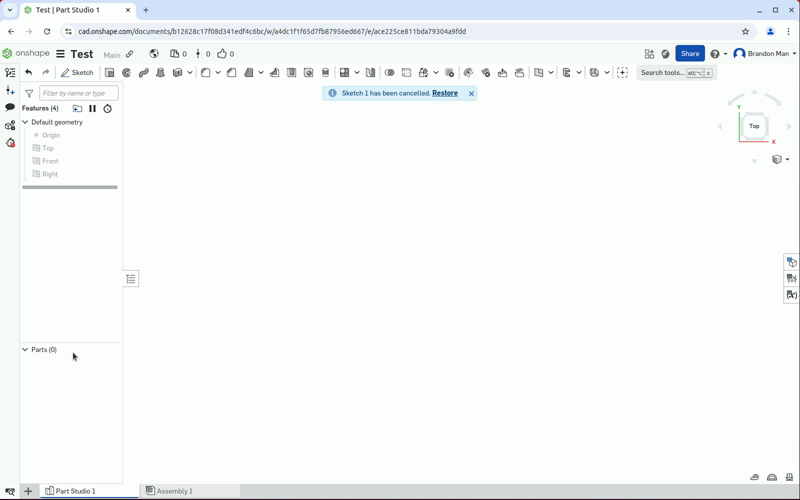
key_down(shift)
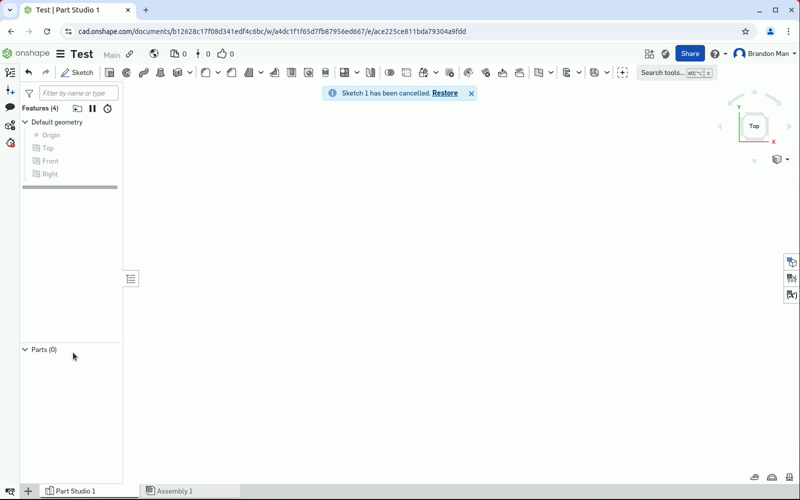
key(up)
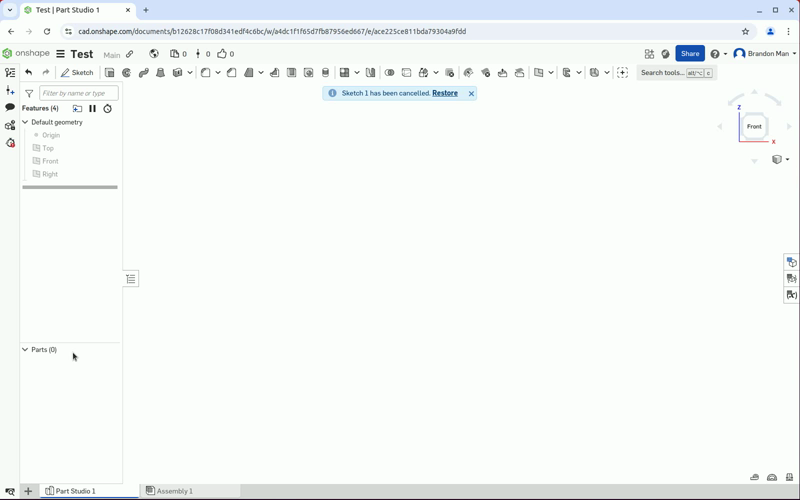
key_up(shift)
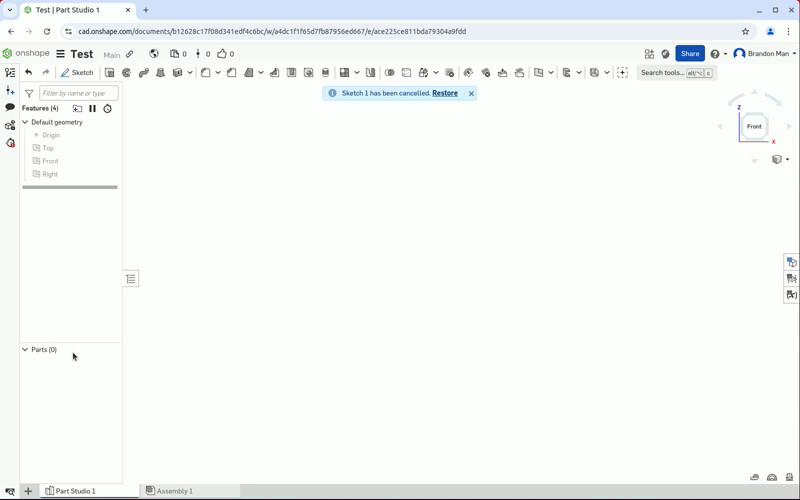
mouse_move(73, 352)
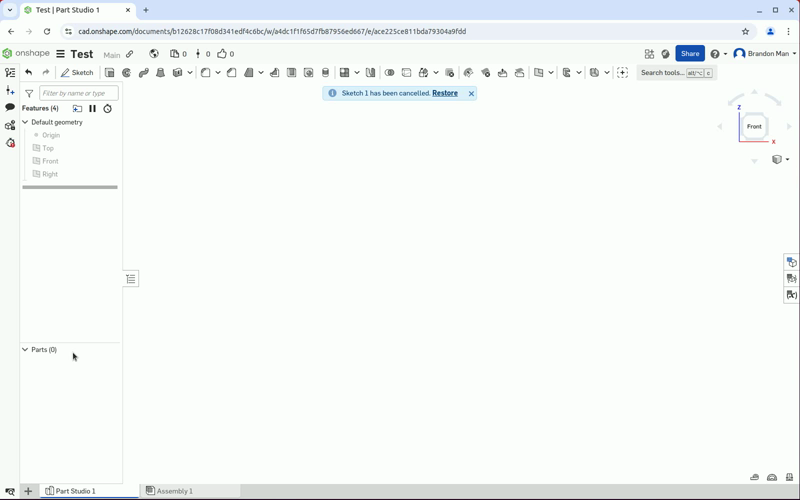
key(shift+y)
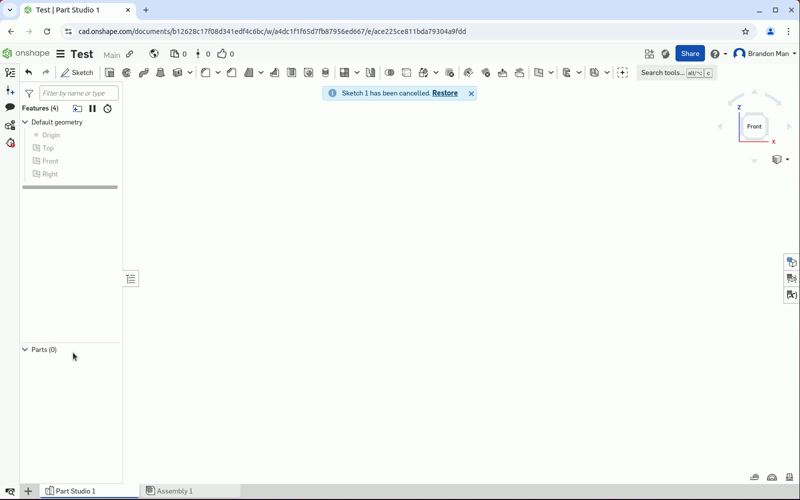
key(shift+s)
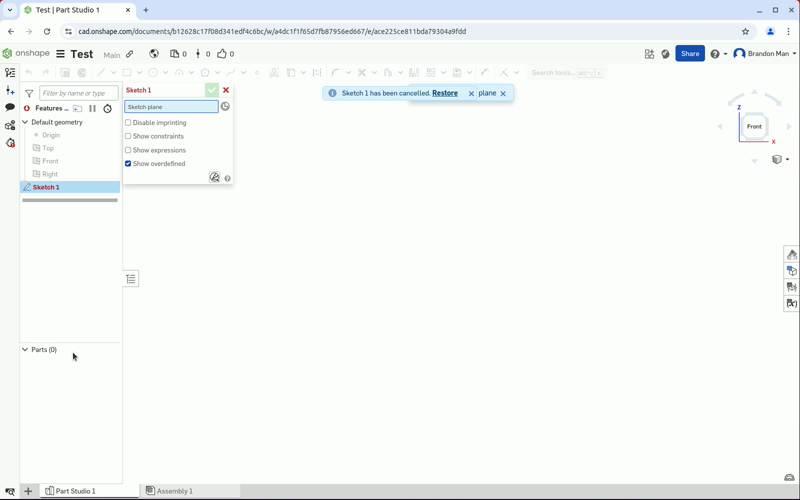
mouse_move(73, 163)
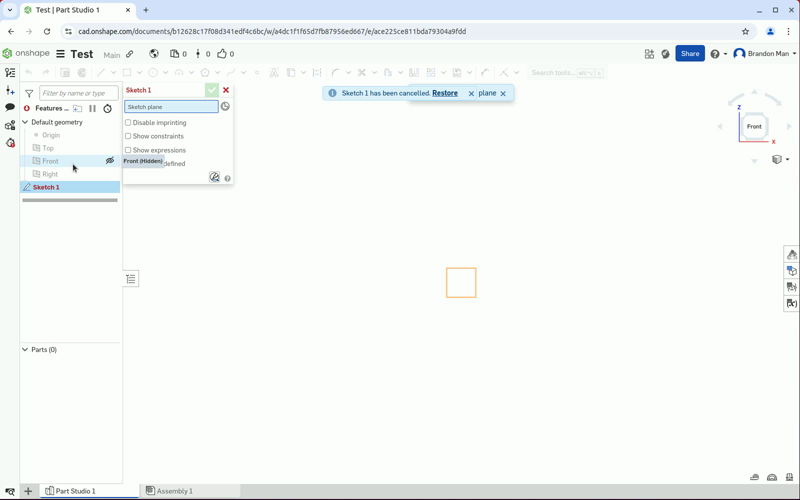
click(73, 163)
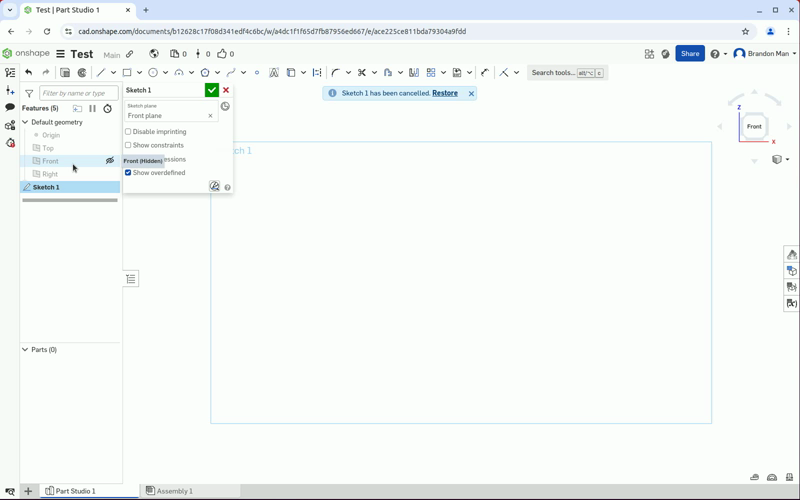
mouse_move(73, 352)
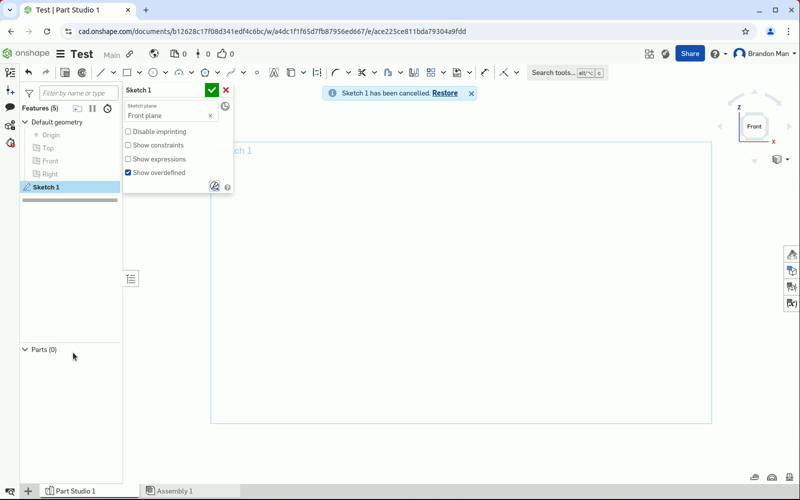
key(y)
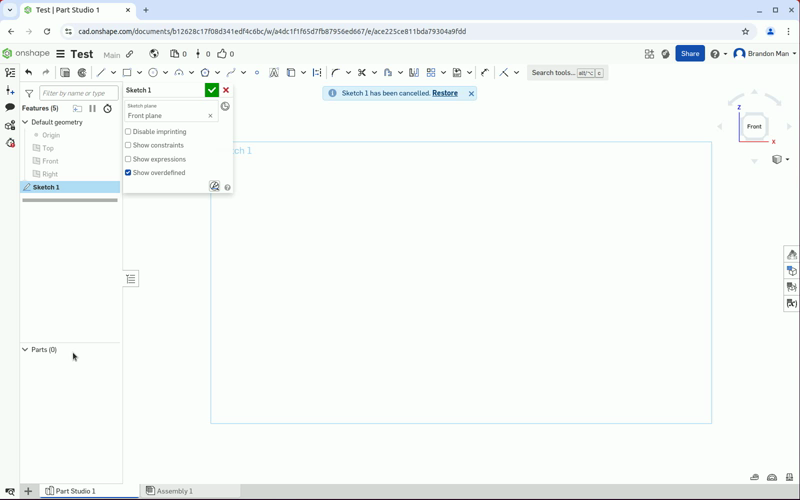
key(l)
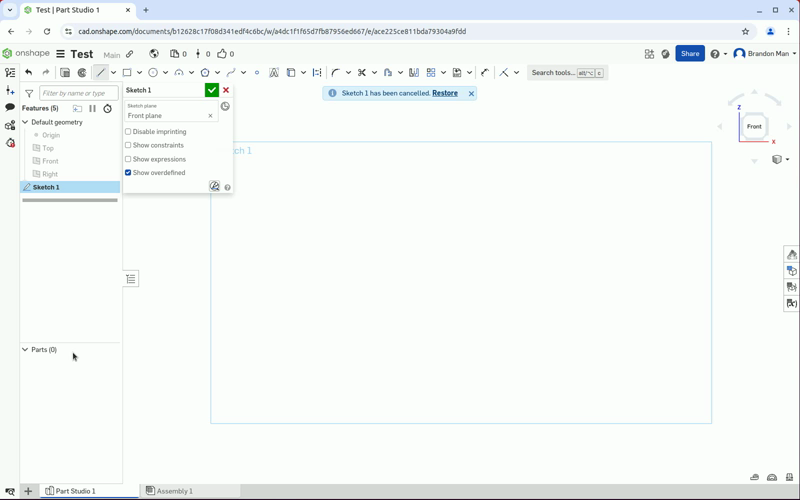
key_down(shift)
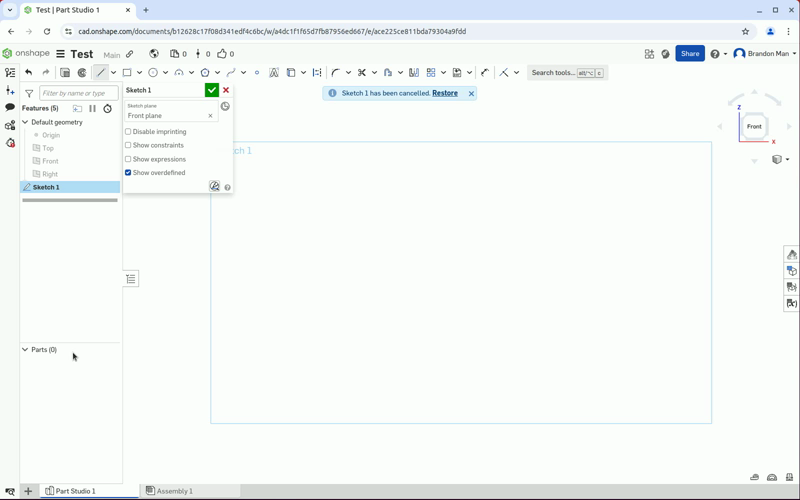
mouse_move(438, 327)
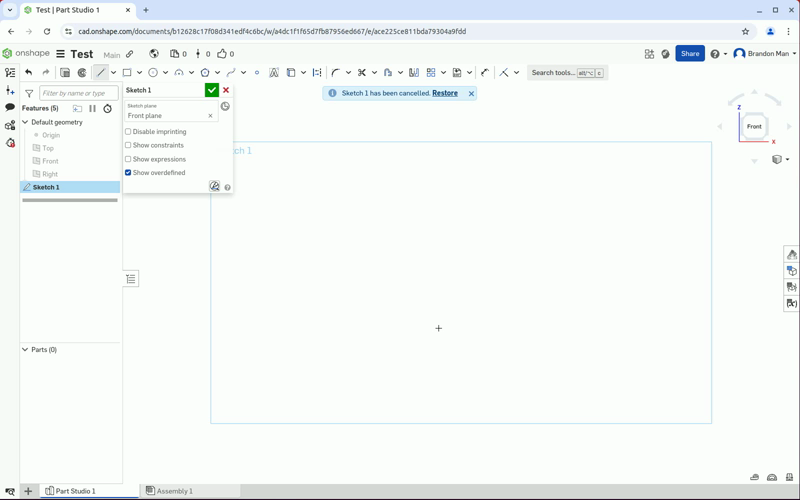
click(438, 327)
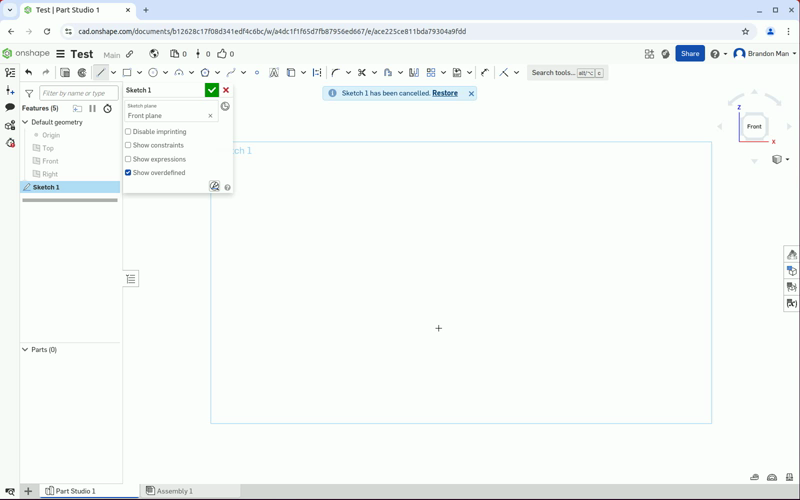
key_up(shift)
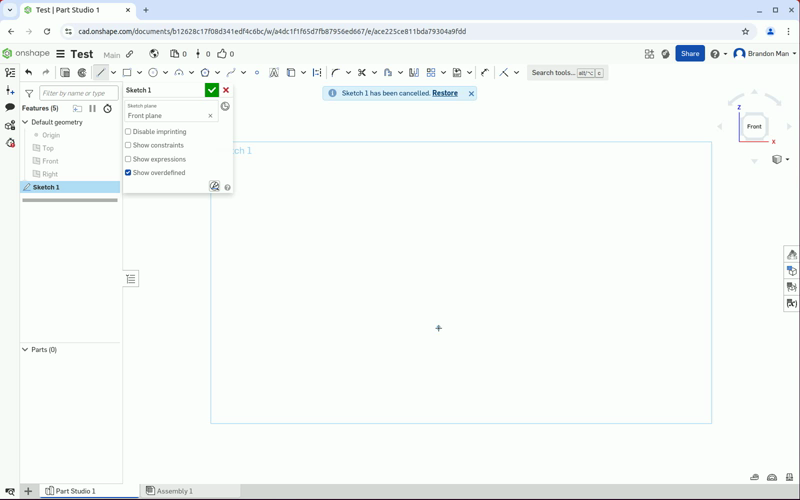
key_down(shift)
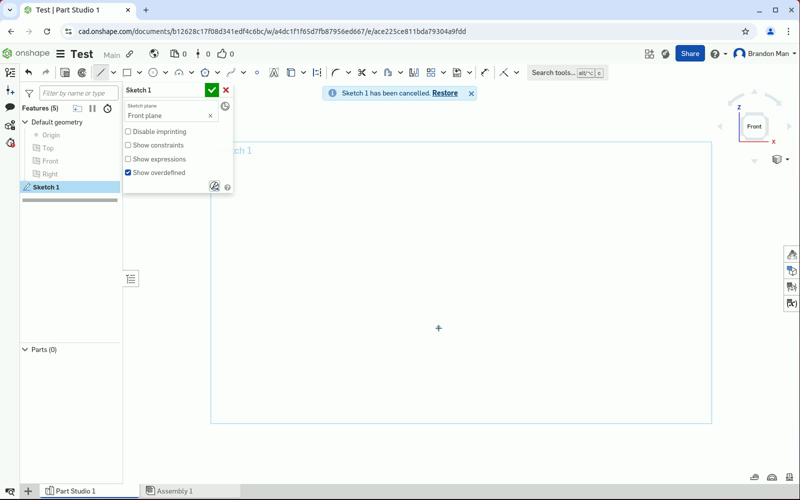
mouse_move(468, 327)
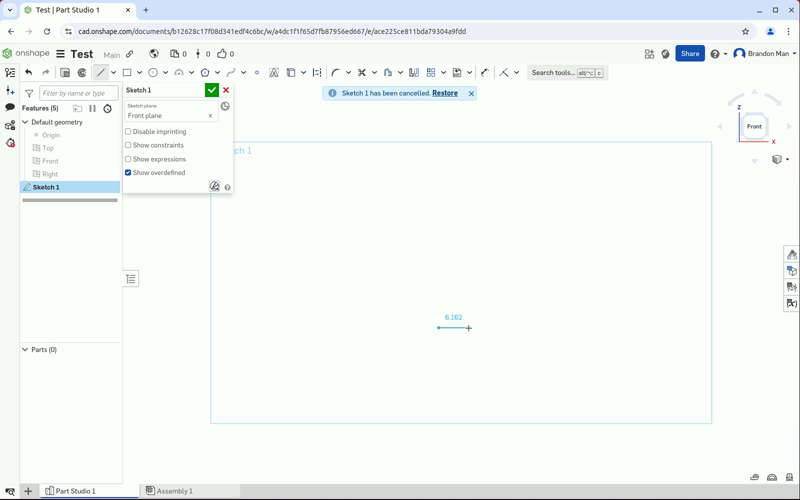
mouse_move(444, 327)
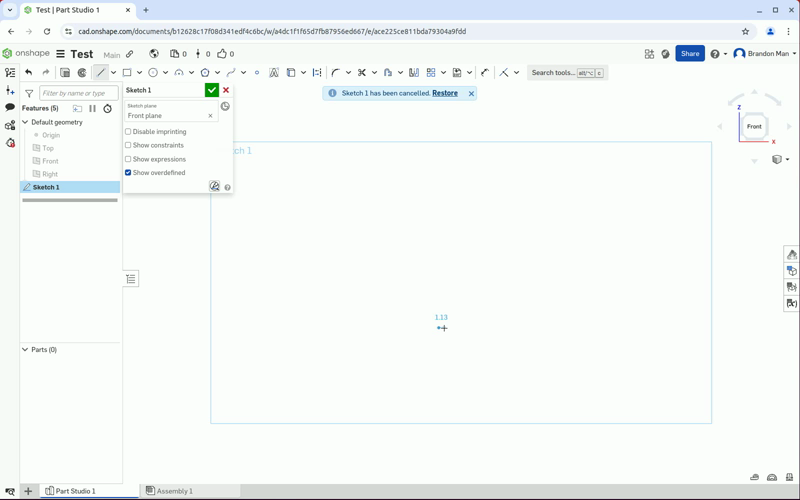
scroll(6)
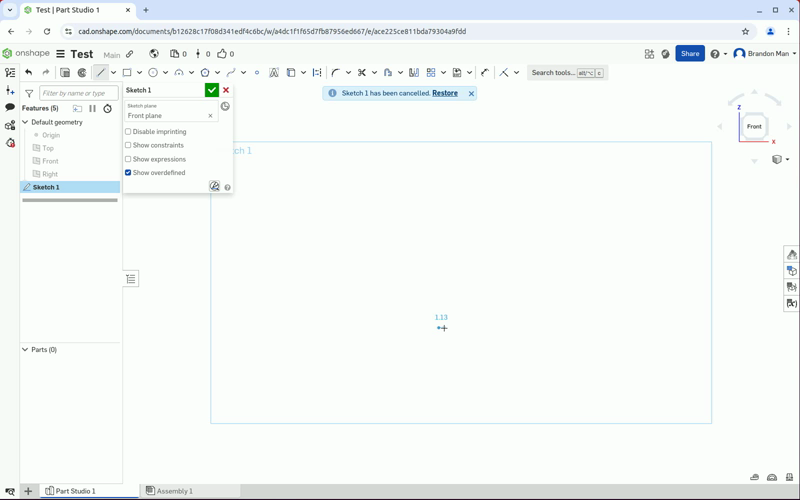
scroll(6)
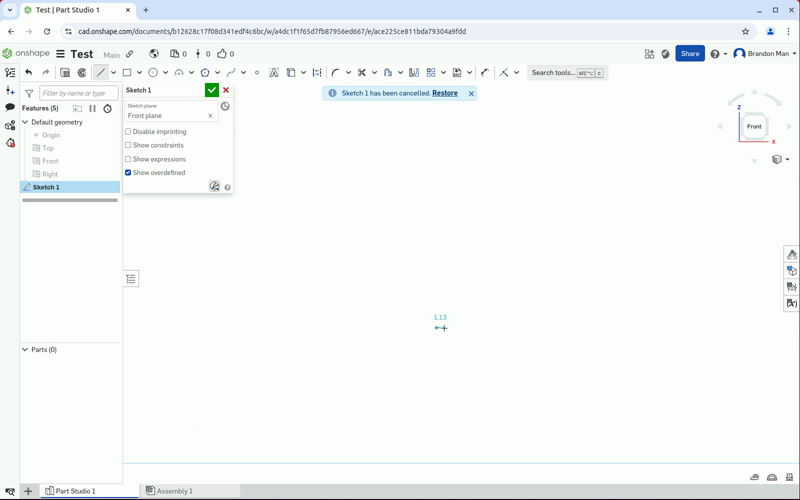
scroll(6)
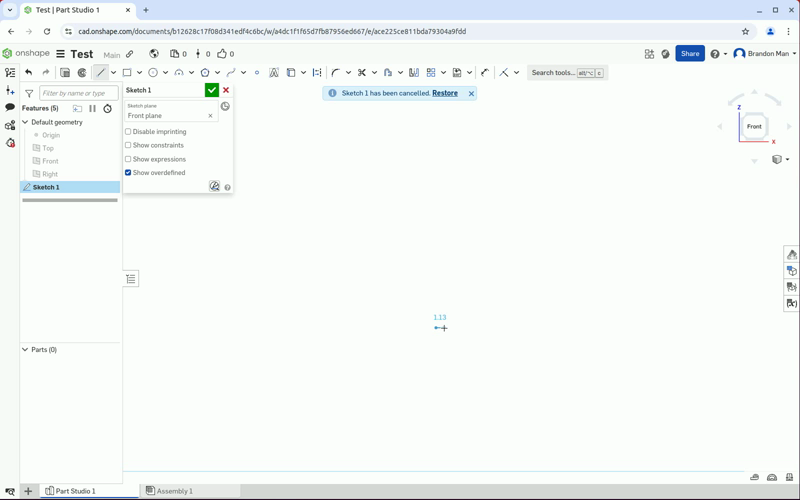
scroll(6)
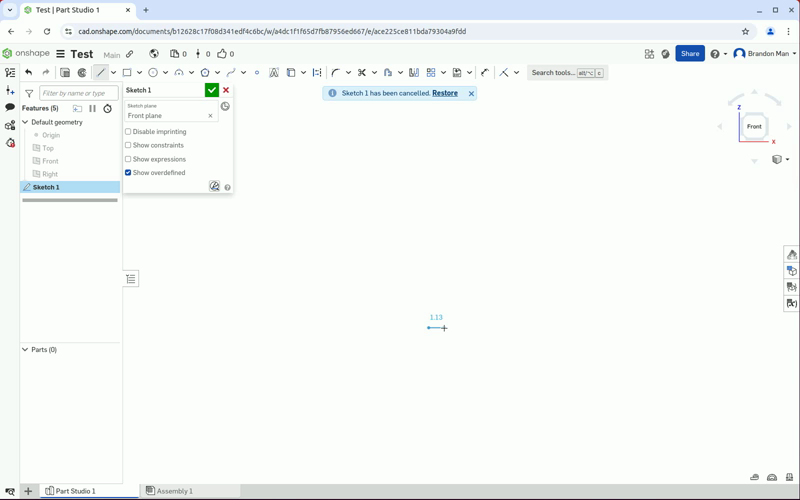
scroll(6)
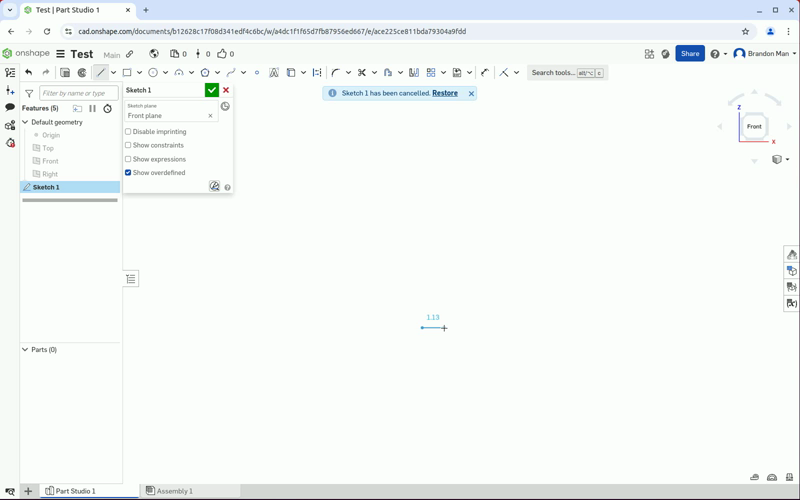
scroll(6)
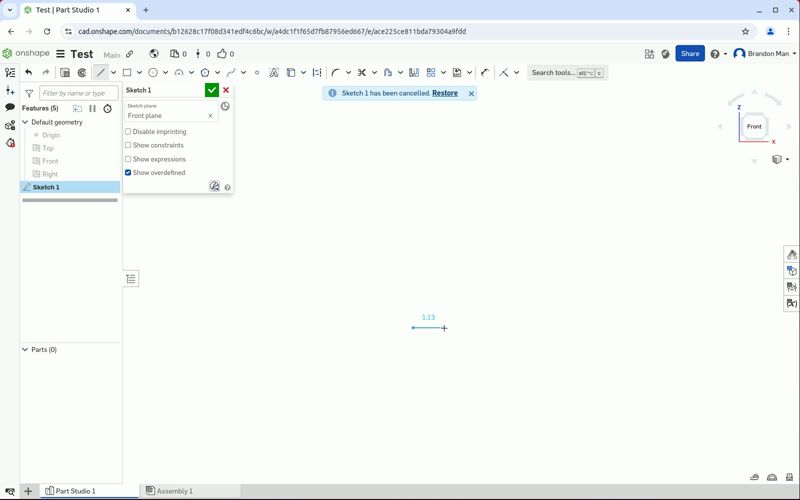
scroll(6)
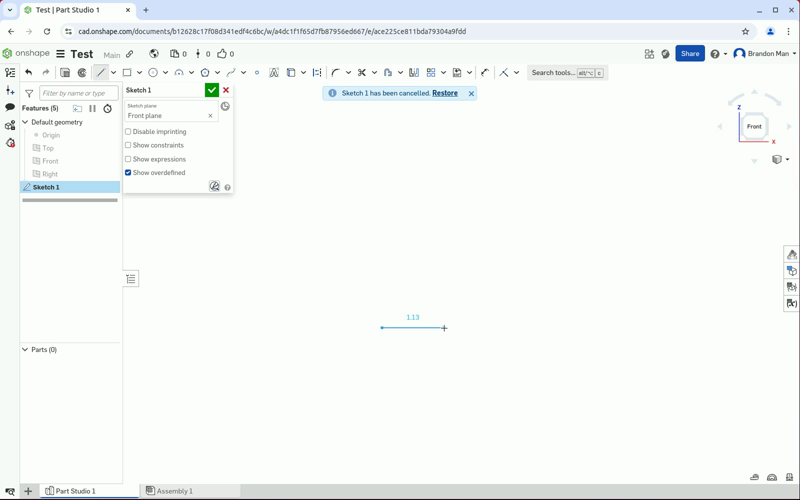
click(444, 327)
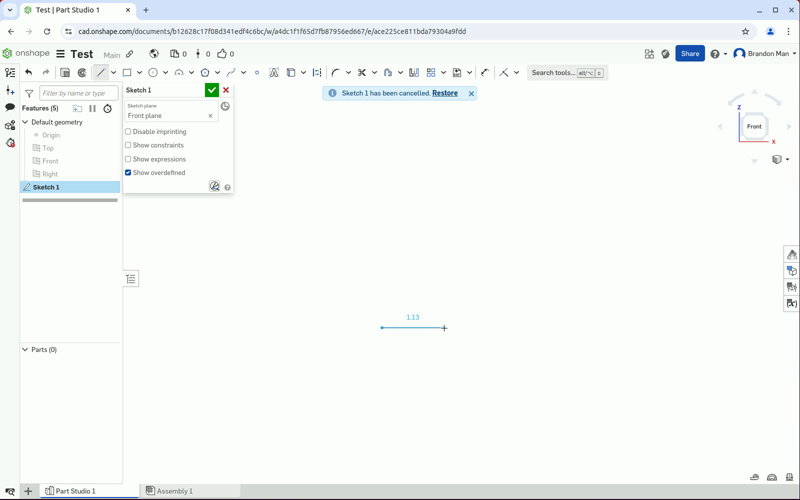
scroll(-6)
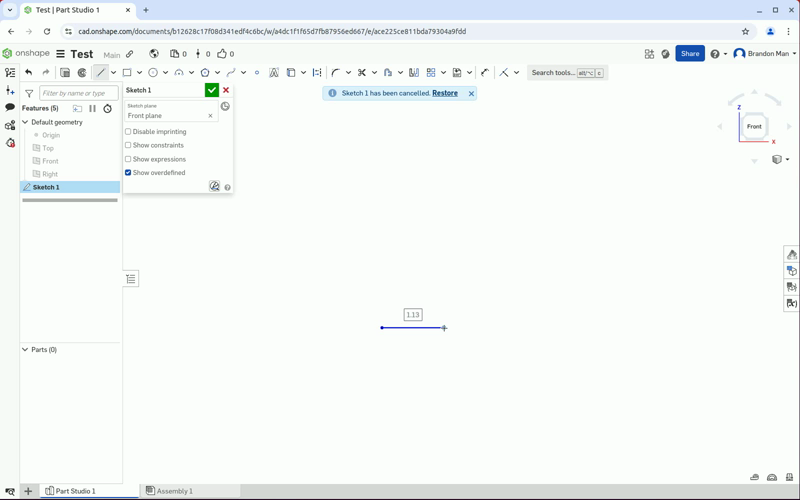
scroll(-6)
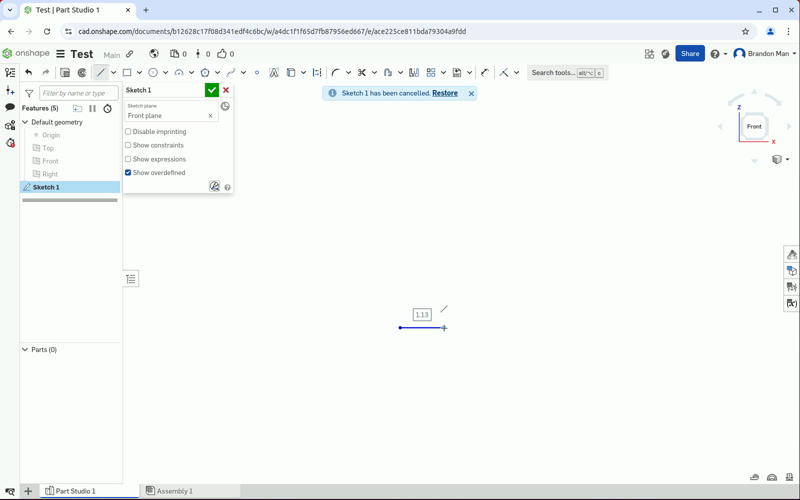
scroll(-6)
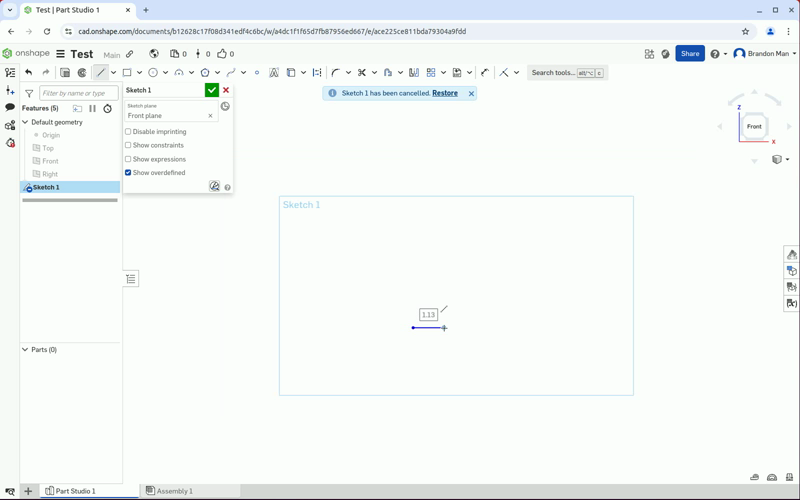
scroll(-6)
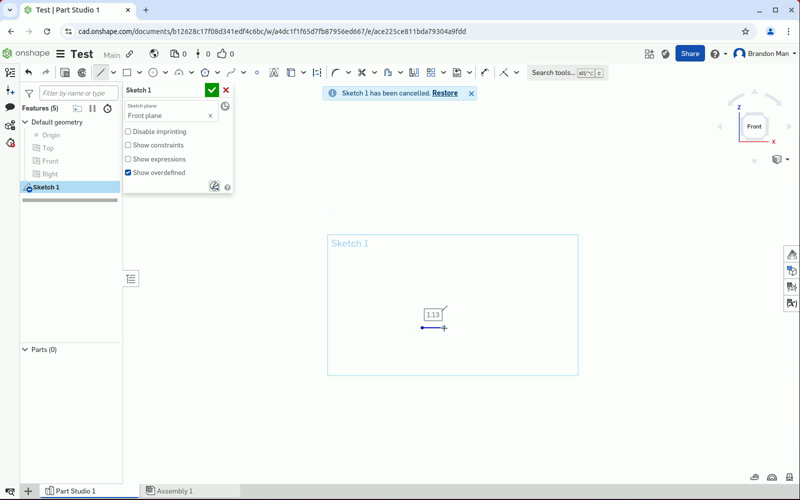
scroll(-6)
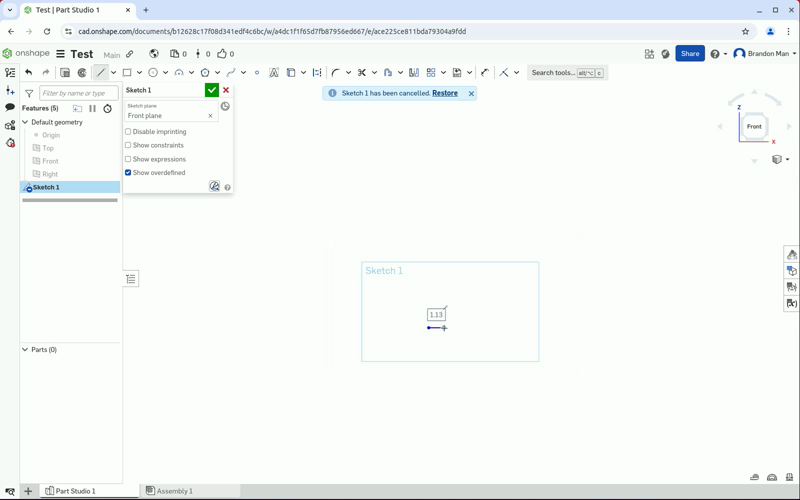
scroll(-6)
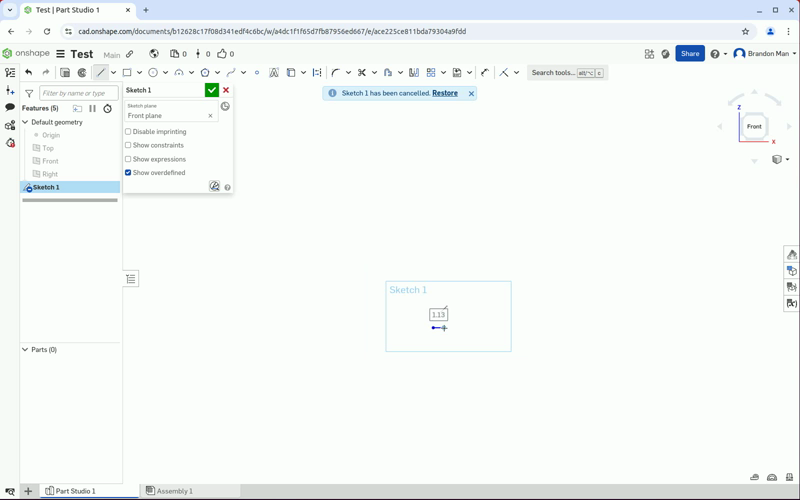
scroll(-6)
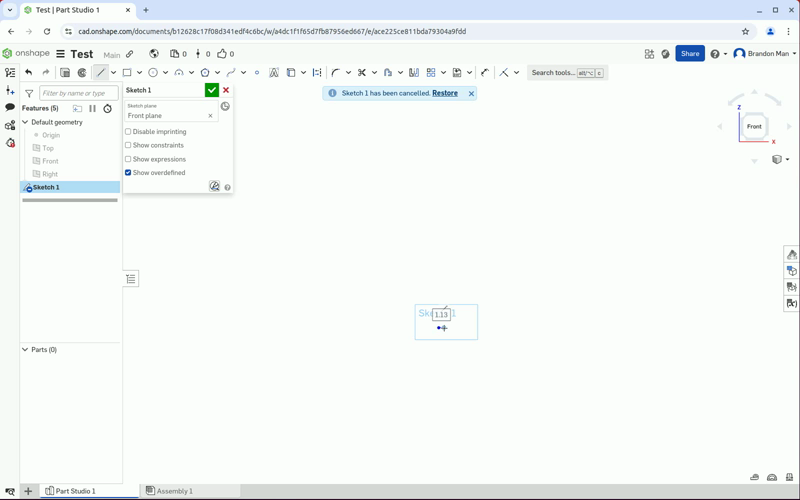
key_up(shift)
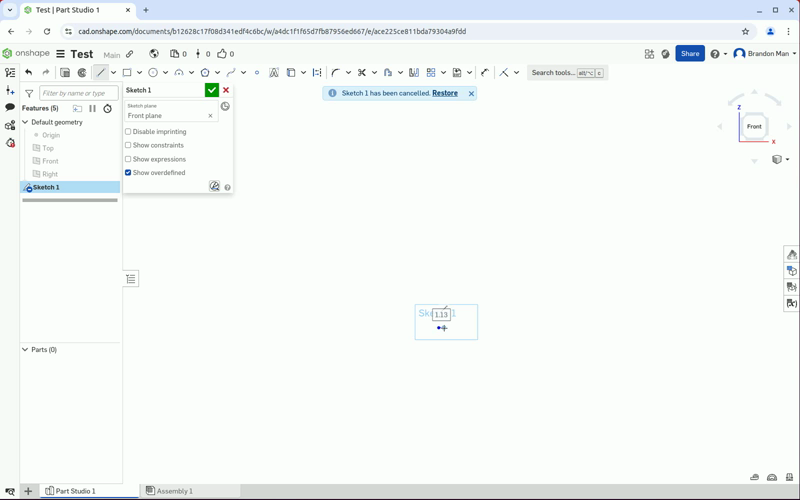
key_down(shift)
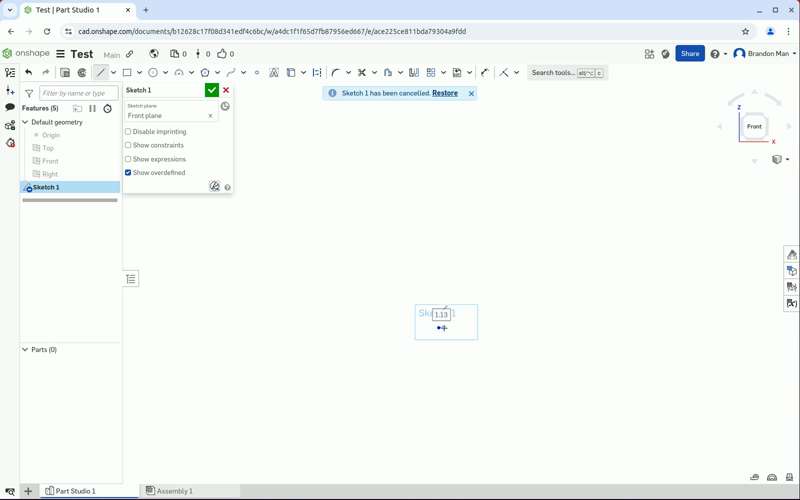
mouse_move(528, 327)
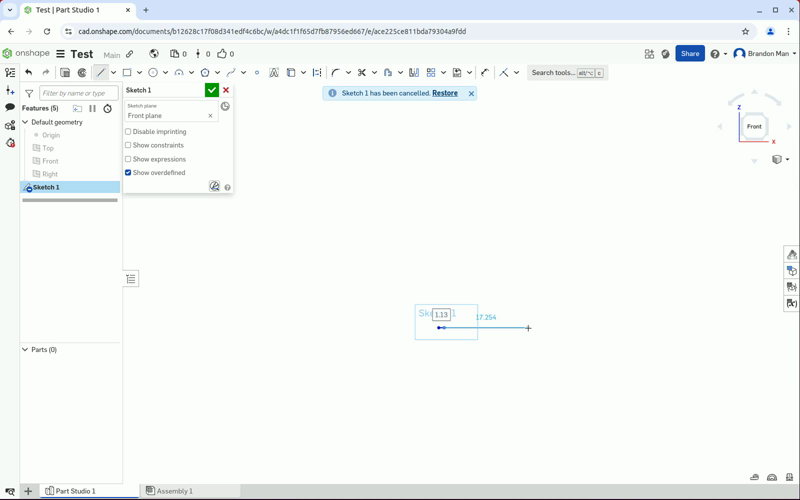
click(528, 327)
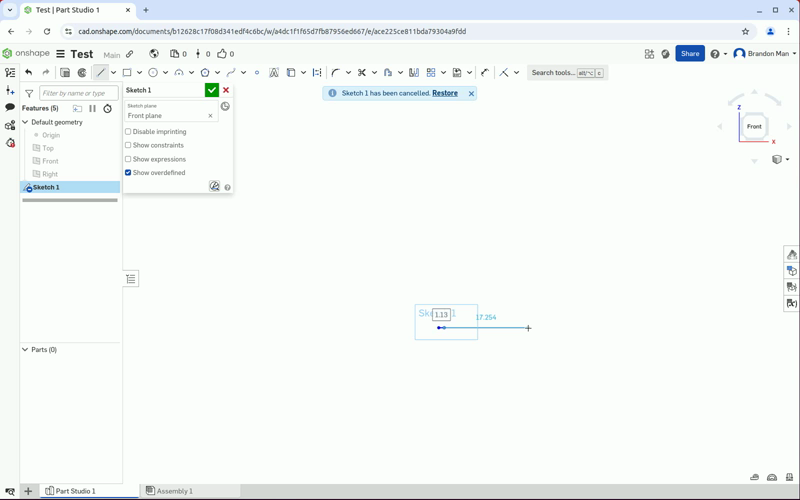
key_up(shift)
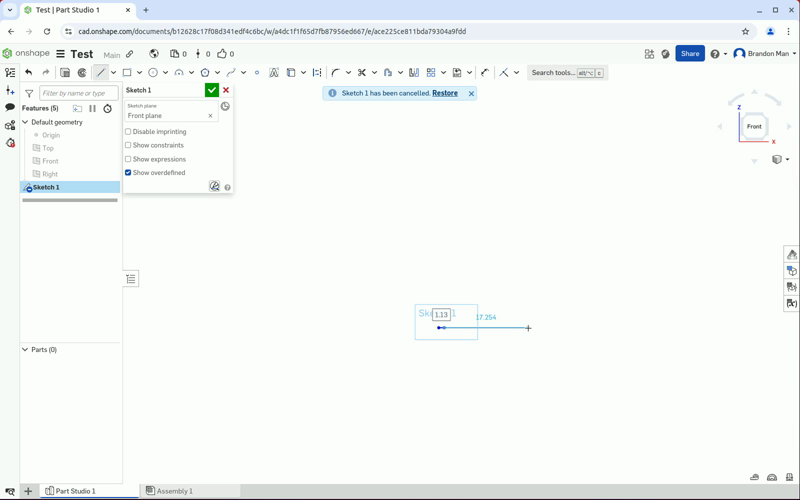
key(esc)
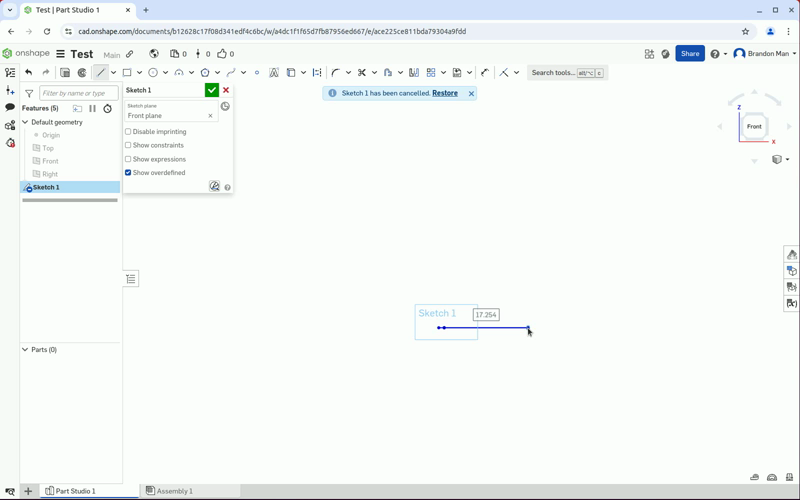
key(a)
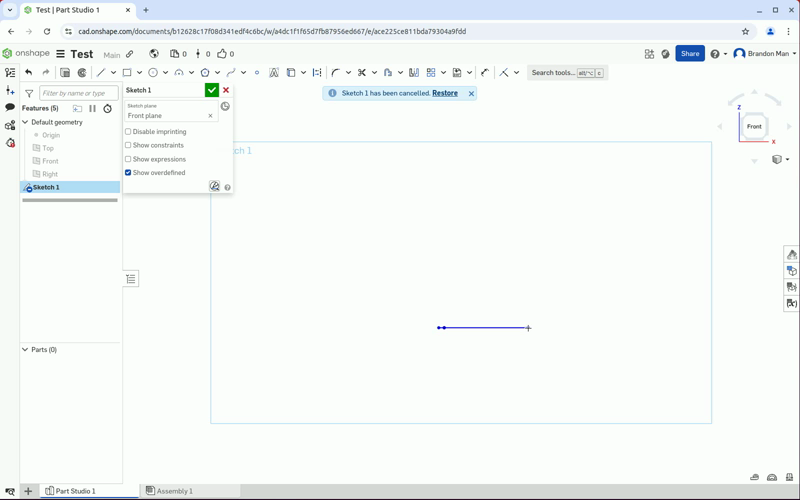
mouse_move(528, 327)
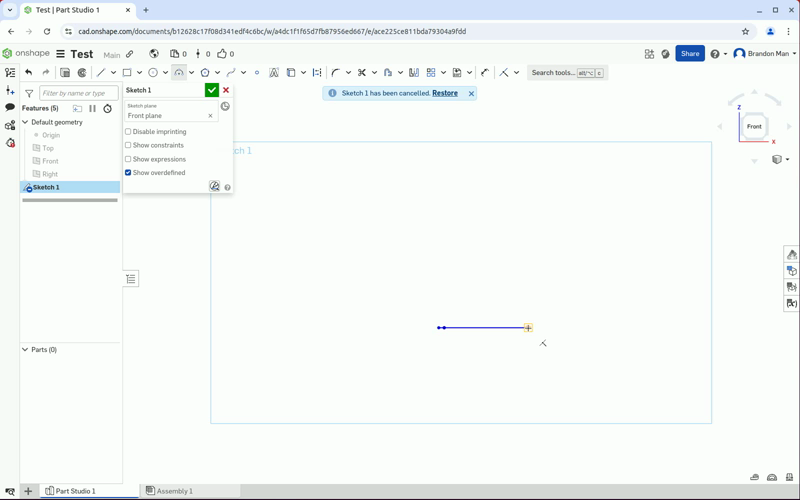
click(528, 327)
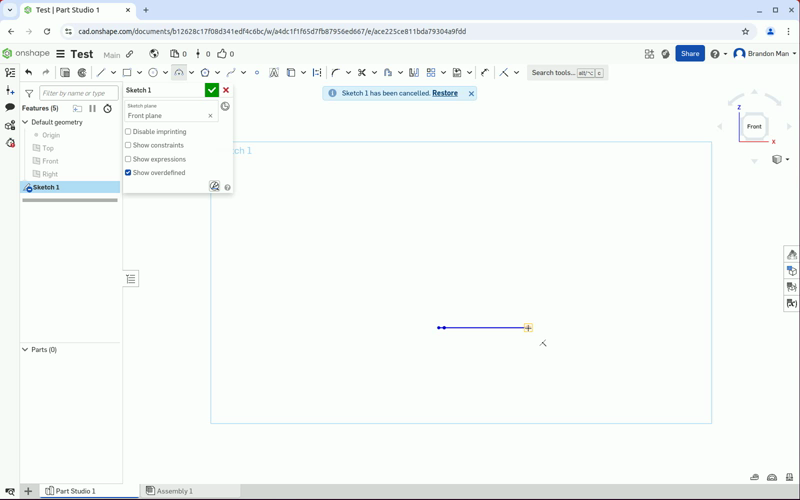
key_down(shift)
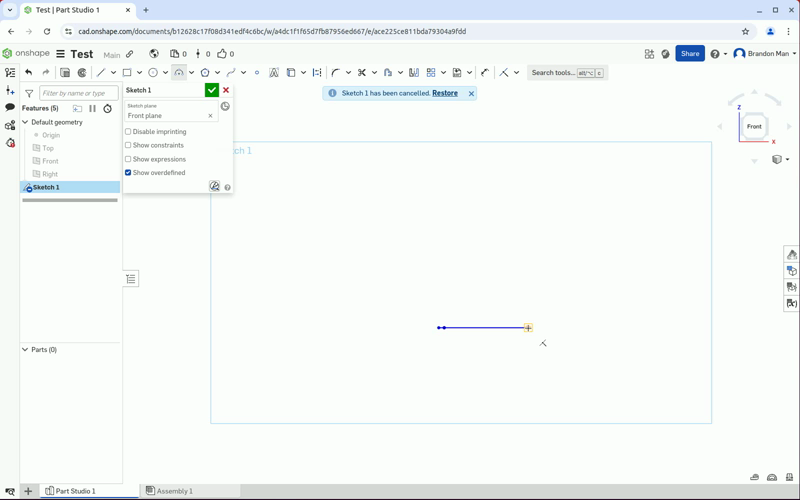
mouse_move(528, 238)
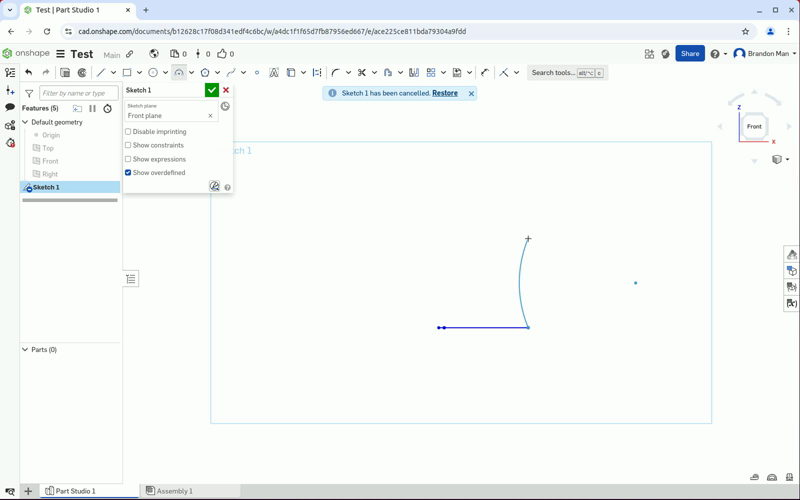
click(528, 238)
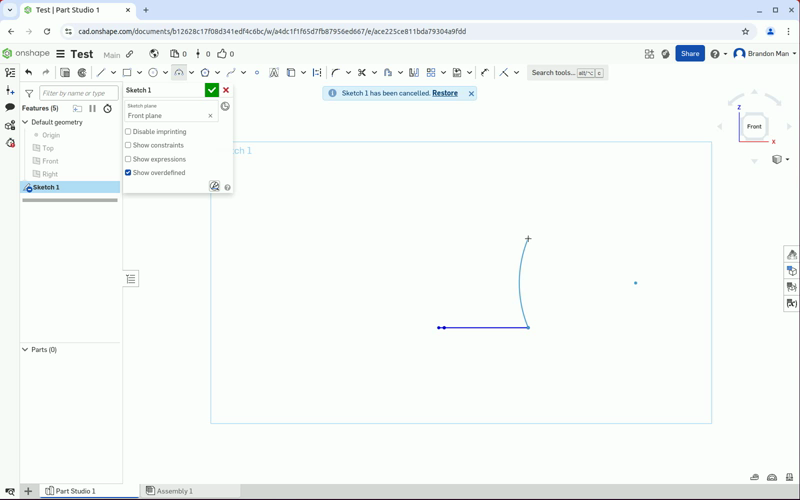
mouse_move(483, 282)
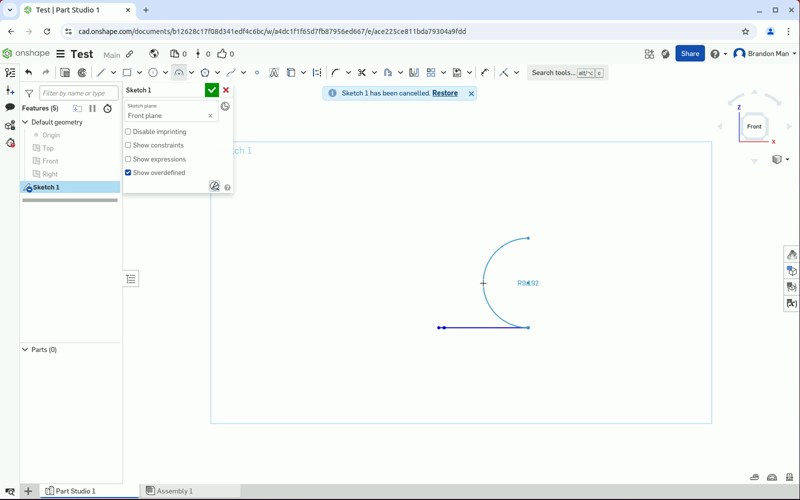
click(483, 282)
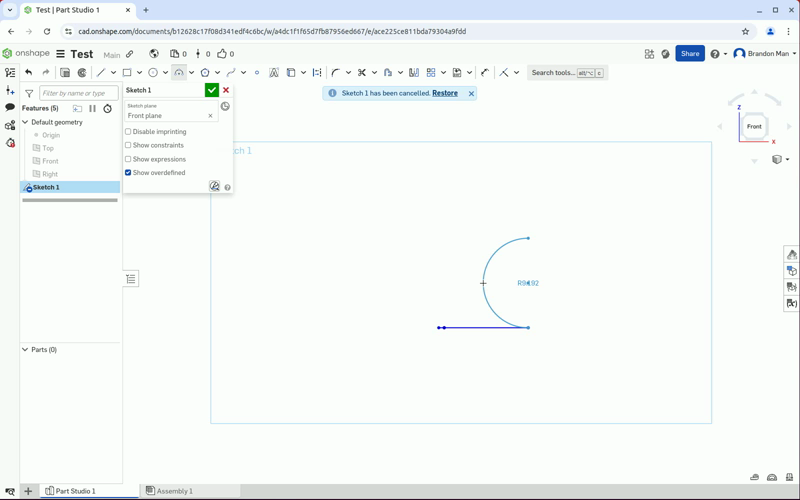
key_up(shift)
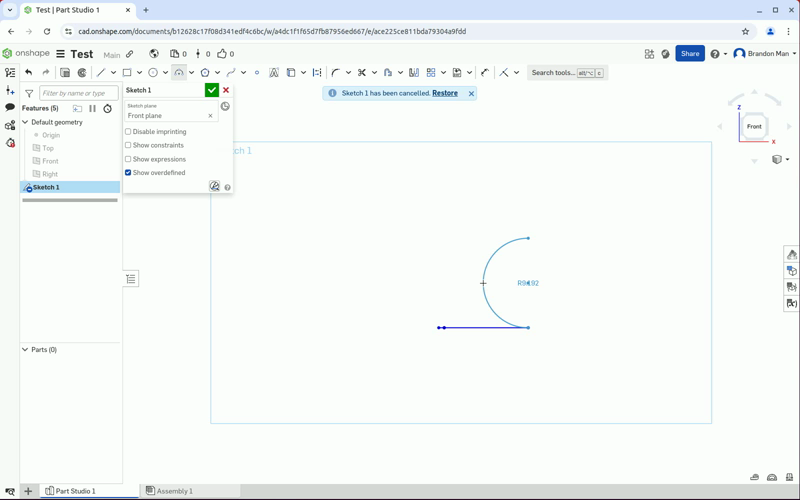
key(esc)
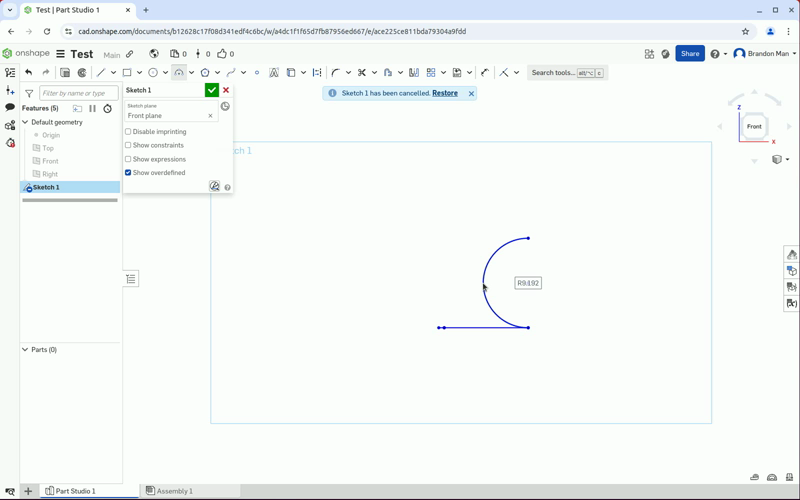
key(l)
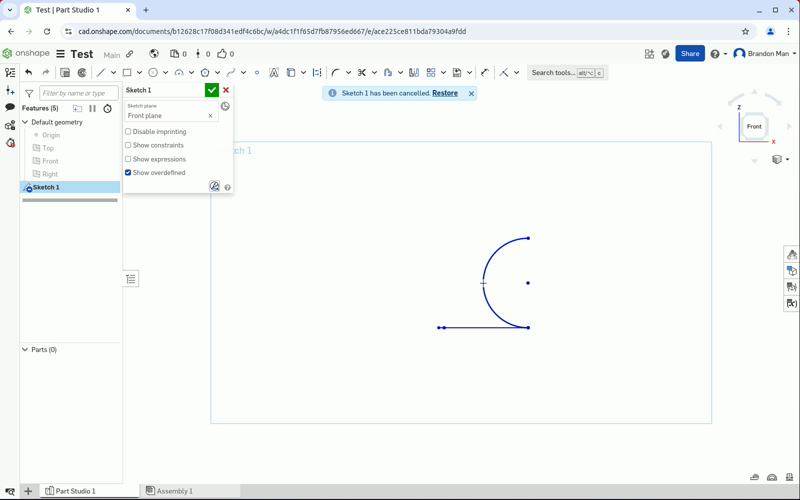
mouse_move(528, 238)
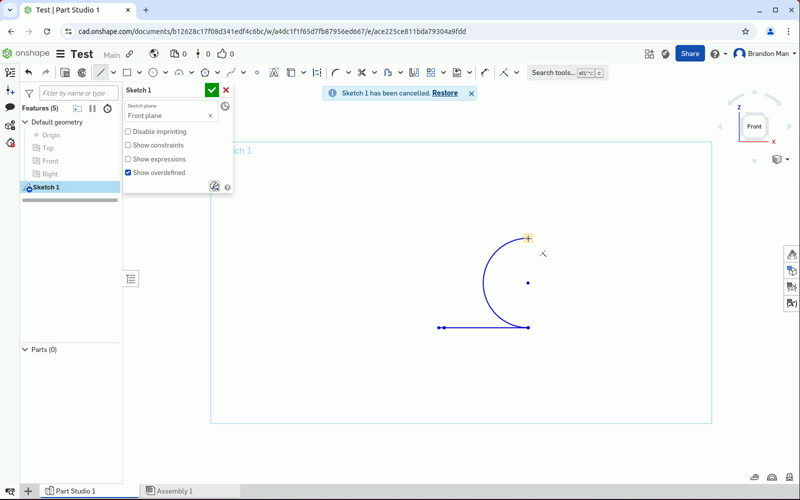
click(528, 238)
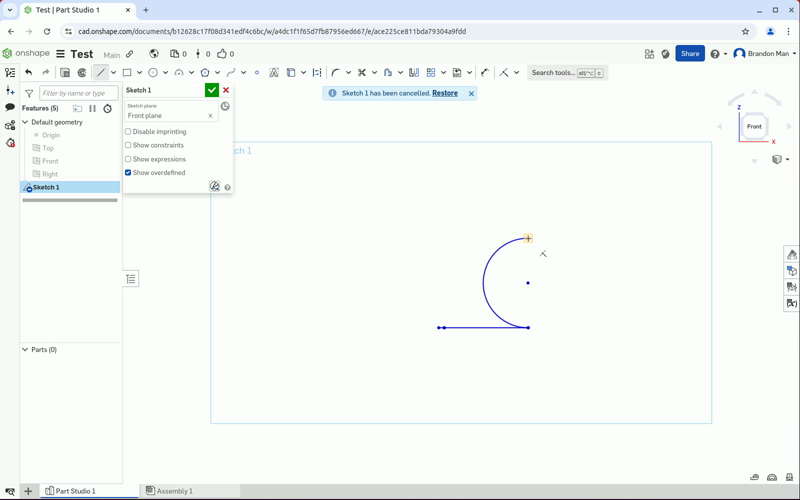
key_down(shift)
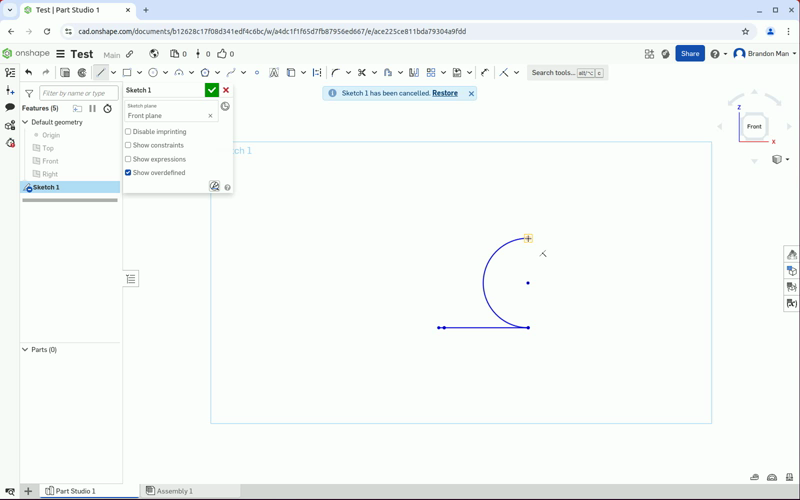
mouse_move(444, 238)
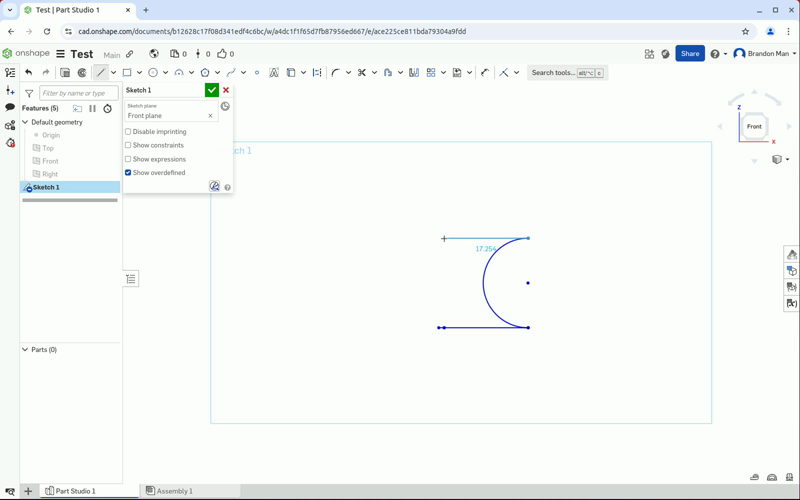
click(444, 238)
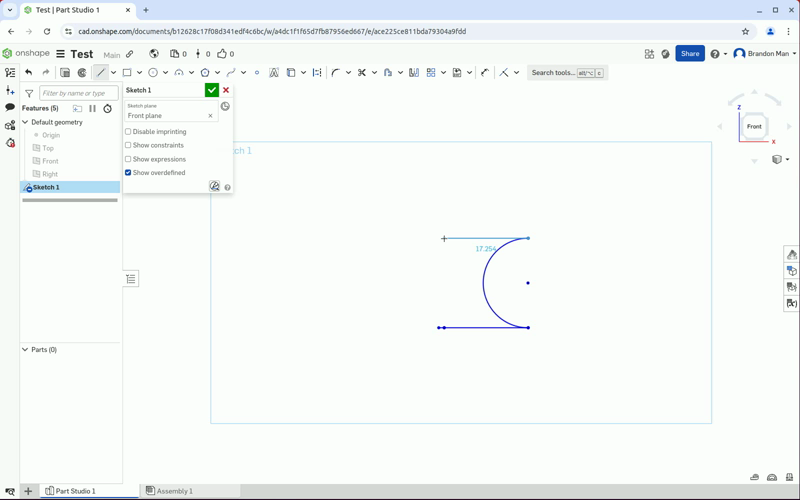
key_up(shift)
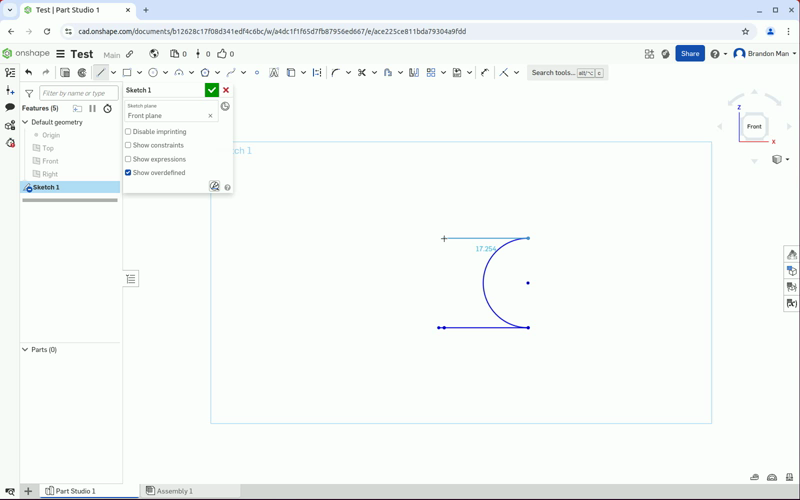
key_down(shift)
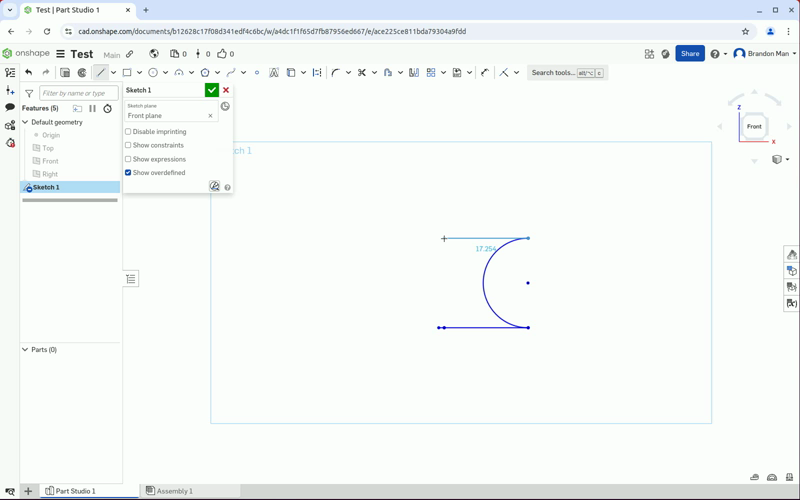
mouse_move(474, 238)
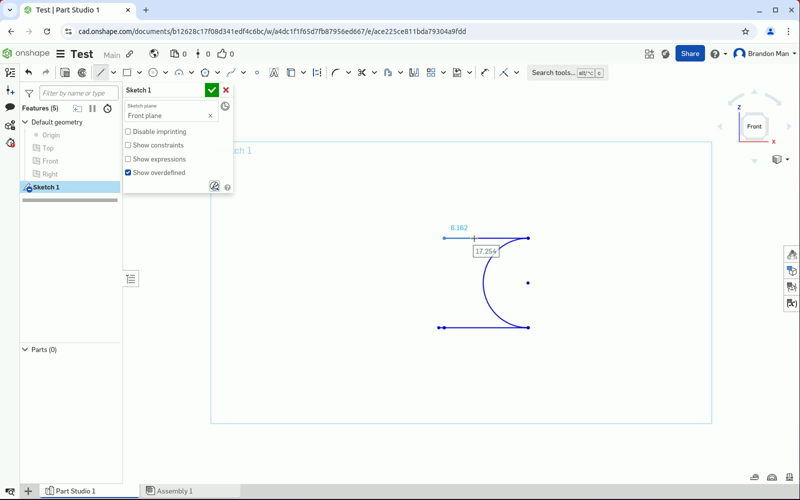
mouse_move(438, 238)
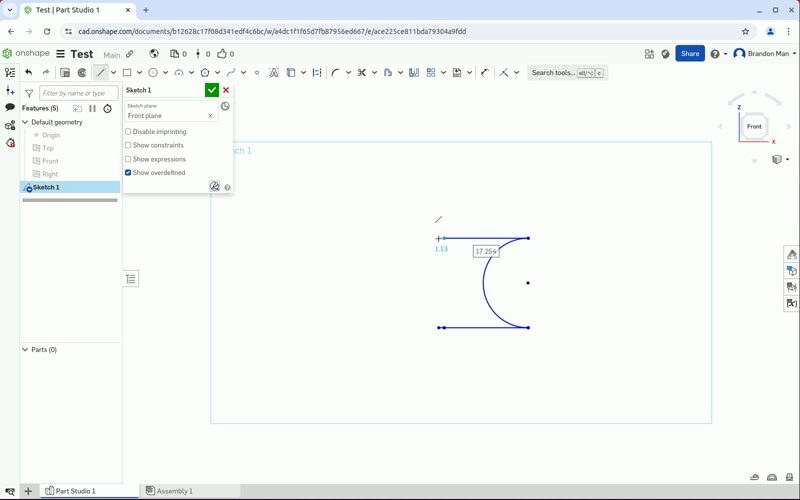
scroll(6)
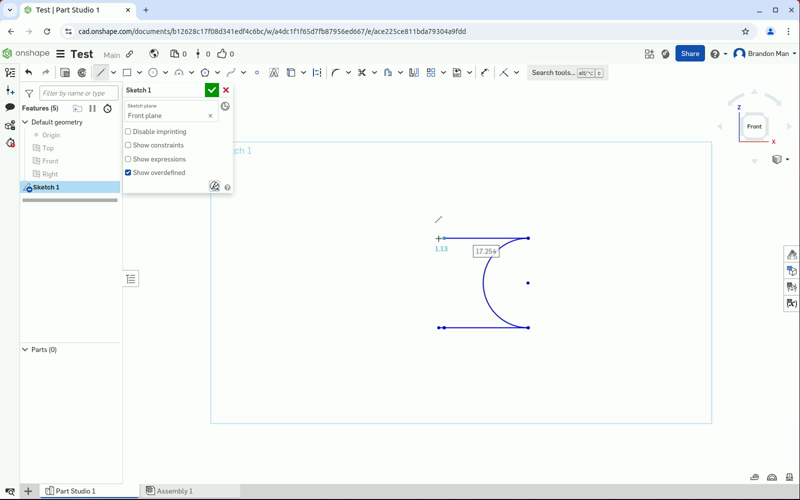
scroll(6)
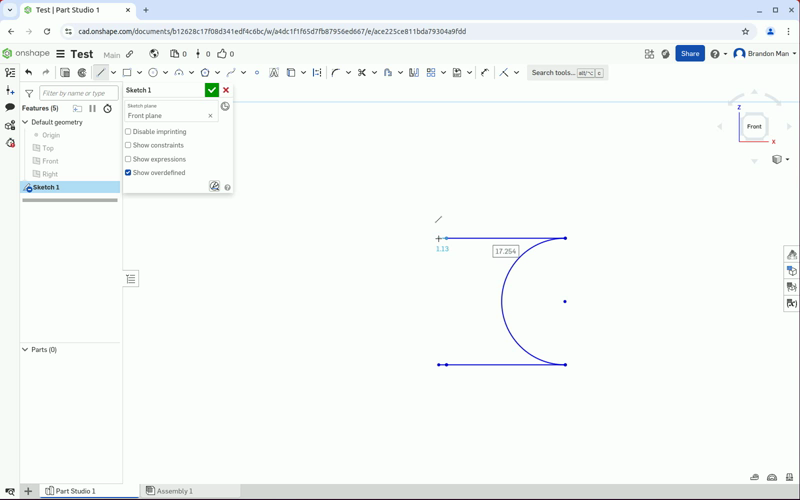
scroll(6)
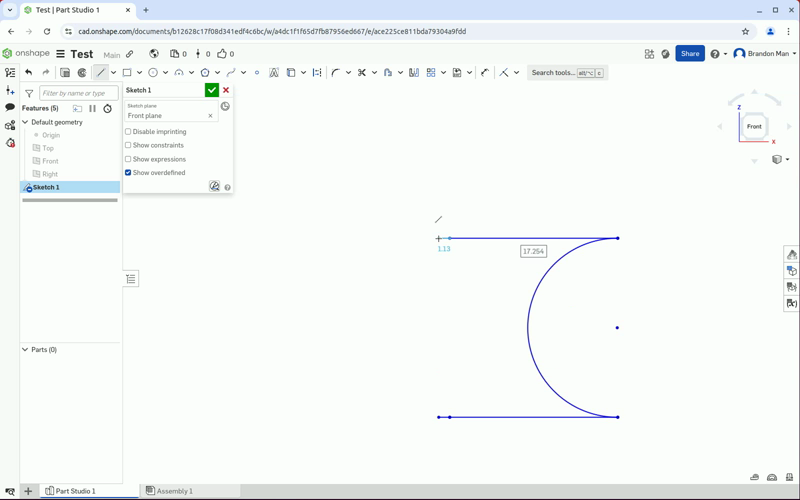
scroll(6)
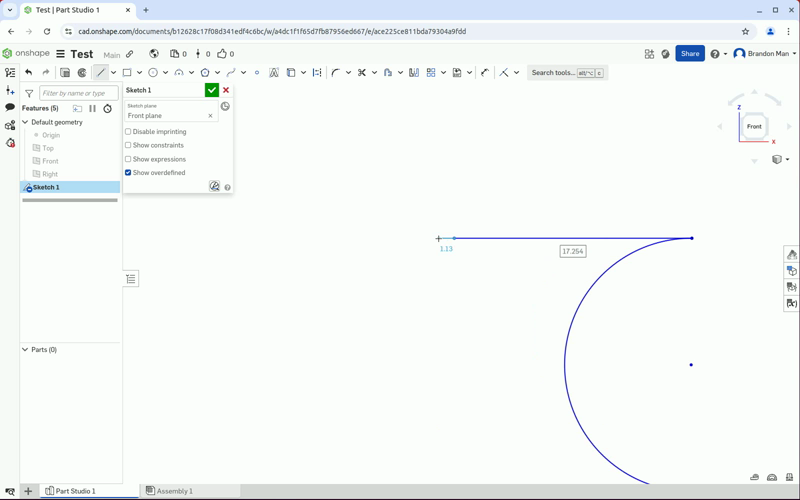
scroll(6)
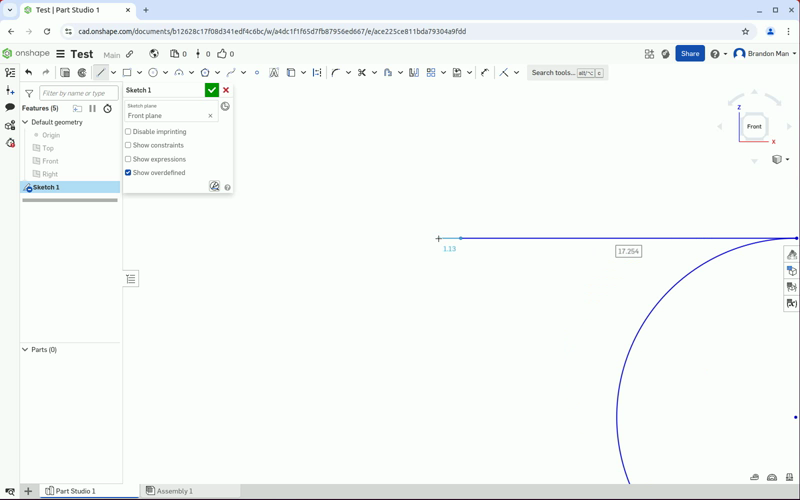
scroll(6)
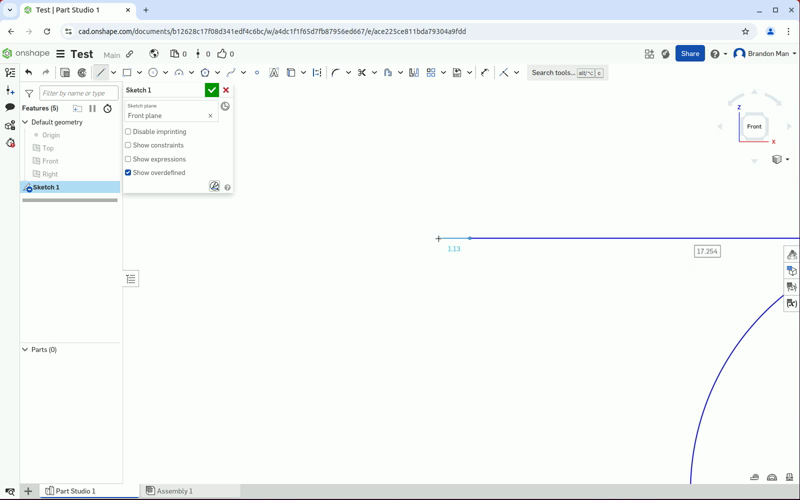
scroll(6)
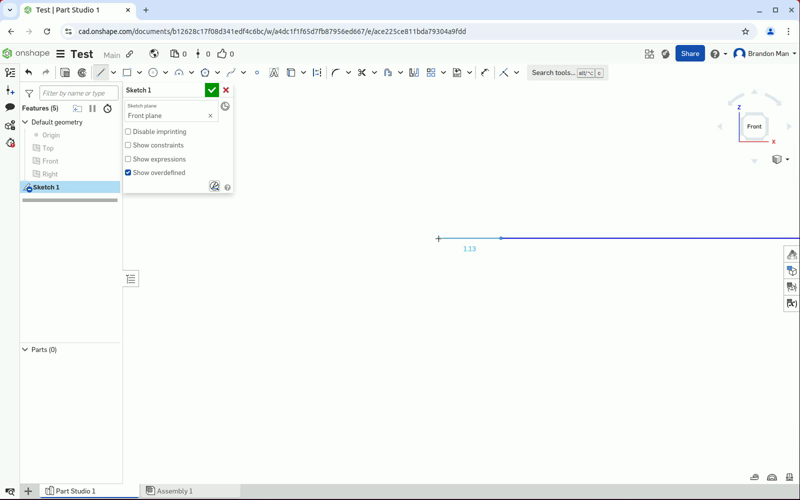
click(438, 238)
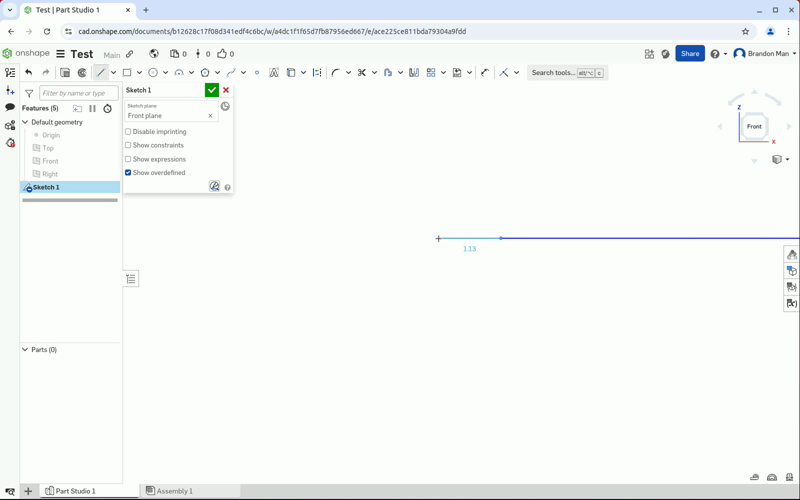
scroll(-6)
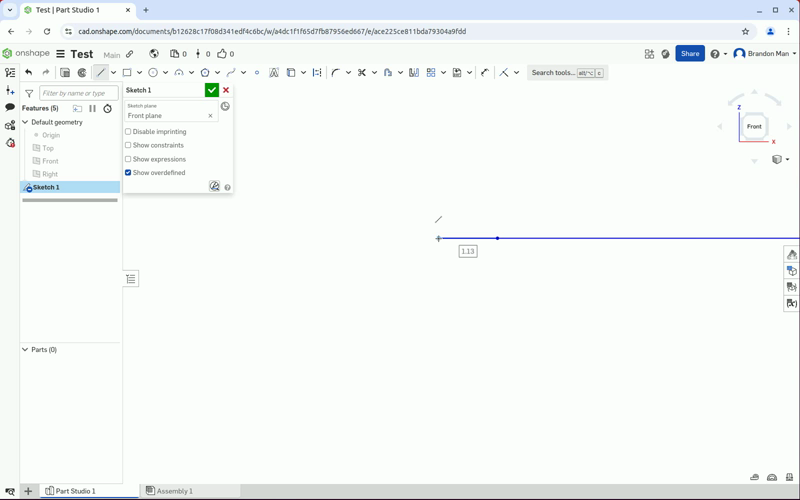
scroll(-6)
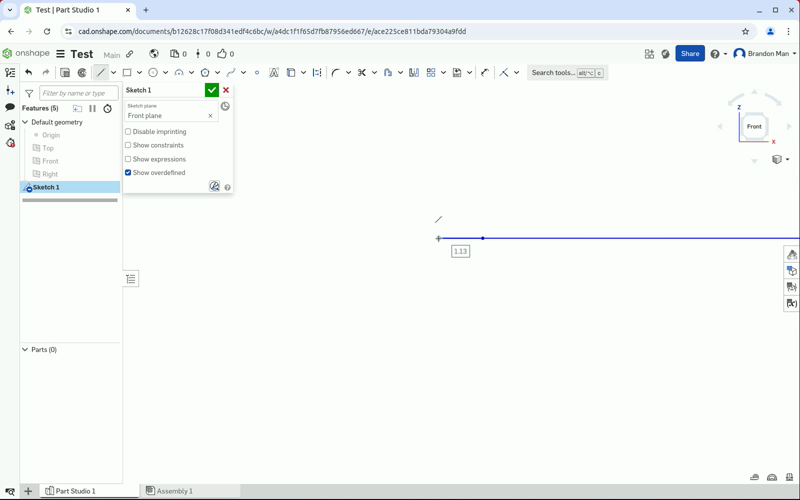
scroll(-6)
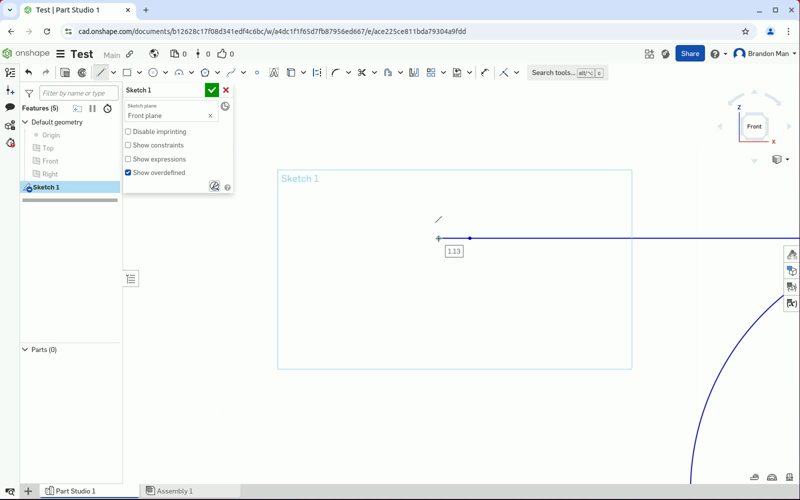
scroll(-6)
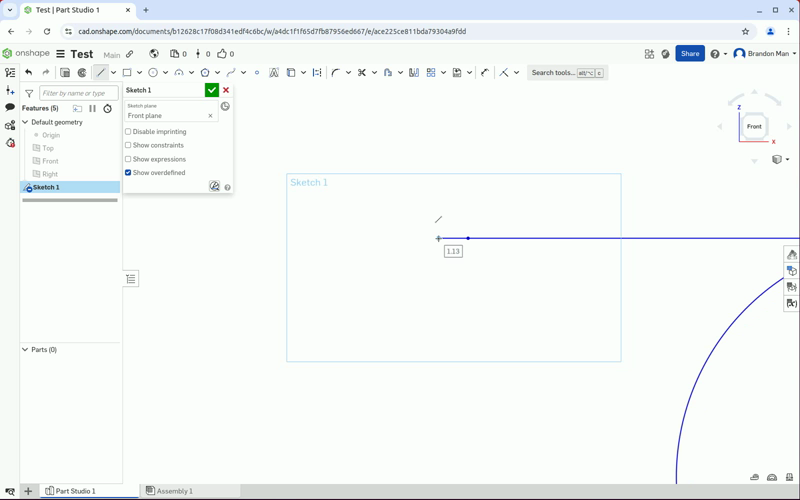
scroll(-6)
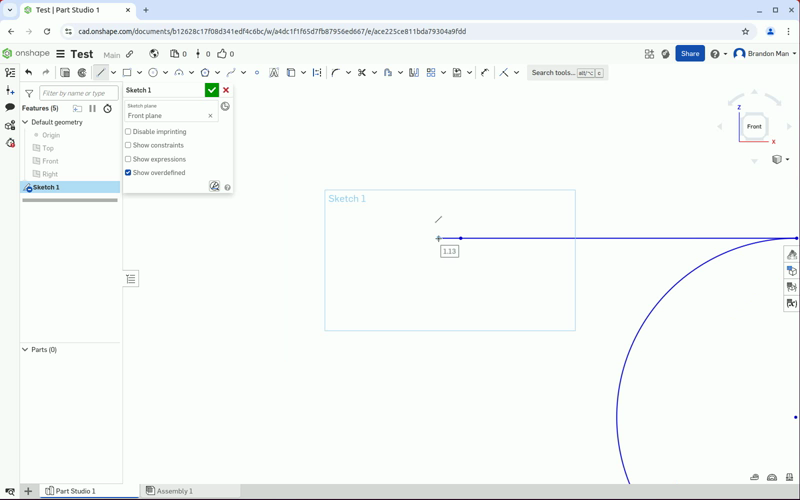
scroll(-6)
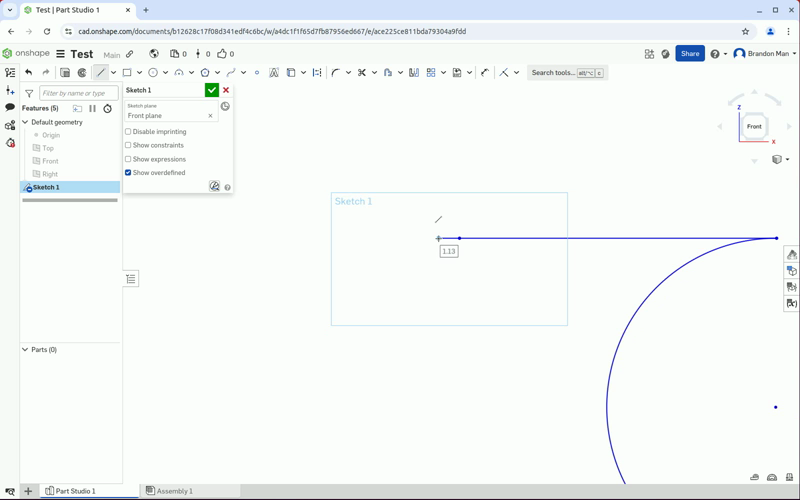
scroll(-6)
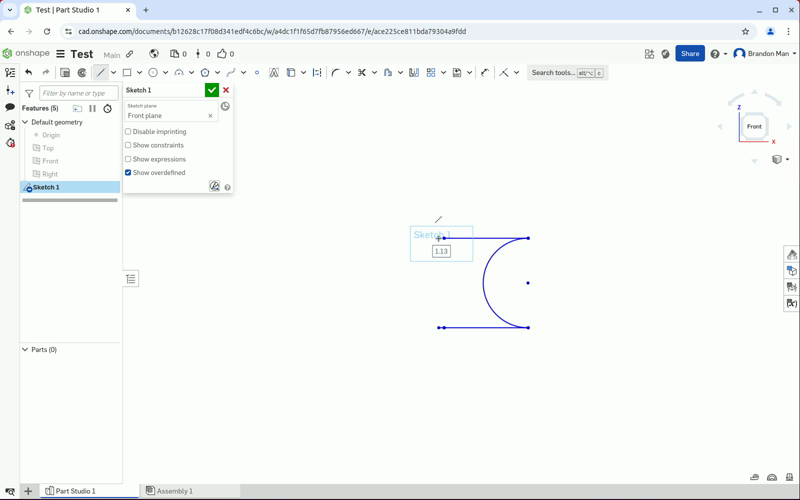
key_up(shift)
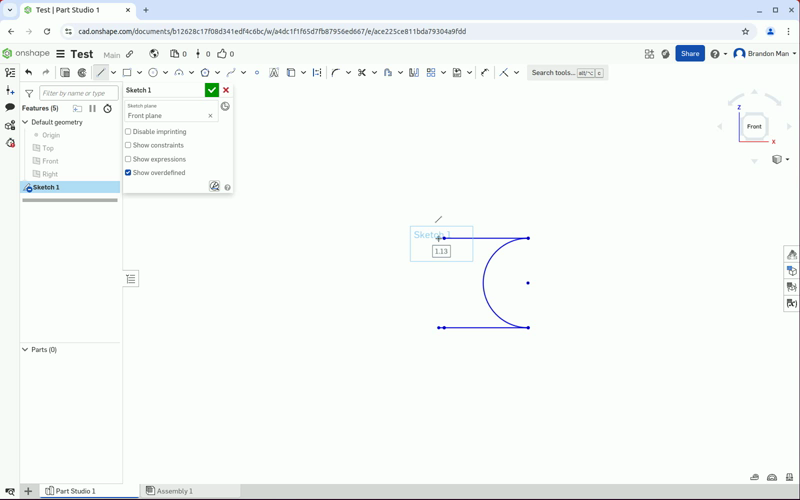
key_down(shift)
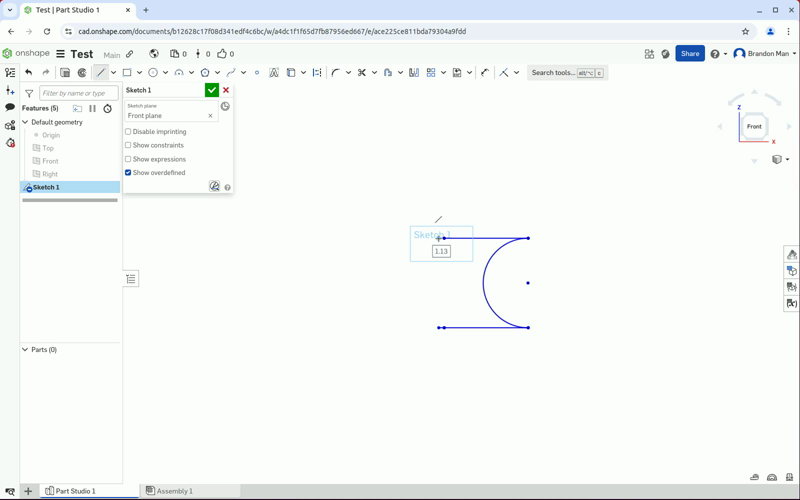
mouse_move(438, 327)
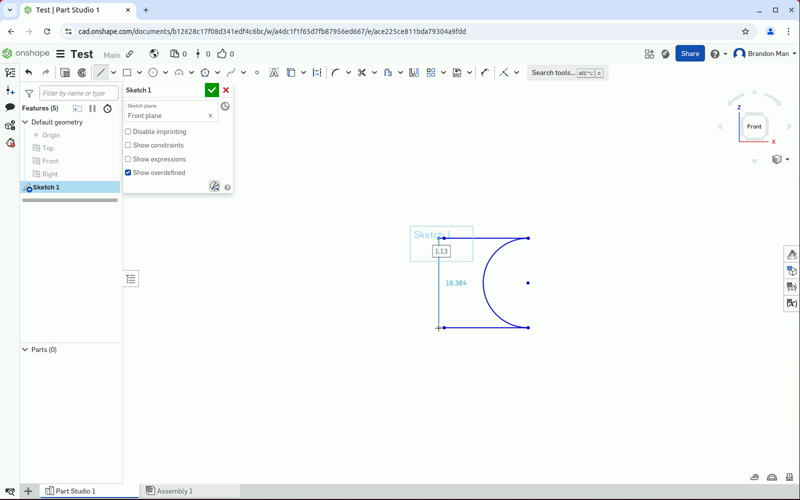
key_up(shift)
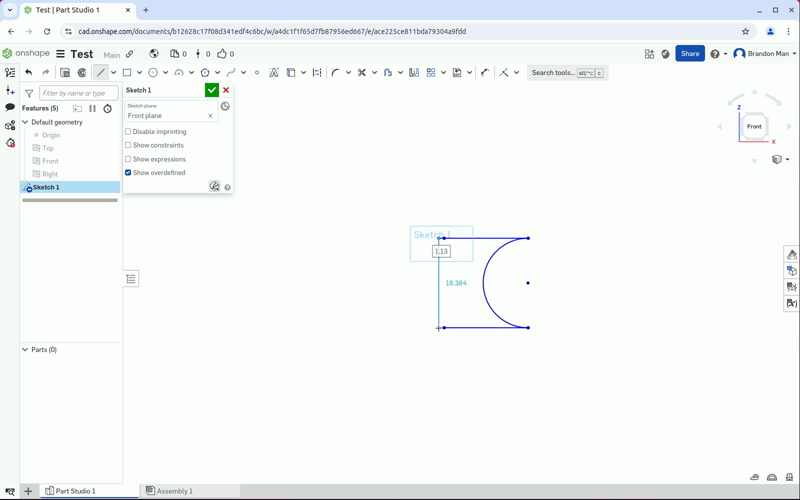
click(438, 327)
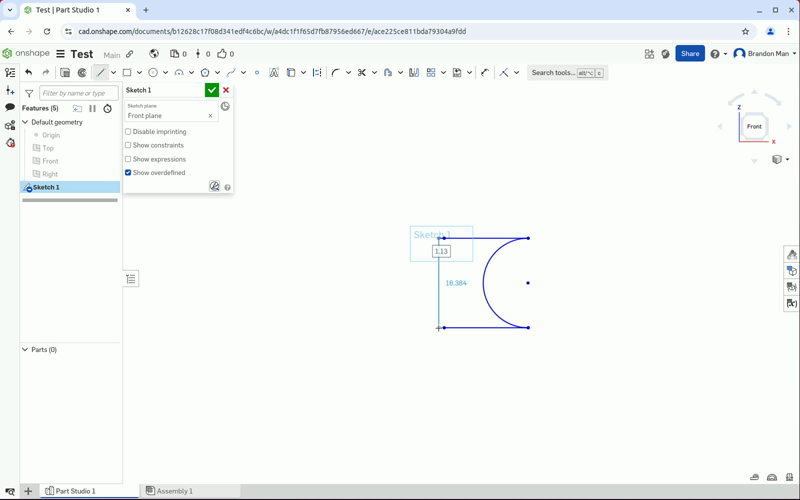
key(esc)
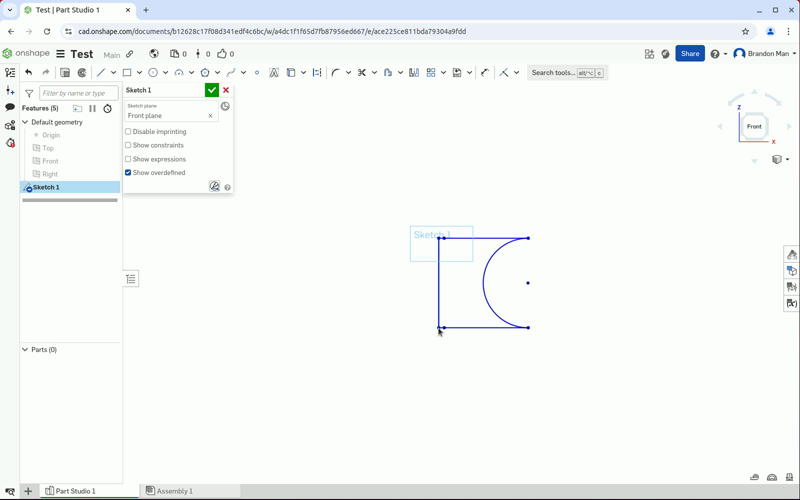
mouse_move(456, 243)
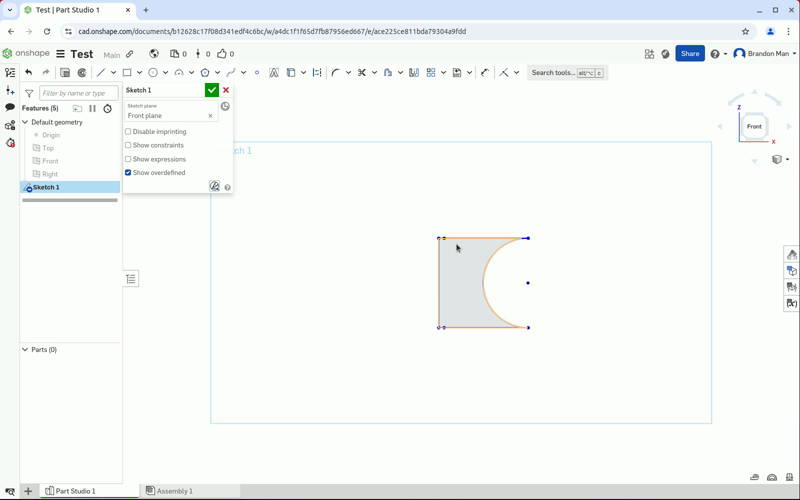
scroll(6)
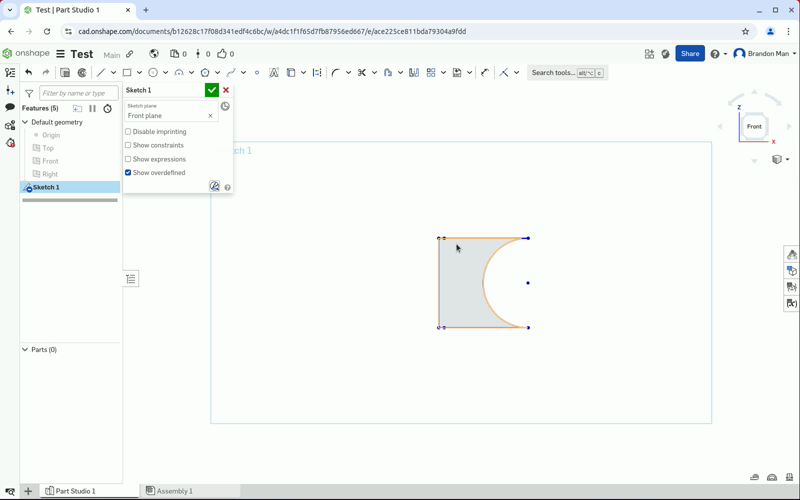
scroll(6)
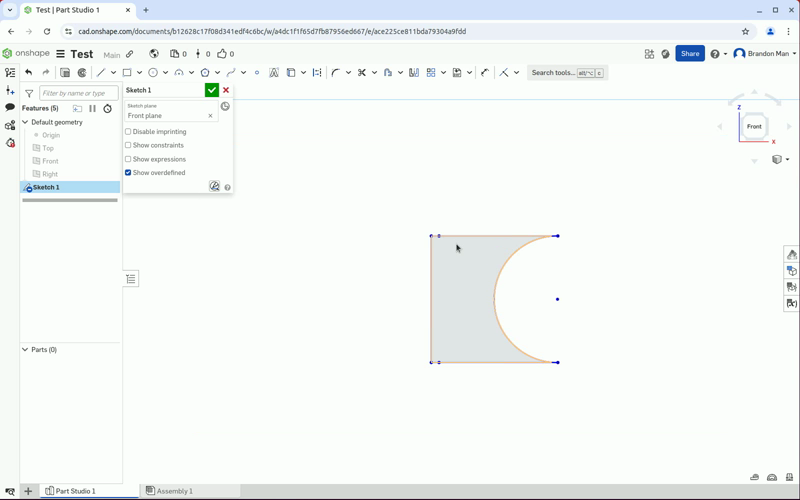
scroll(6)
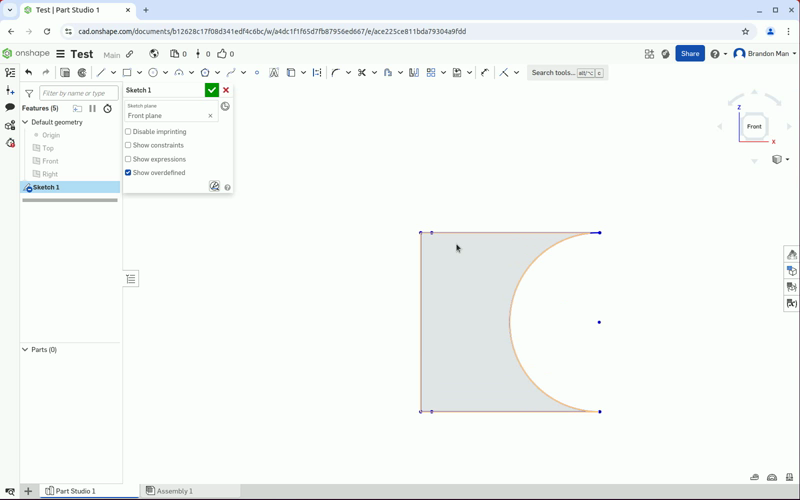
scroll(6)
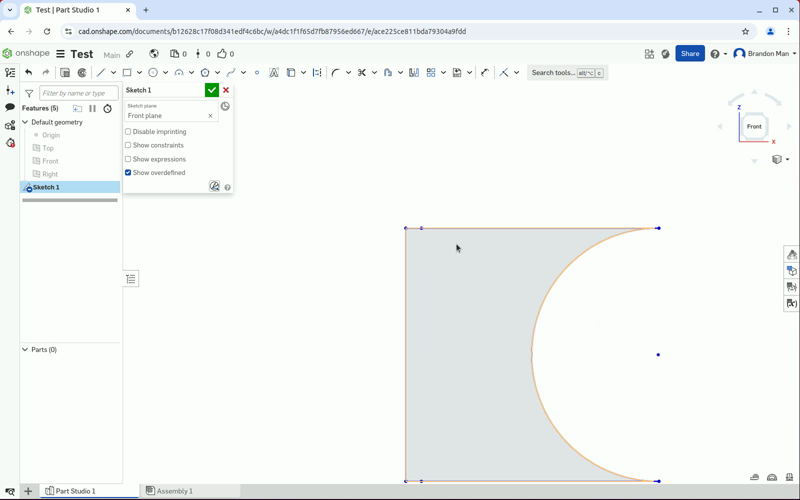
scroll(6)
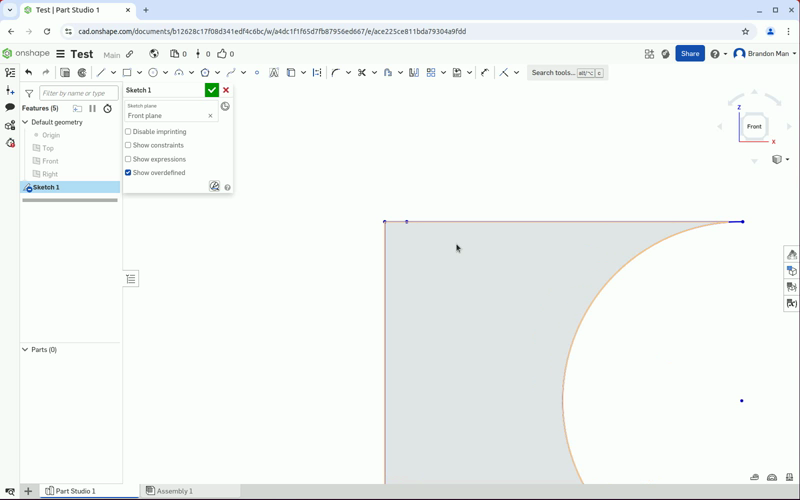
scroll(6)
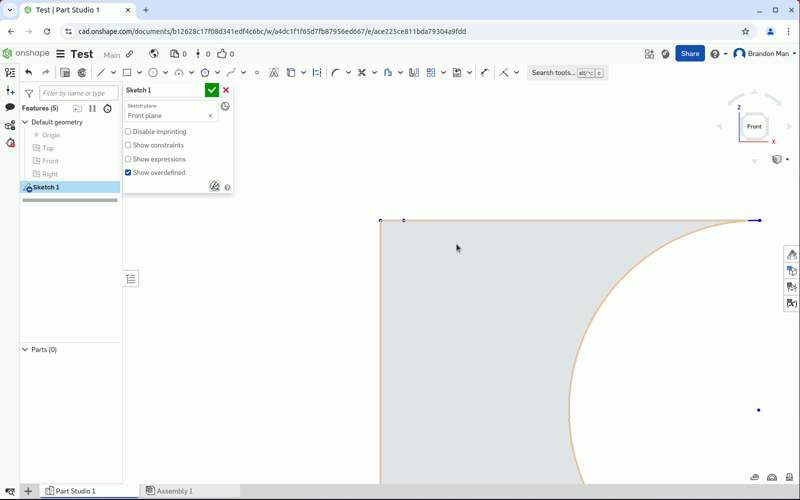
scroll(6)
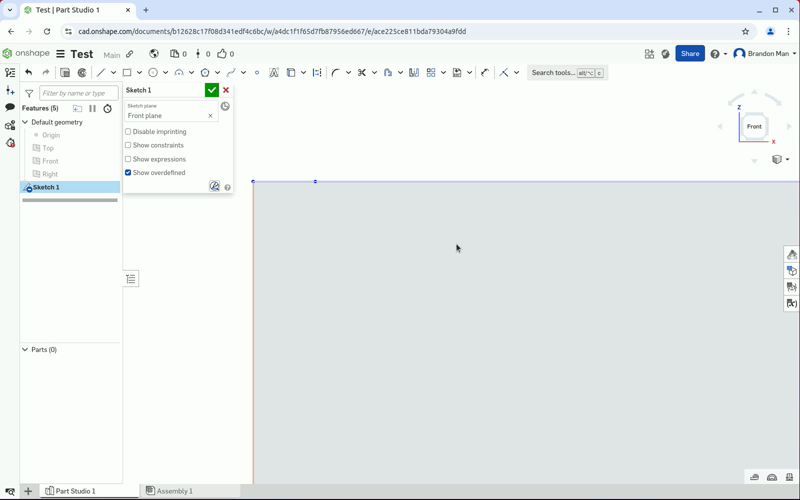
click(456, 243)
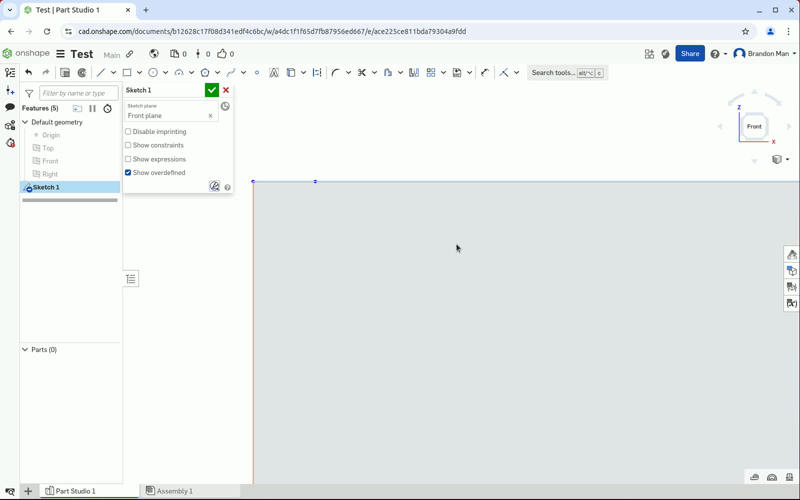
scroll(-6)
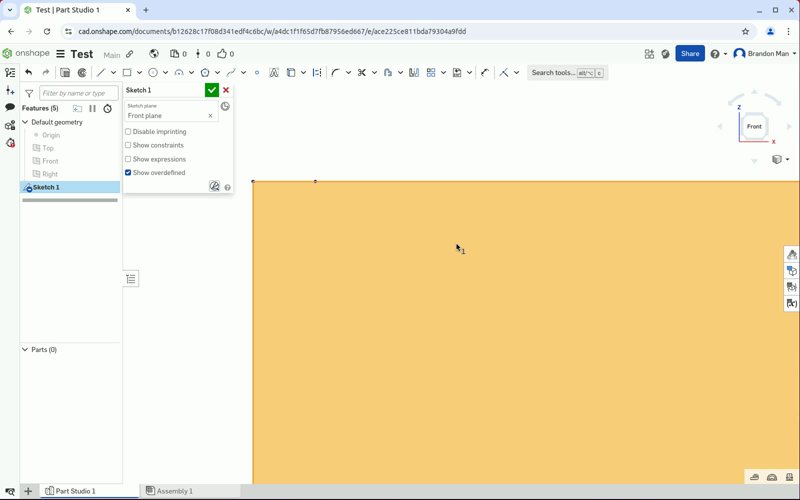
scroll(-6)
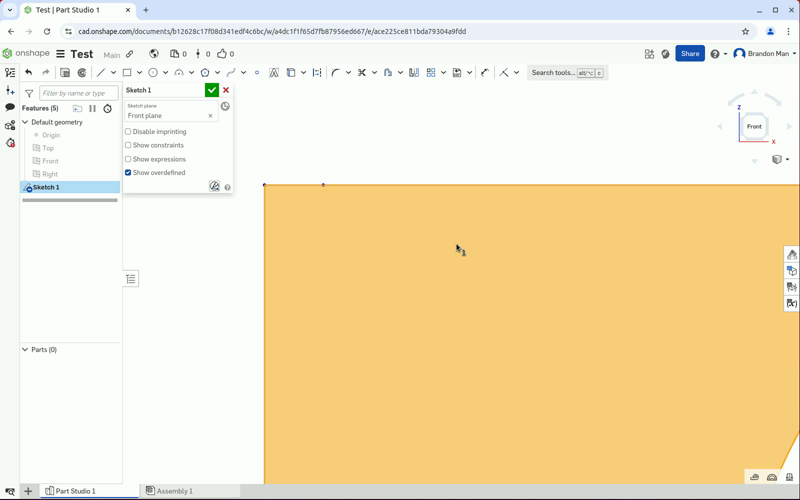
scroll(-6)
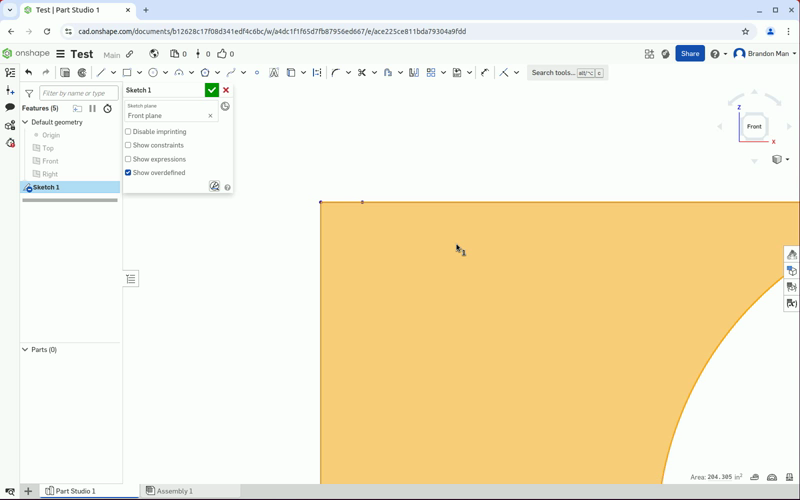
scroll(-6)
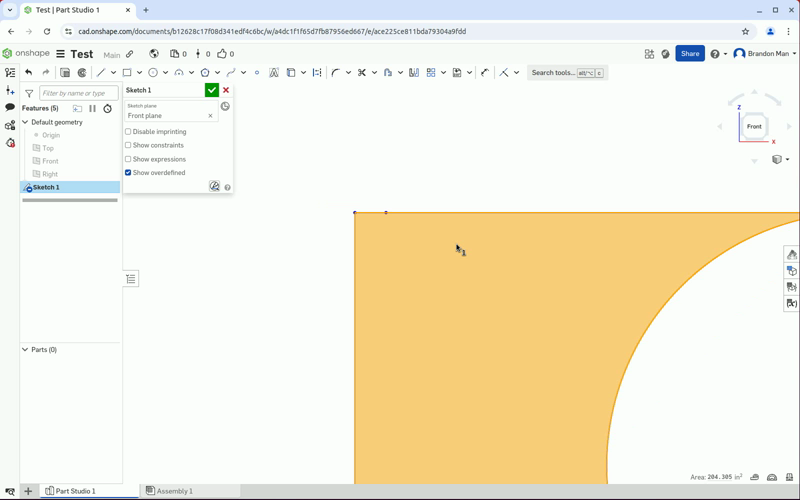
scroll(-6)
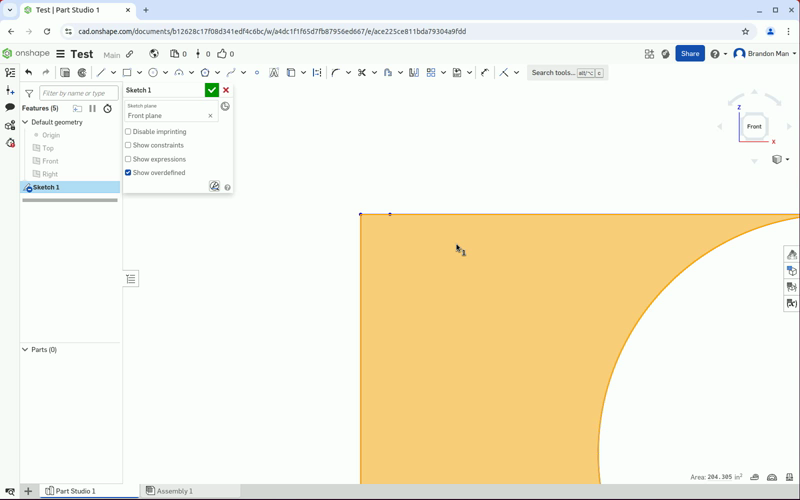
scroll(-6)
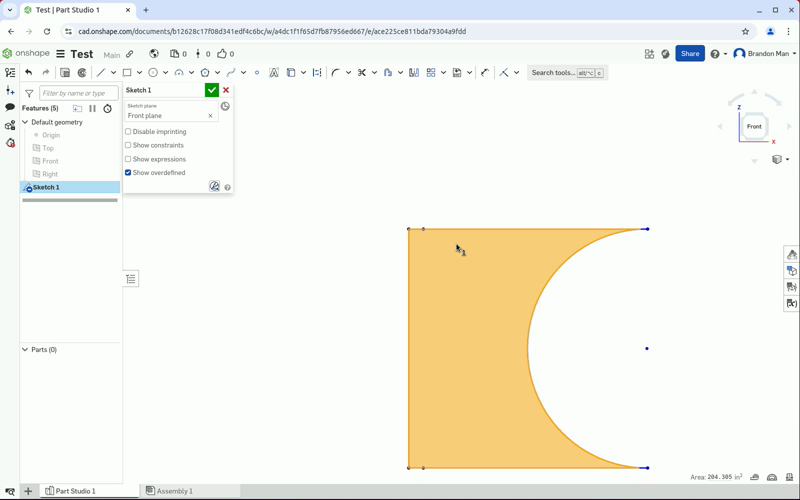
scroll(-6)
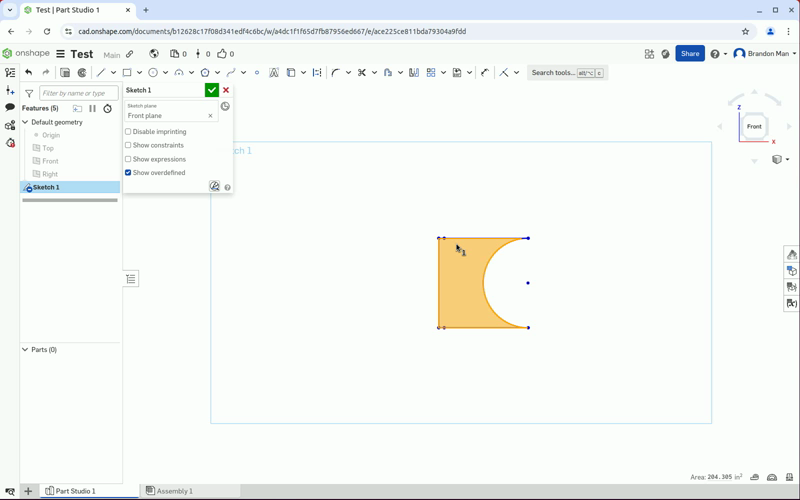
mouse_move(73, 352)
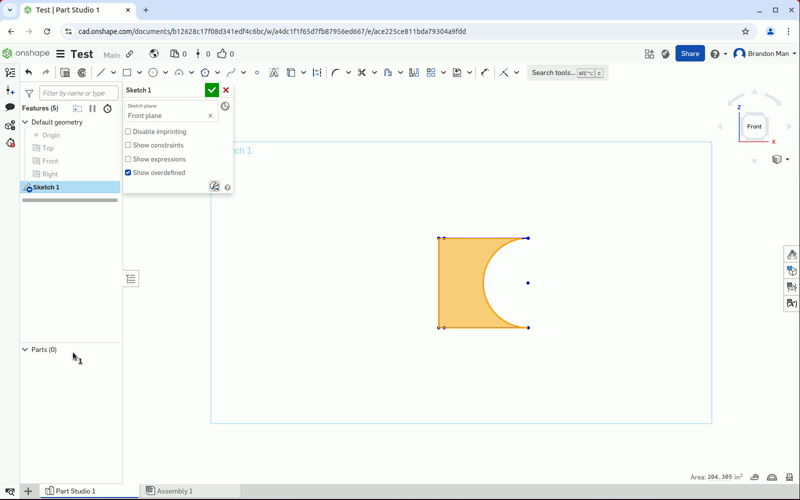
key(shift+y)
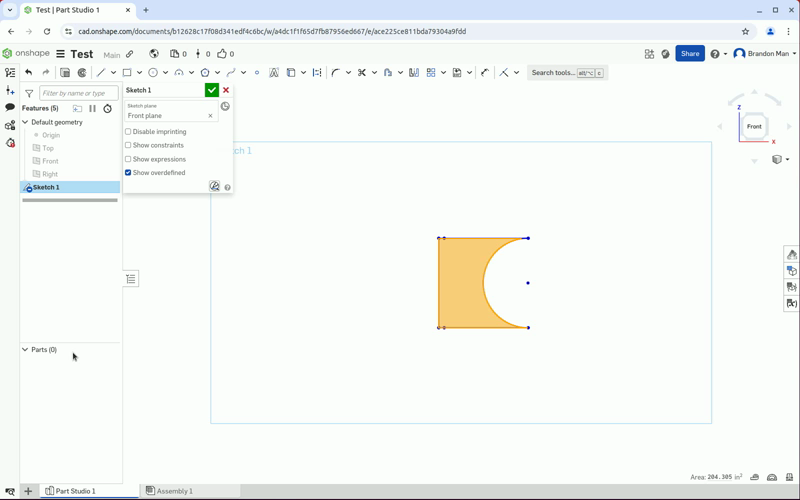
key(shift+e)
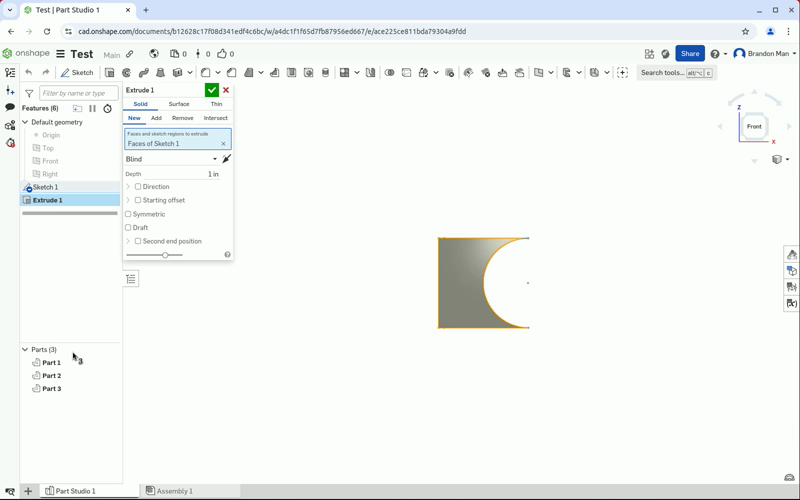
mouse_move(143, 106)
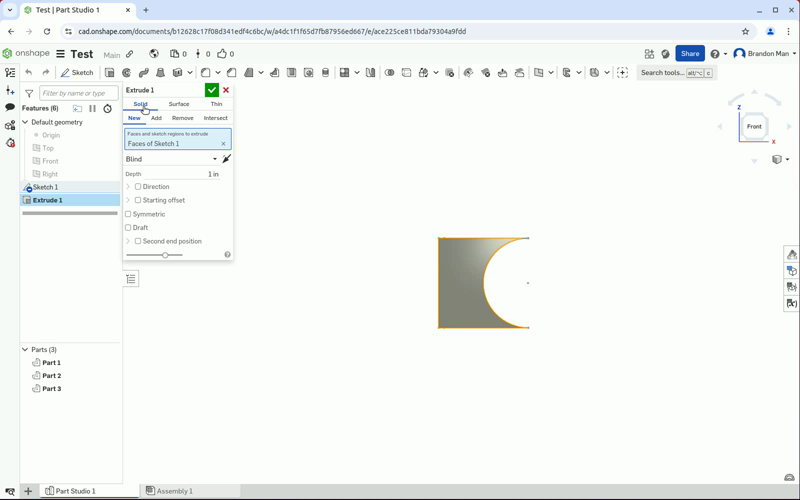
click(143, 106)
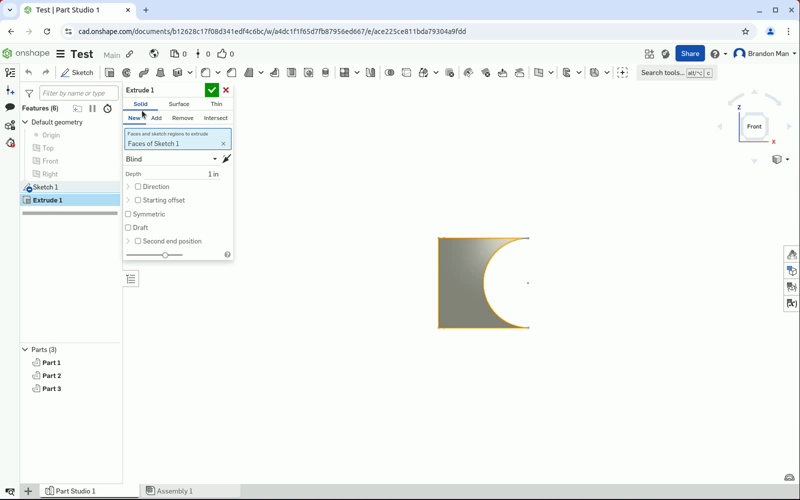
mouse_move(137, 120)
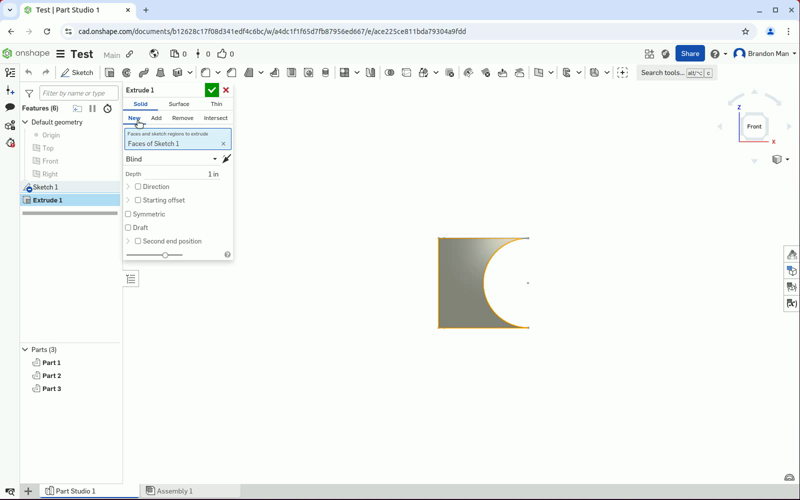
click(137, 120)
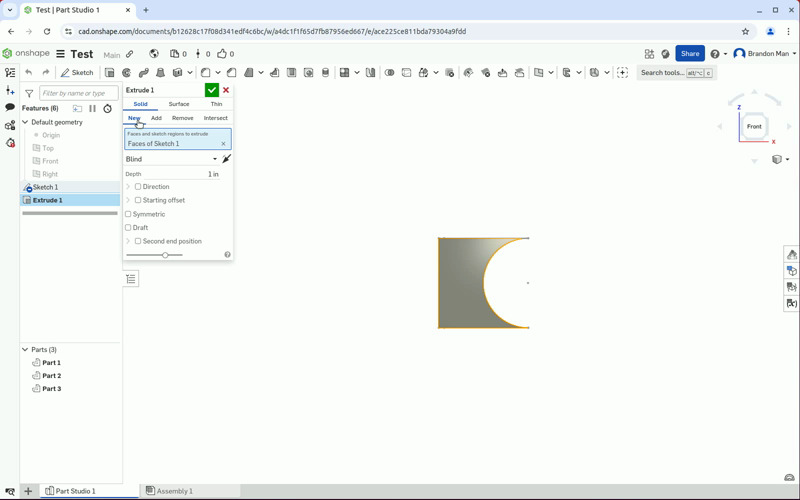
key(tab, 4)
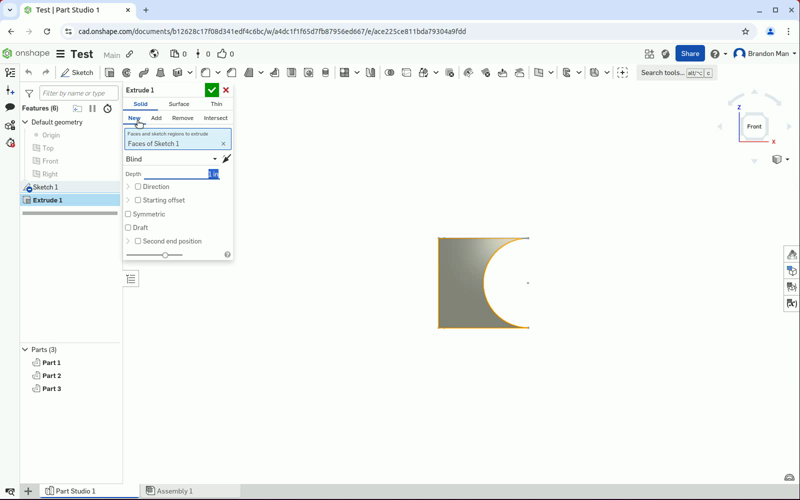
text(12.517)
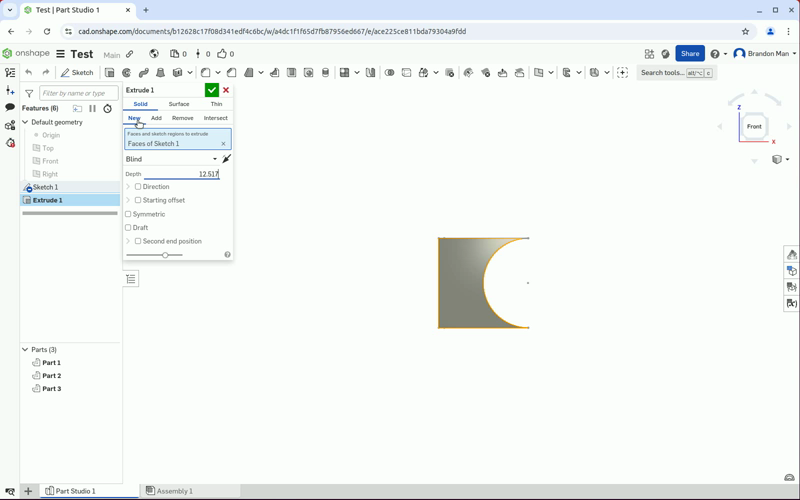
key(enter)
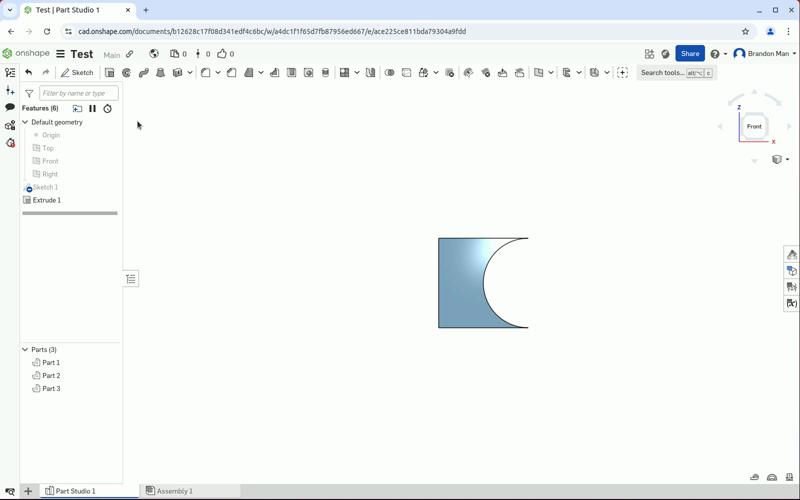
key(shift+h)
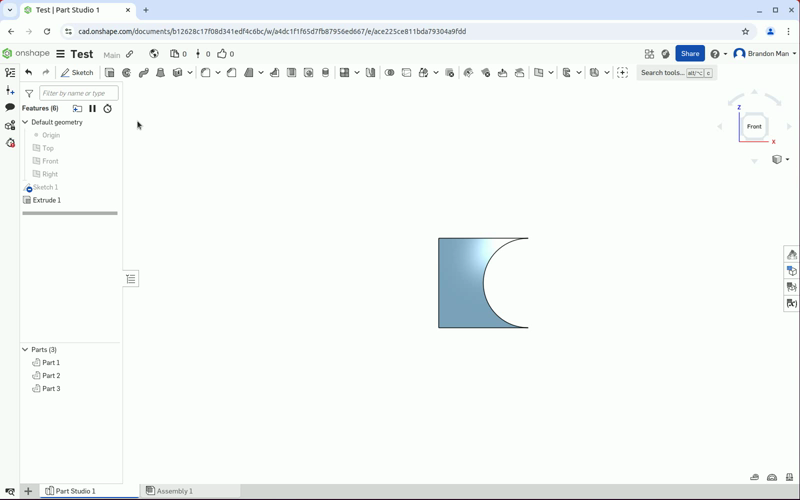
key(shift+h)
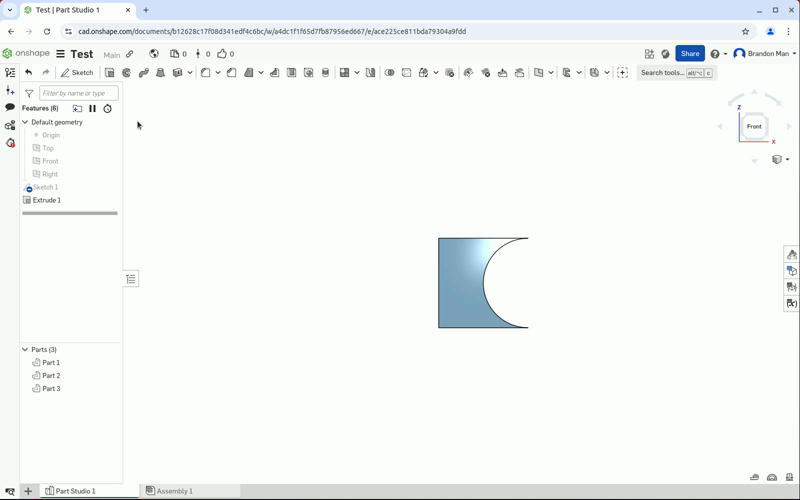
mouse_move(73, 189)
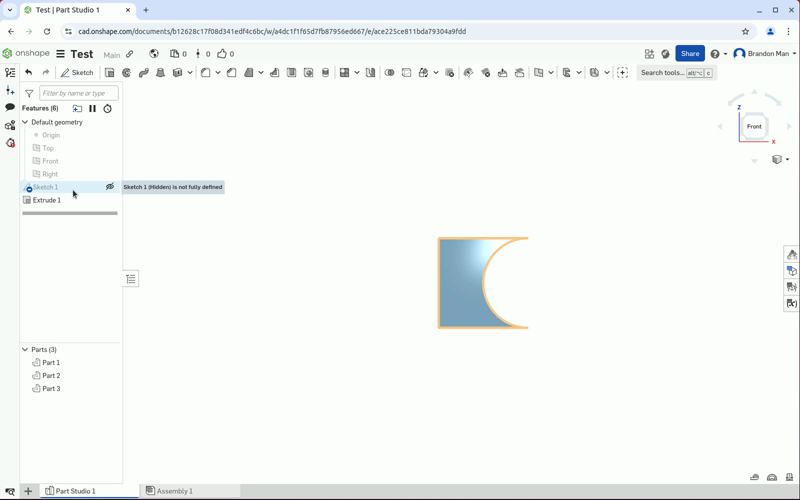
click(73, 189)
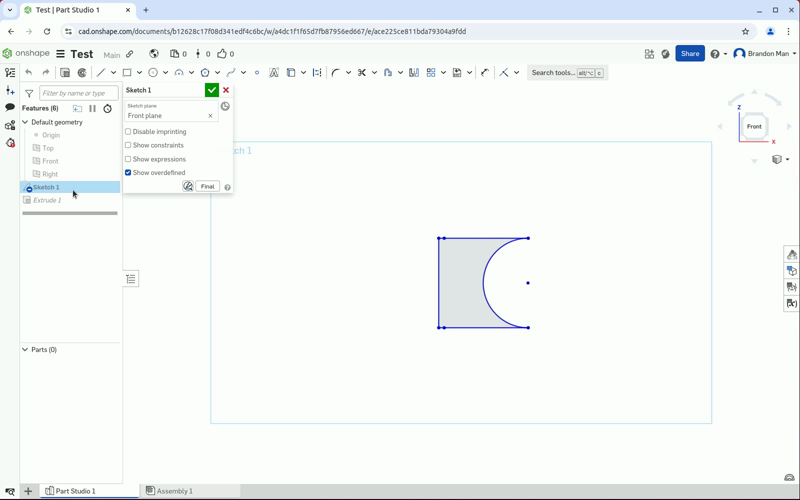
mouse_move(229, 92)
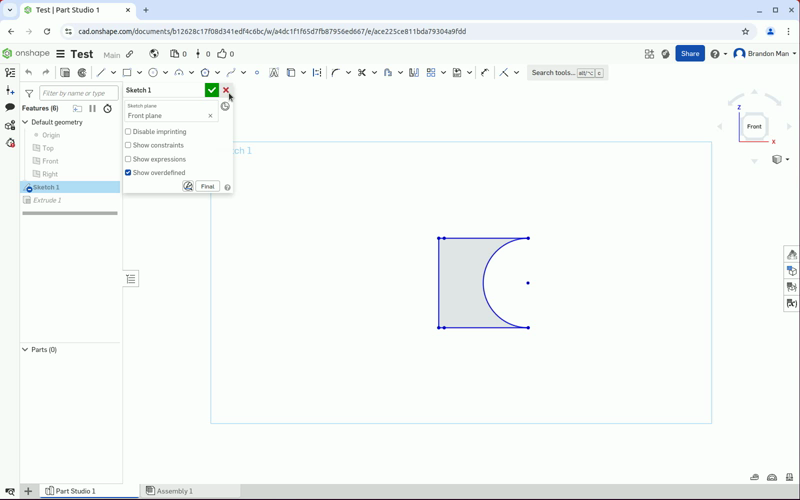
click(229, 92)
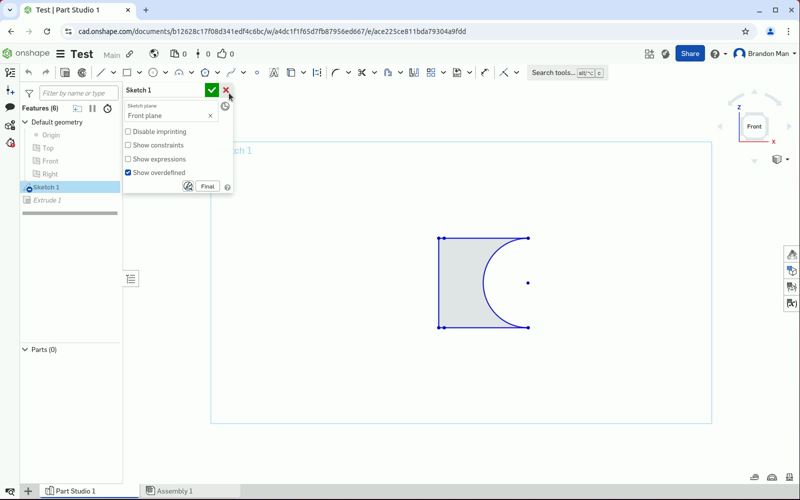
key(shift+s)
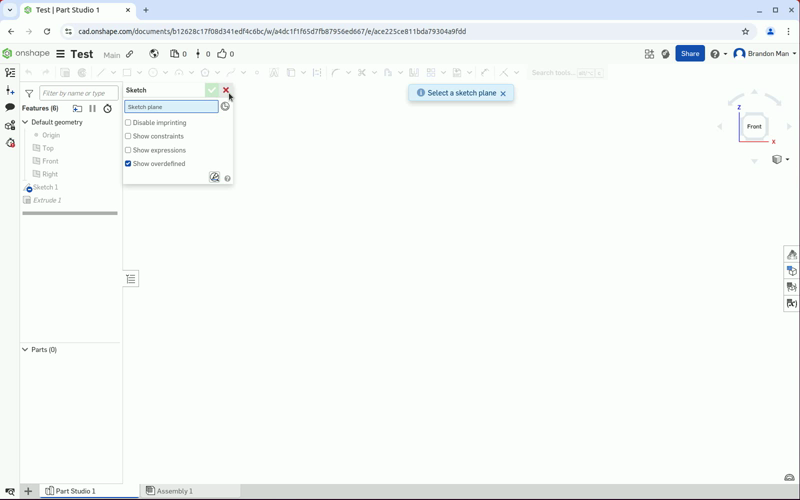
mouse_move(73, 163)
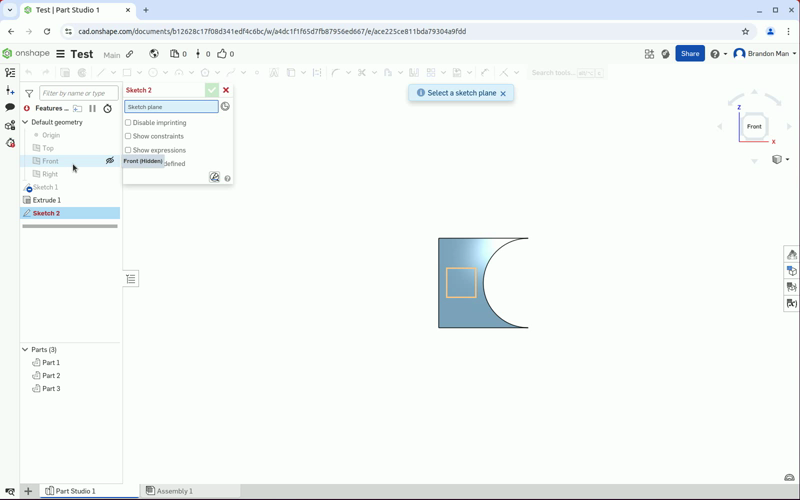
click(73, 163)
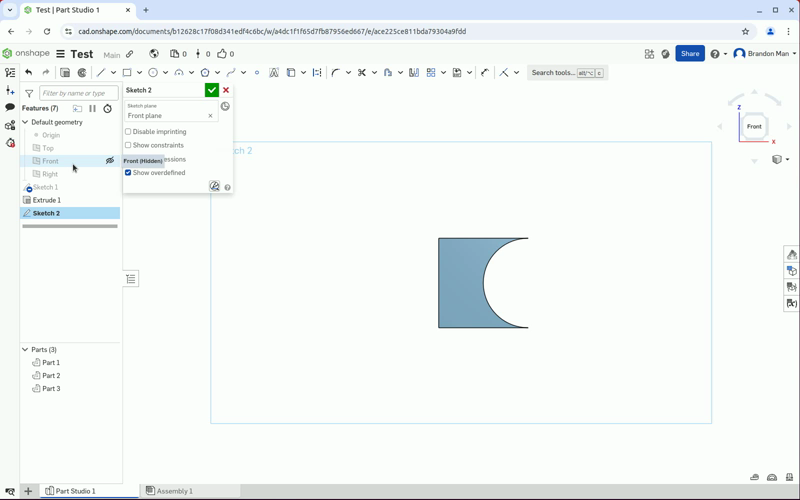
mouse_move(73, 352)
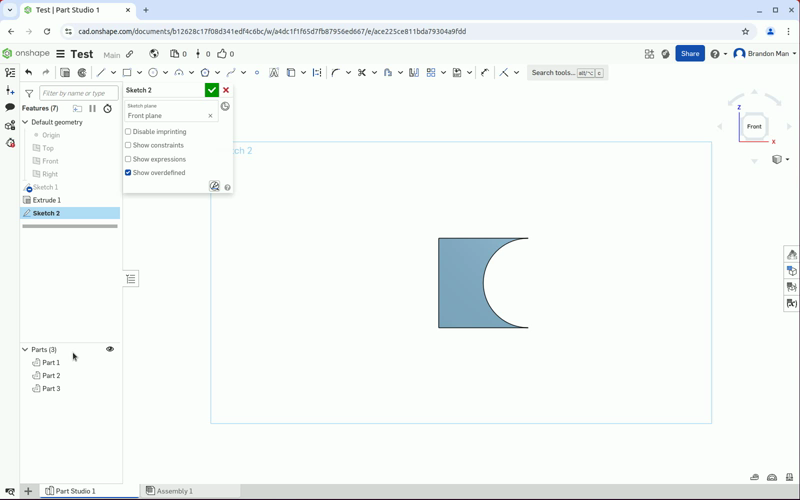
key(y)
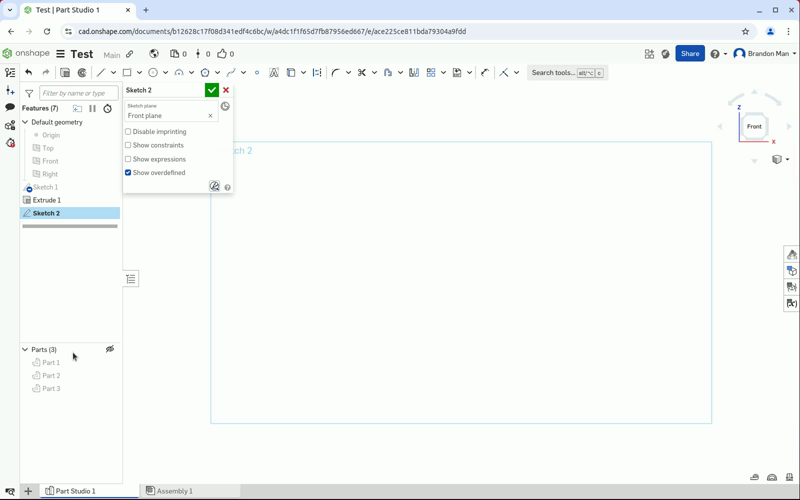
key(a)
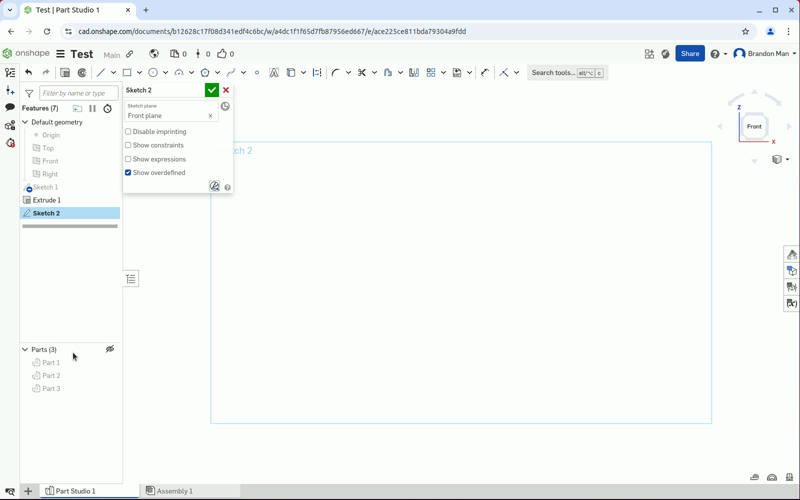
key_down(shift)
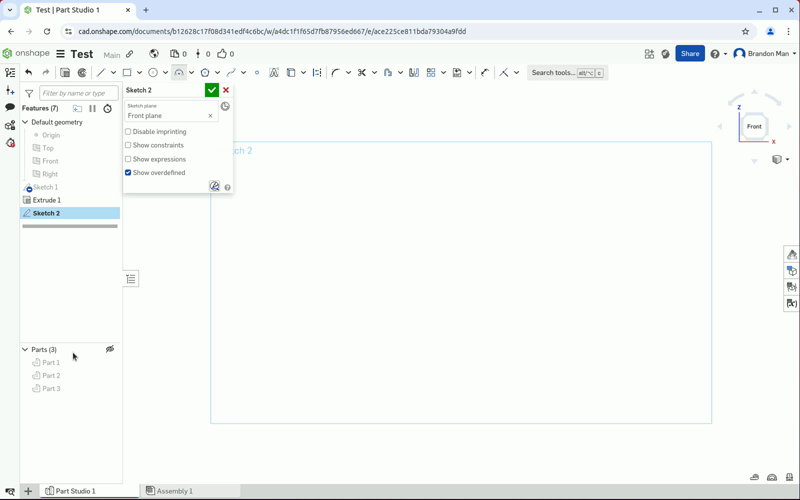
mouse_move(527, 327)
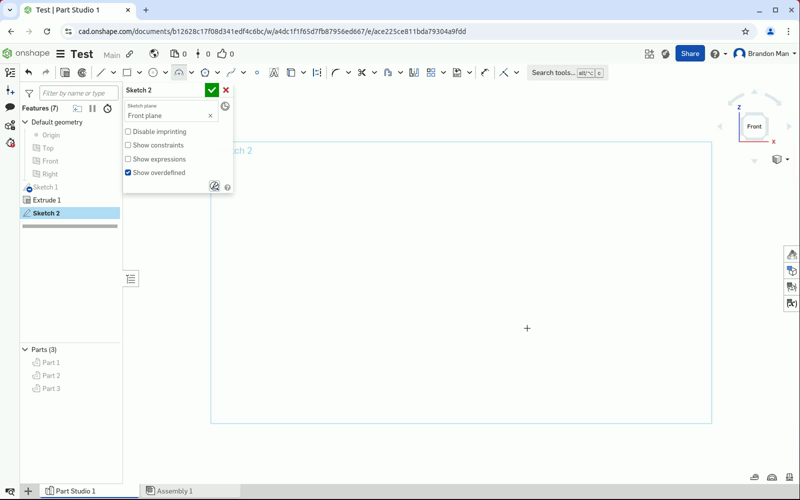
click(527, 327)
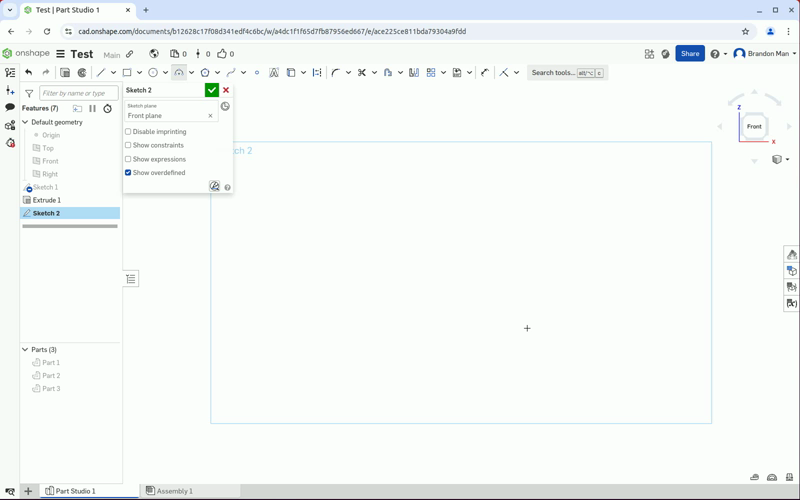
key_up(shift)
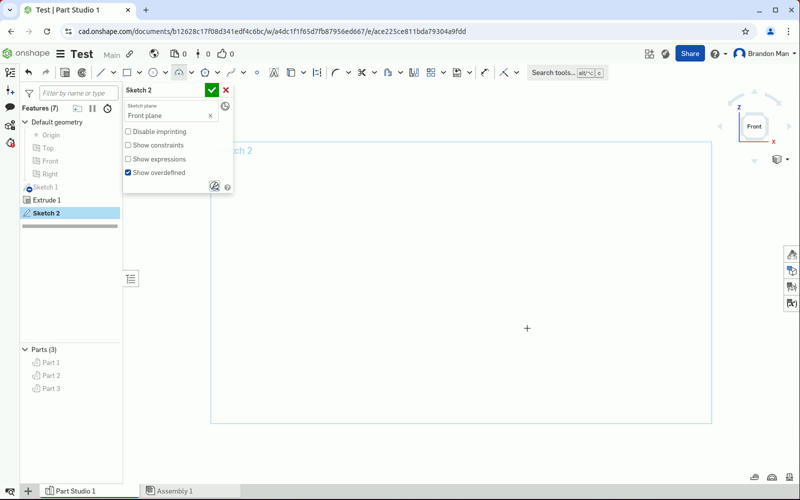
key_down(shift)
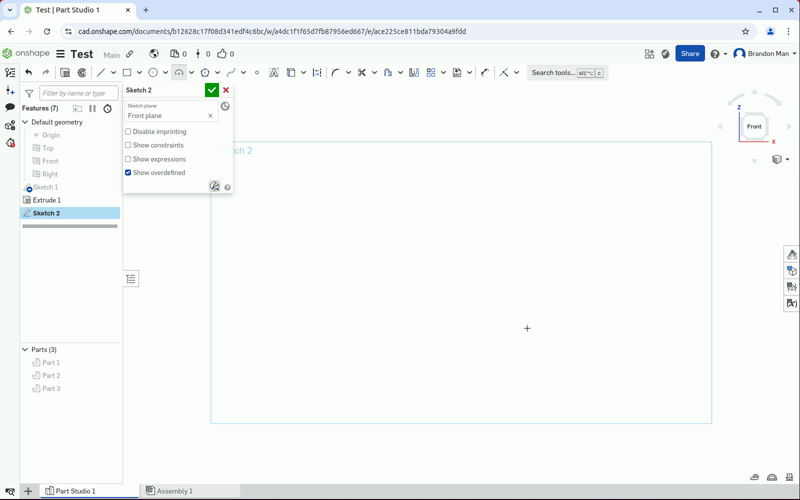
mouse_move(527, 238)
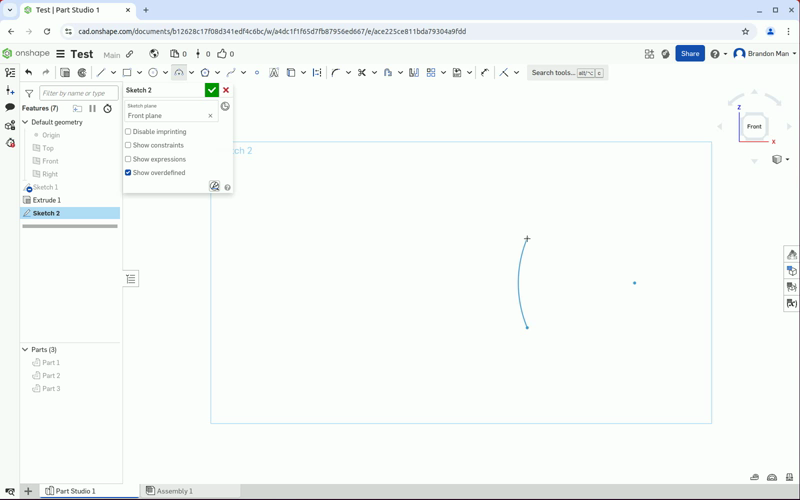
click(527, 238)
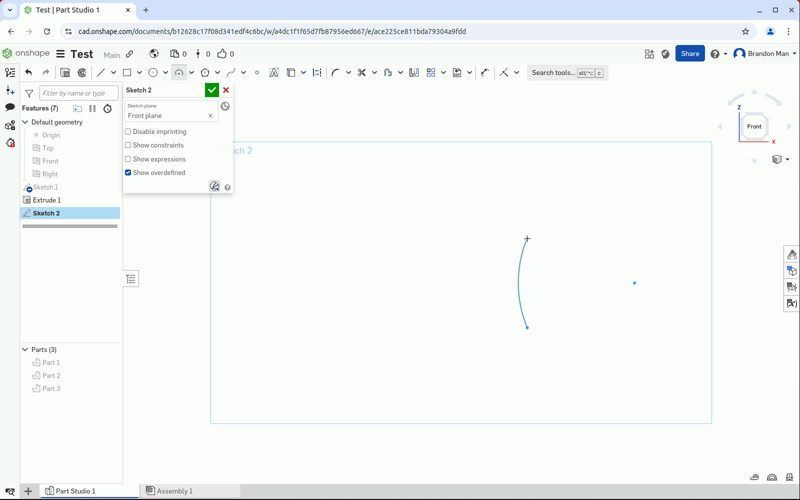
mouse_move(572, 282)
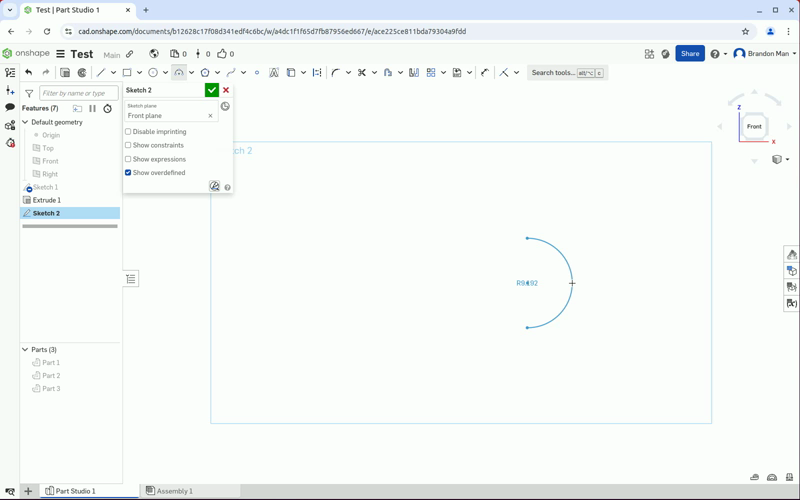
click(572, 282)
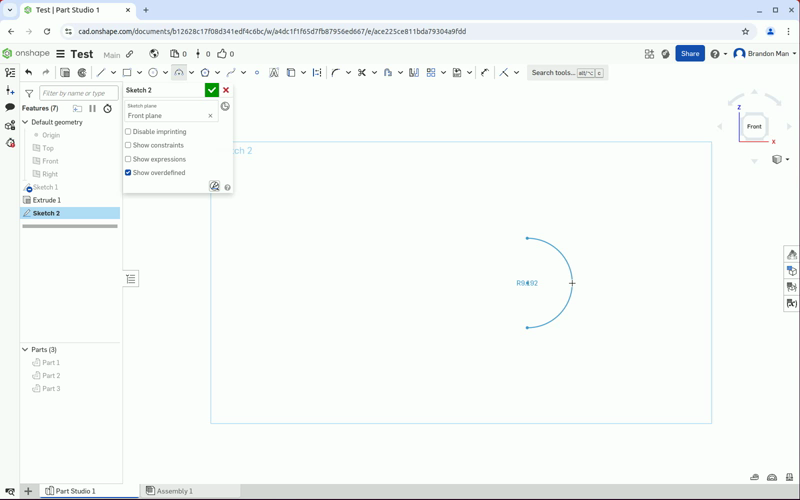
key_up(shift)
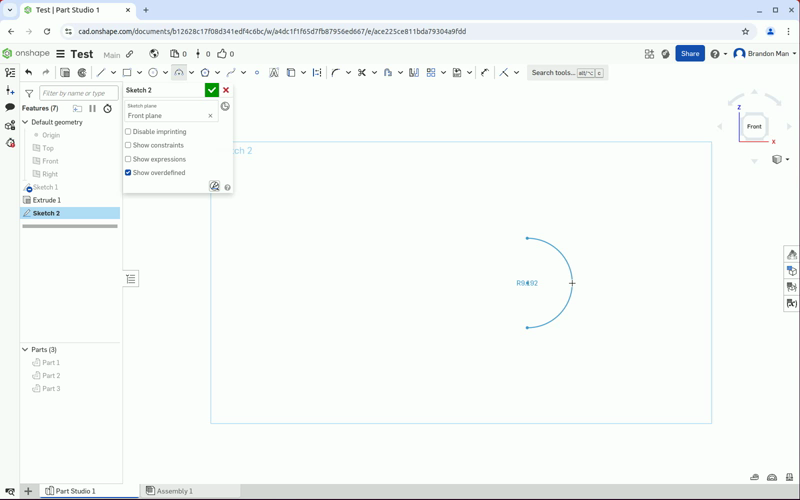
key(esc)
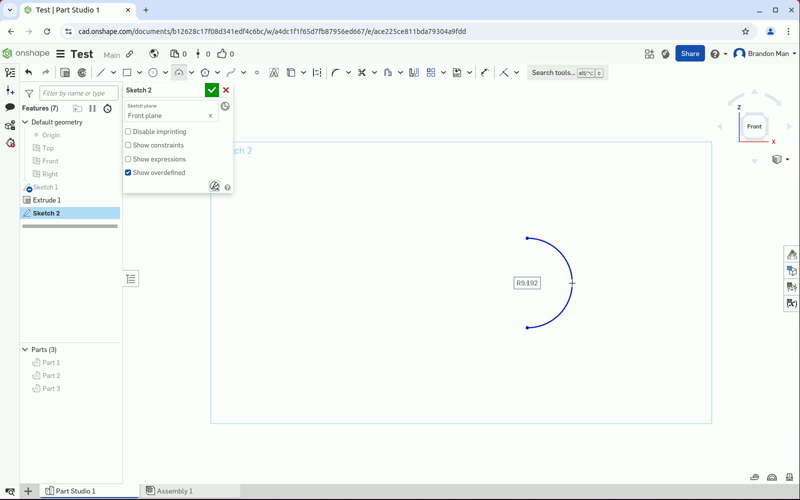
key(l)
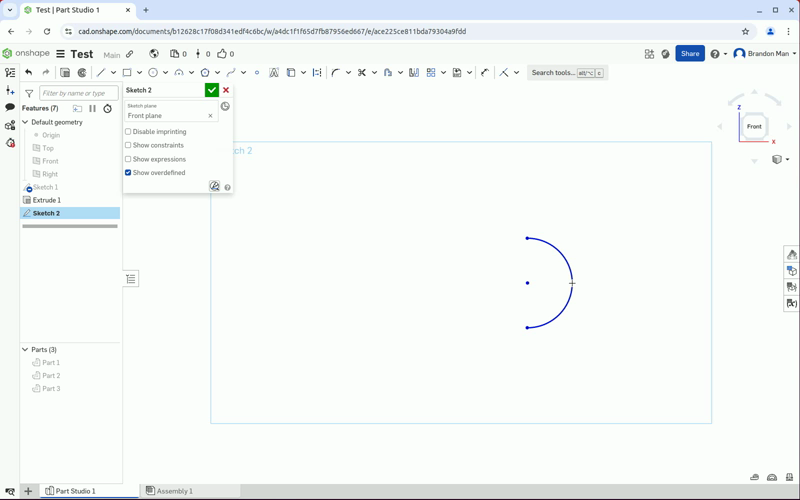
mouse_move(527, 238)
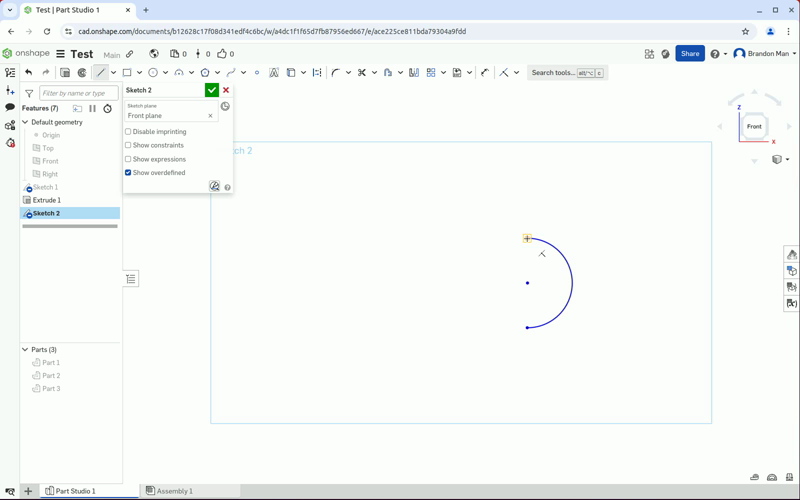
click(527, 238)
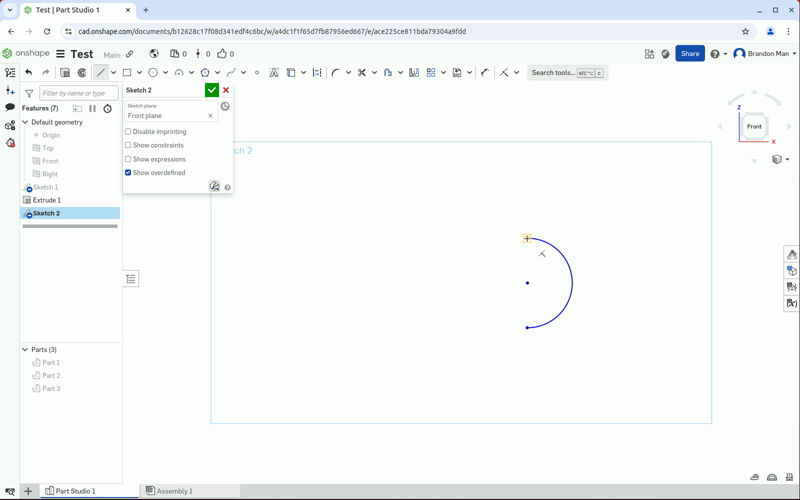
key_down(shift)
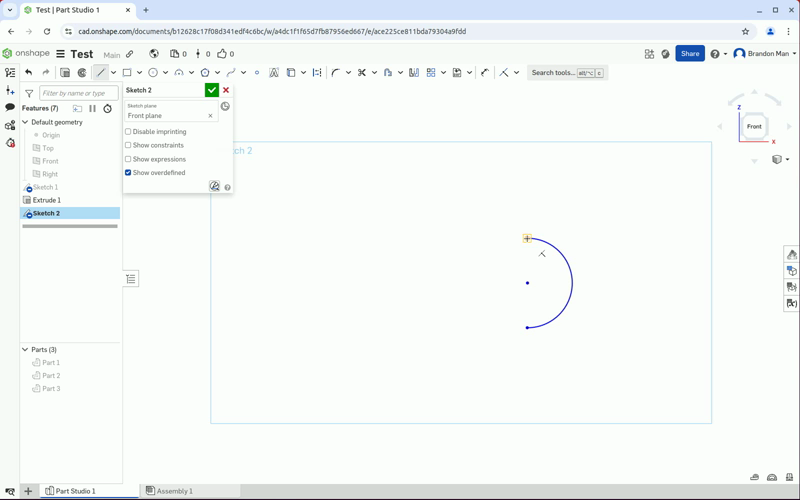
mouse_move(557, 238)
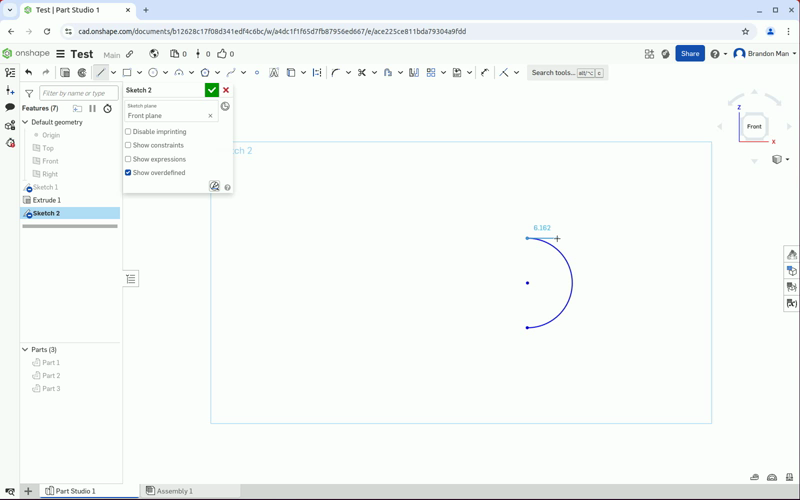
mouse_move(527, 255)
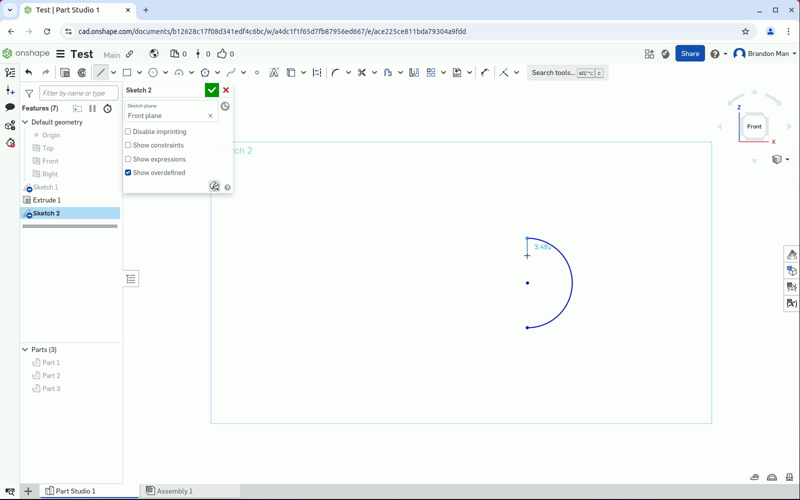
click(527, 255)
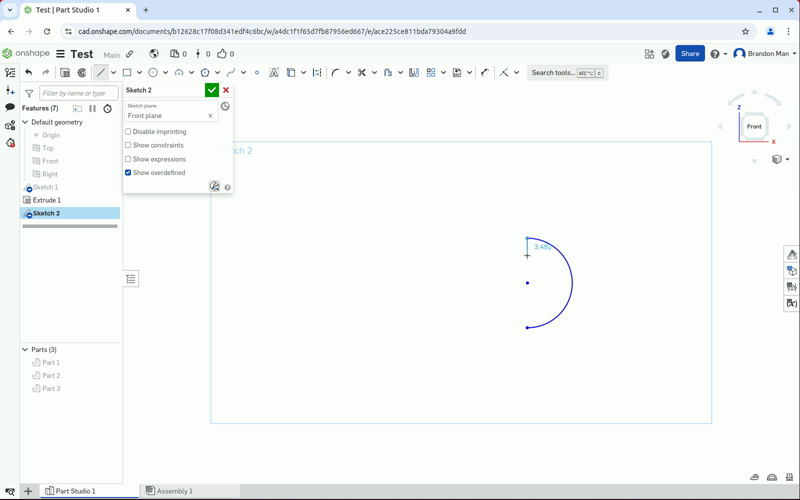
key_up(shift)
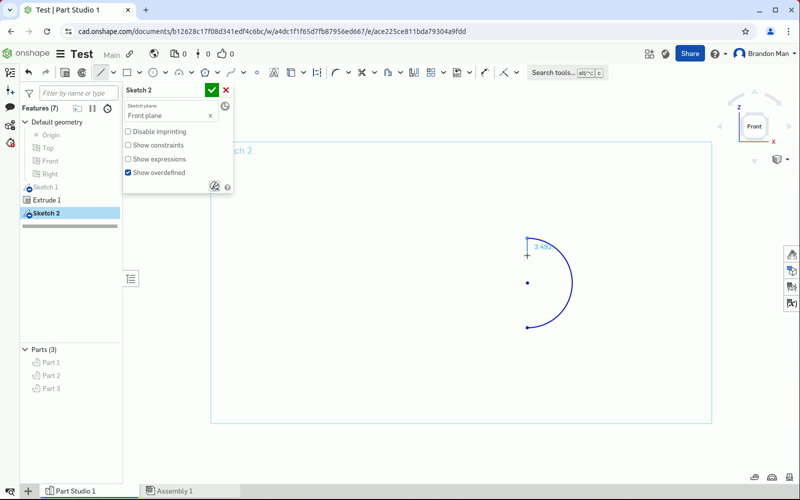
key(esc)
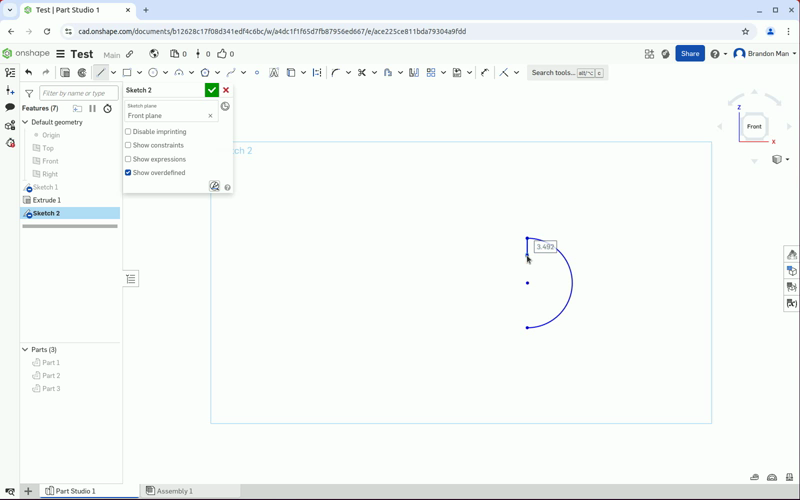
key(a)
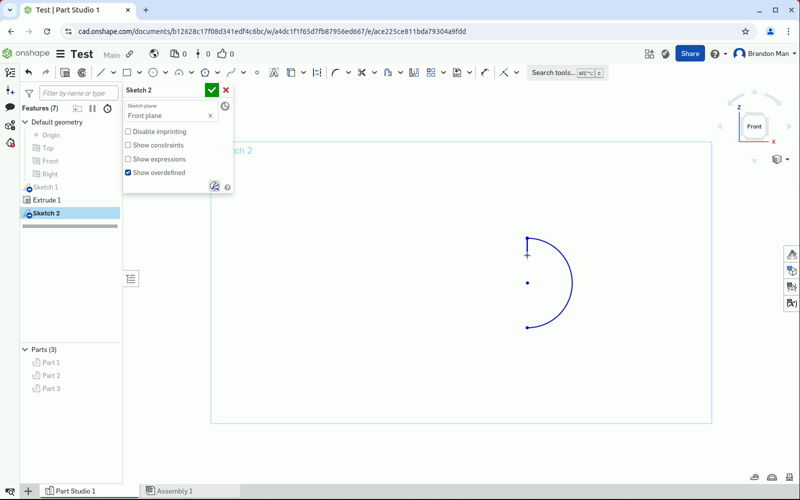
mouse_move(527, 255)
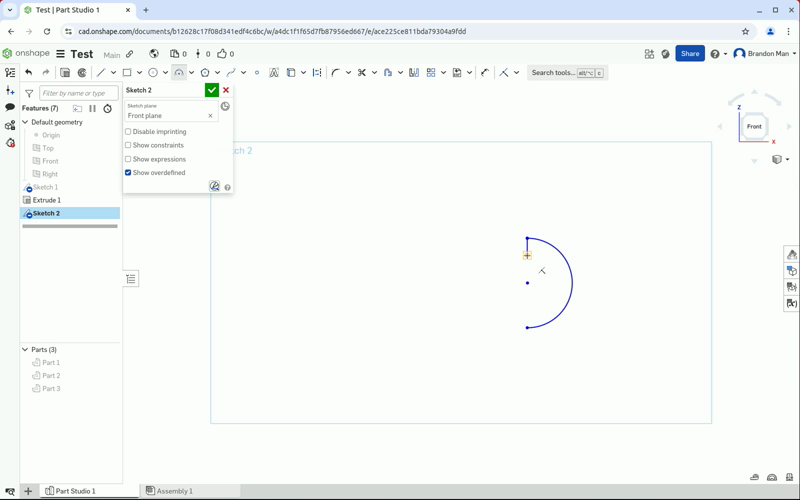
click(527, 255)
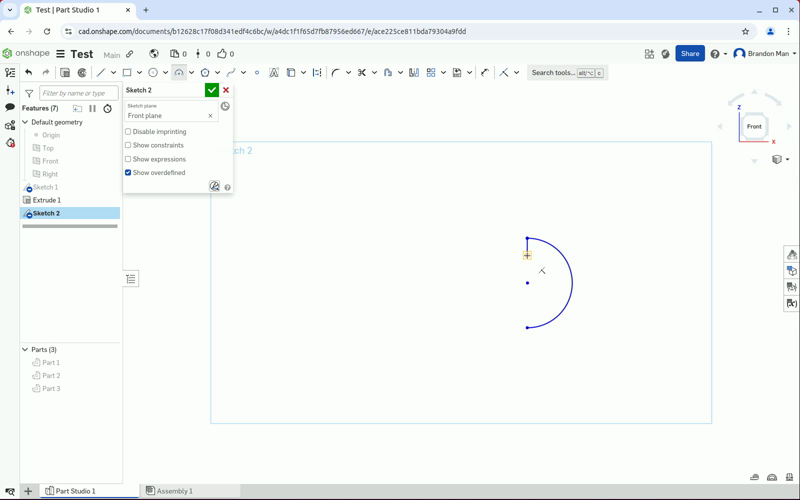
key_down(shift)
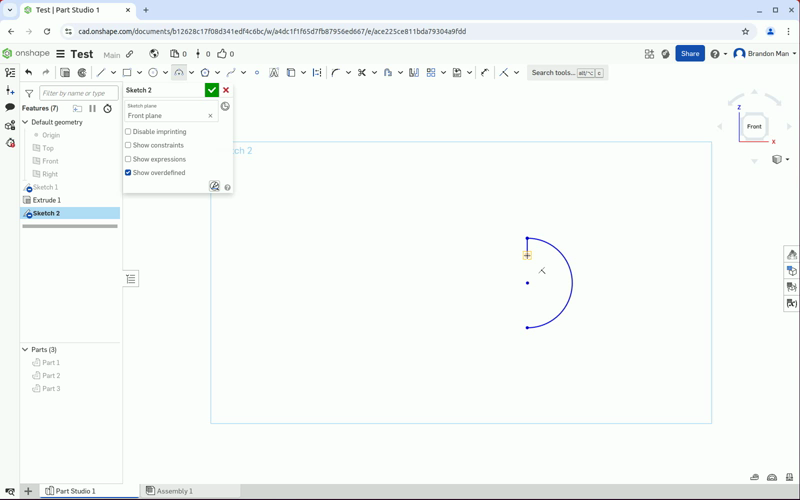
mouse_move(527, 310)
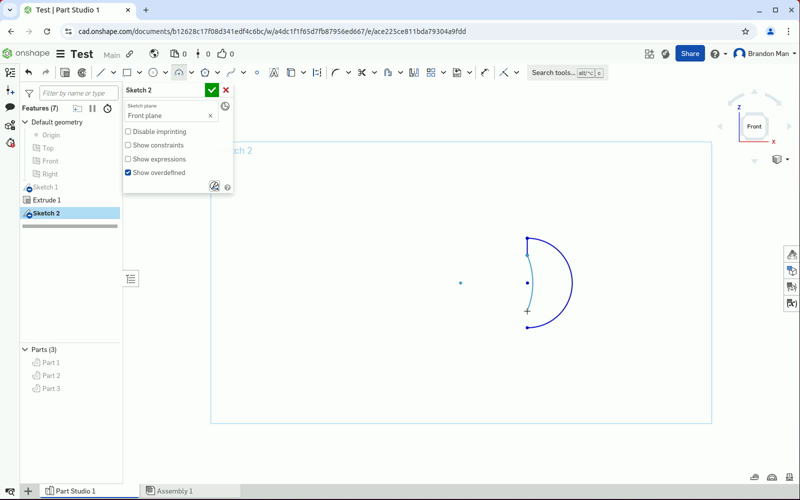
click(527, 310)
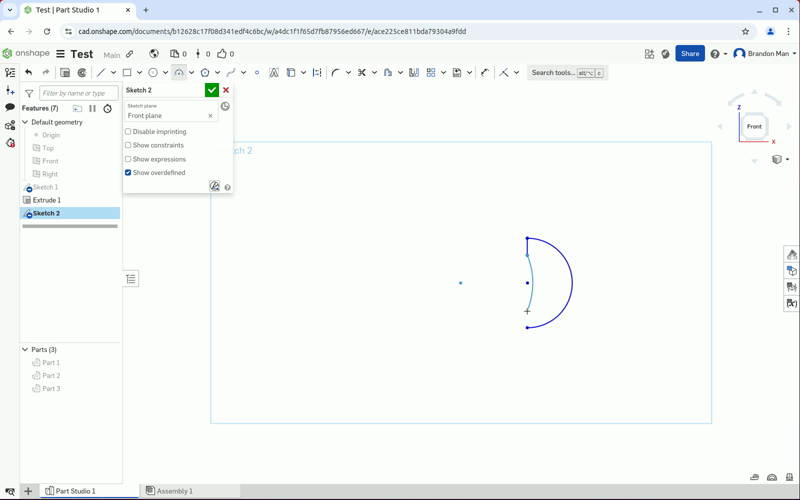
mouse_move(555, 282)
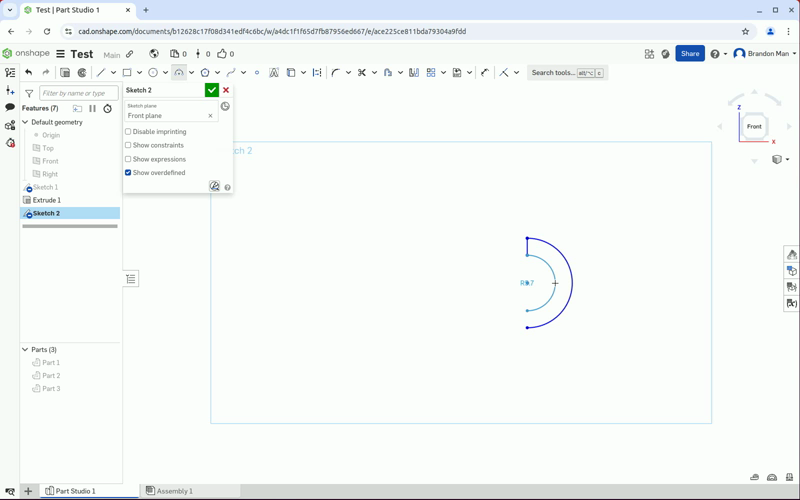
click(555, 282)
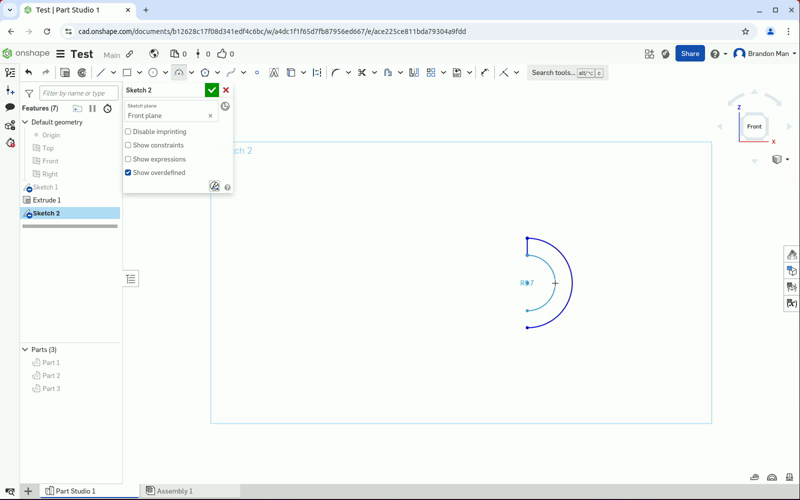
key_up(shift)
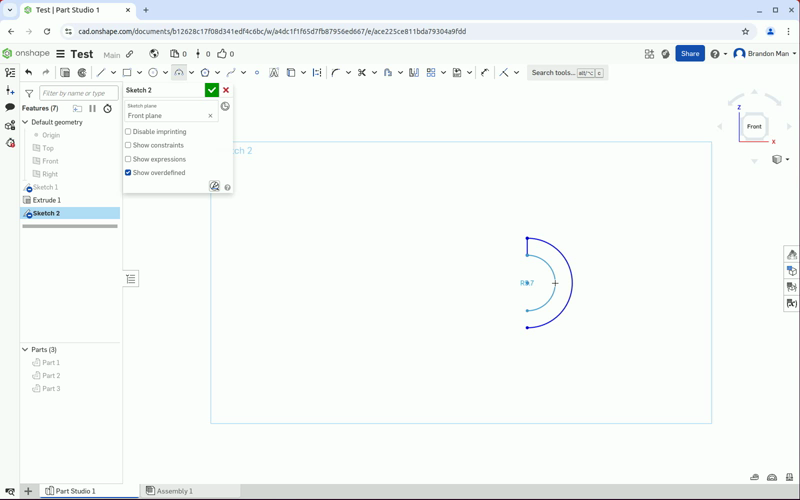
key(esc)
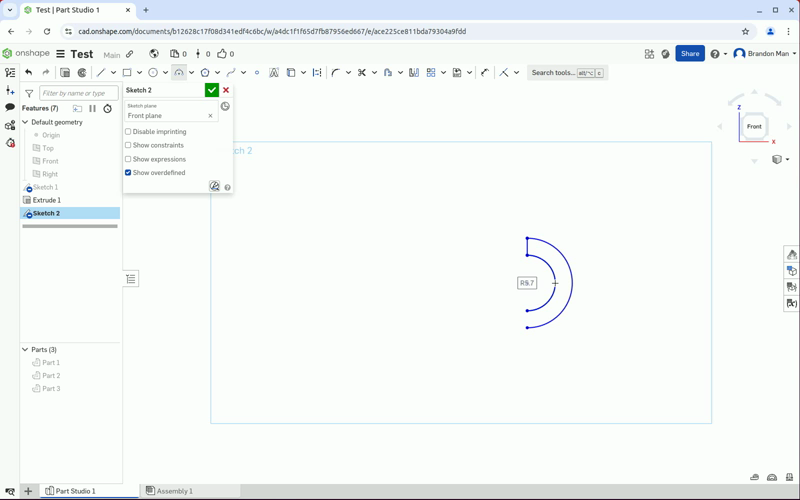
key(l)
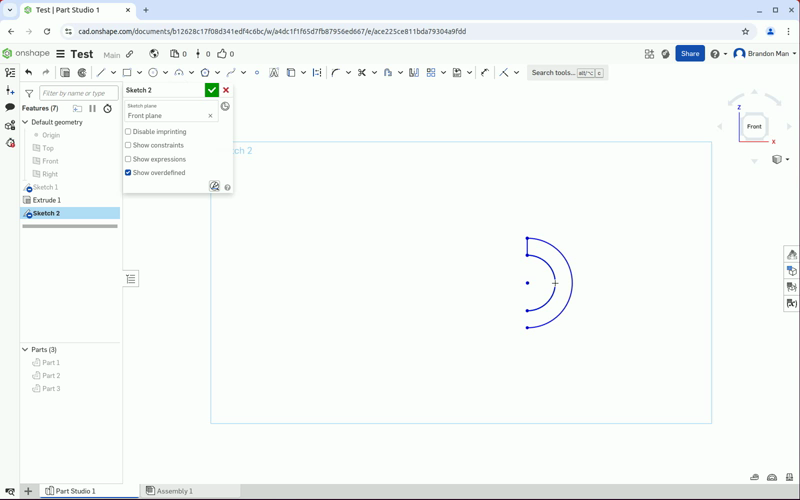
mouse_move(527, 310)
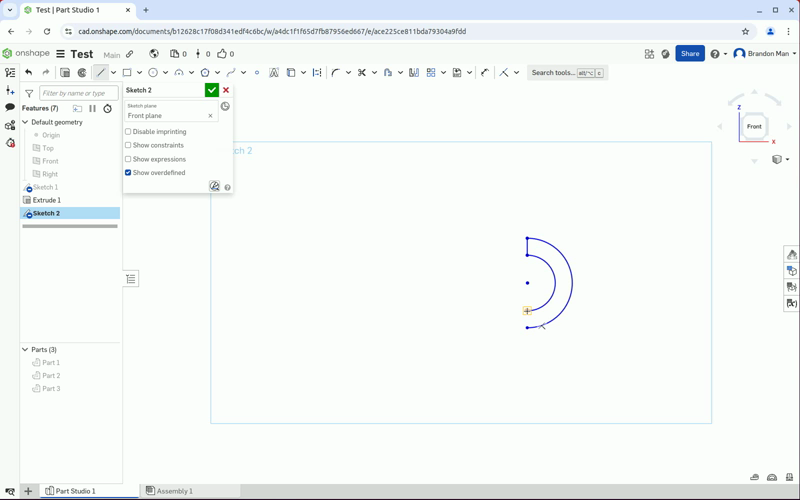
click(527, 310)
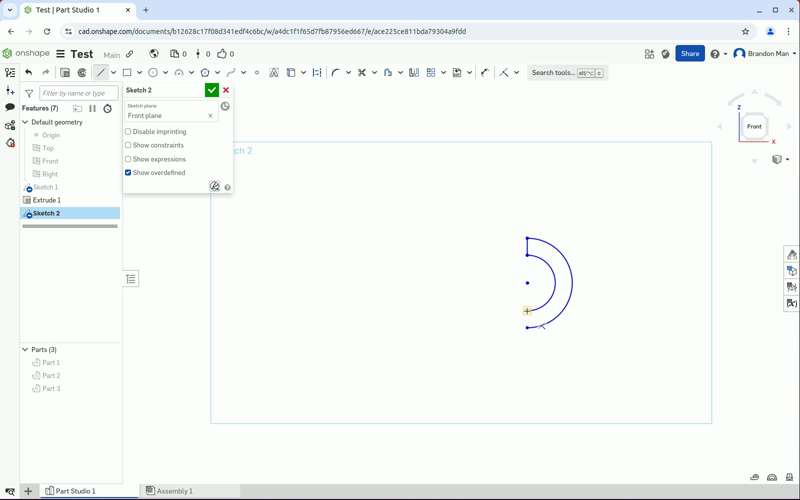
mouse_move(557, 310)
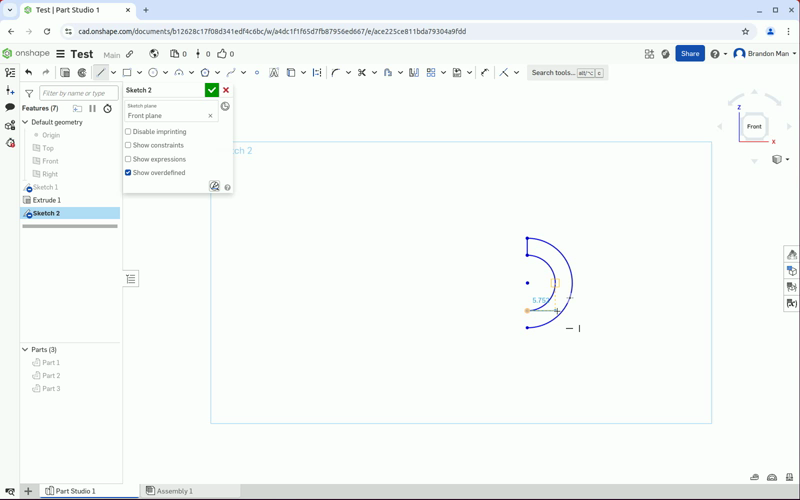
key_down(shift)
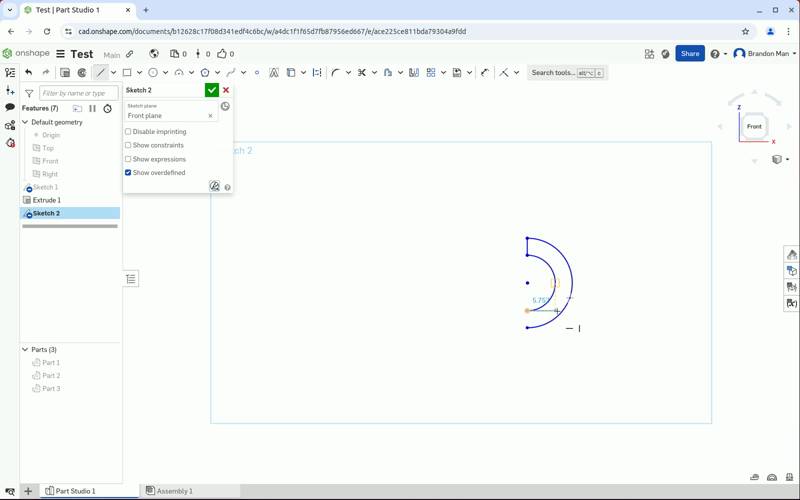
mouse_move(527, 327)
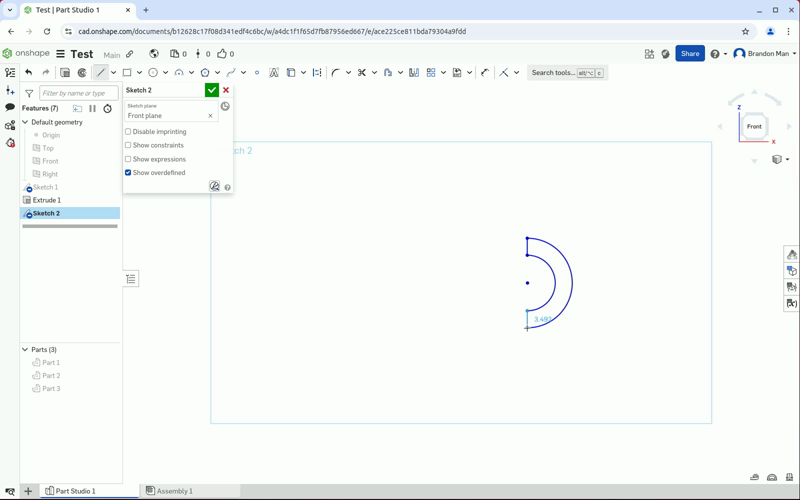
key_up(shift)
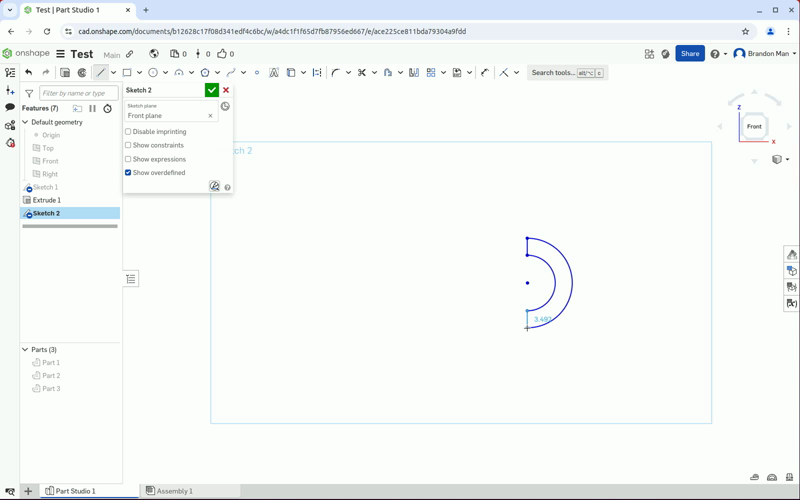
click(527, 327)
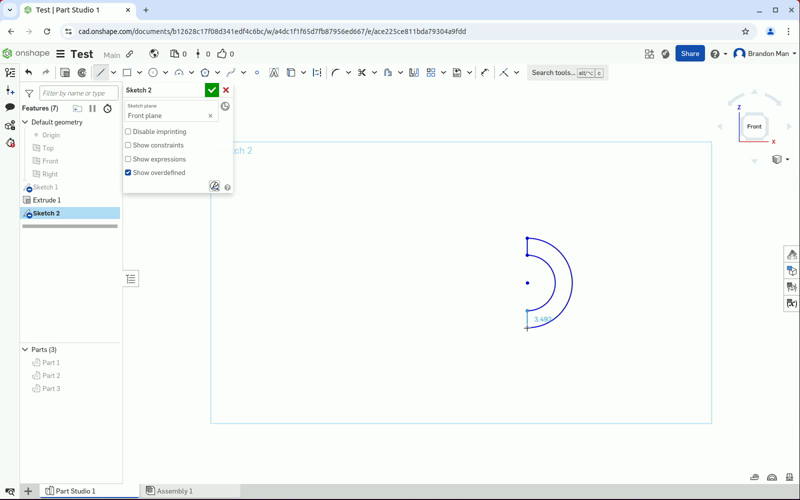
key(esc)
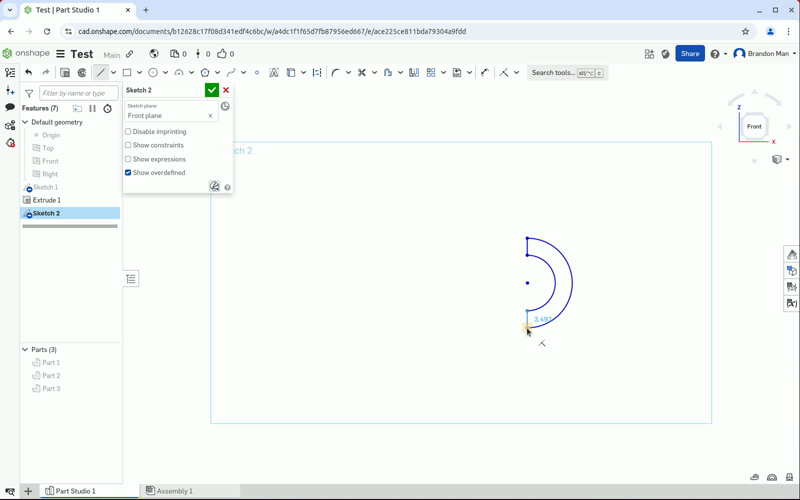
mouse_move(554, 269)
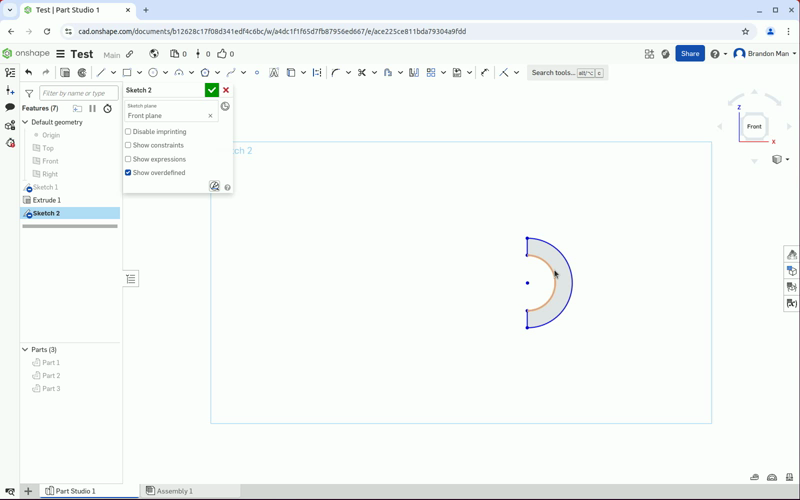
scroll(6)
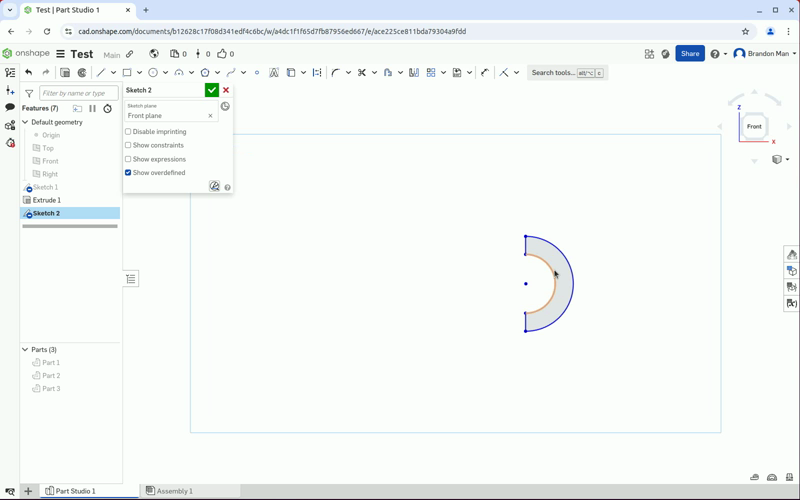
scroll(6)
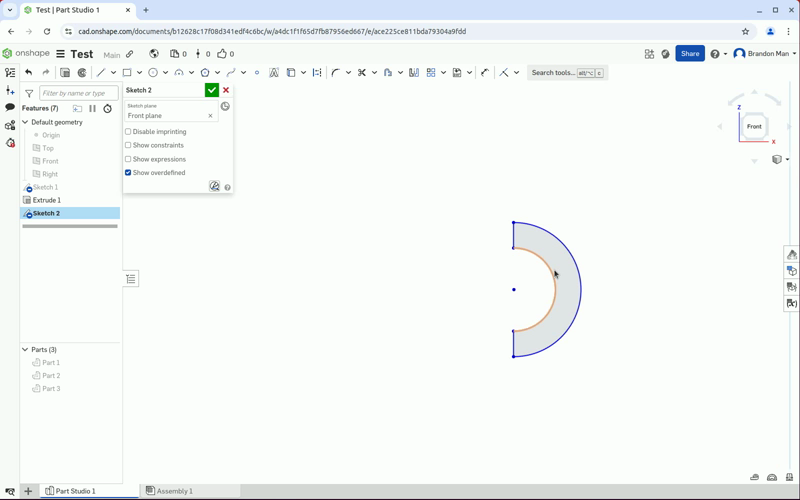
scroll(6)
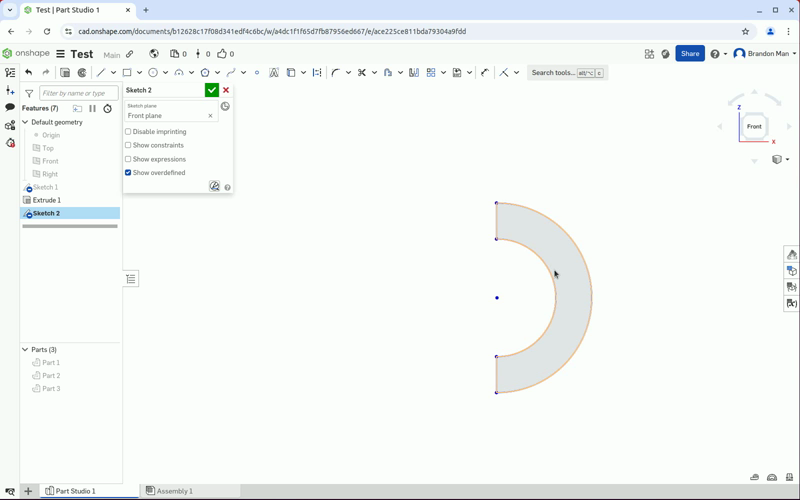
scroll(6)
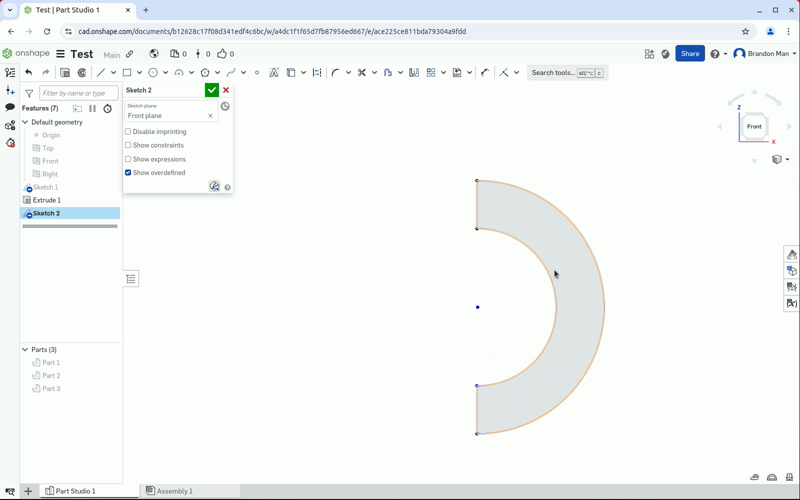
scroll(6)
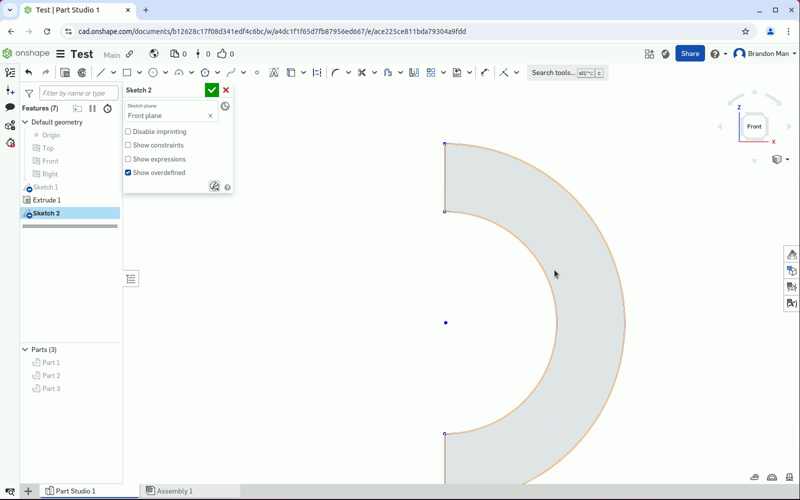
scroll(6)
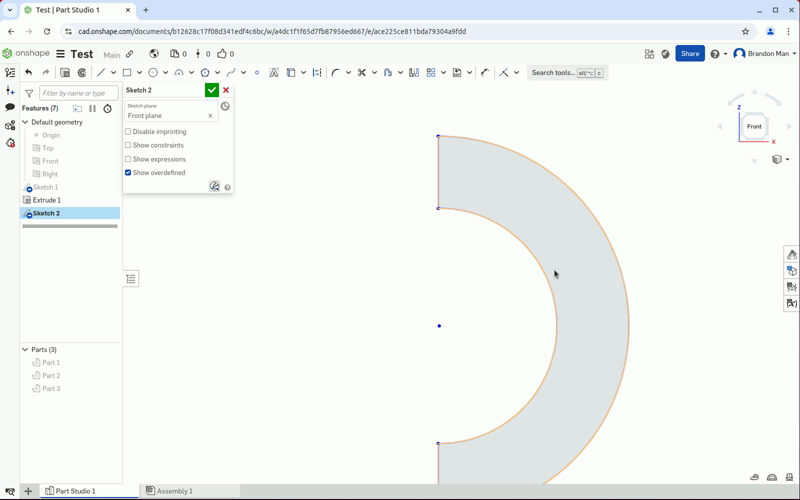
scroll(6)
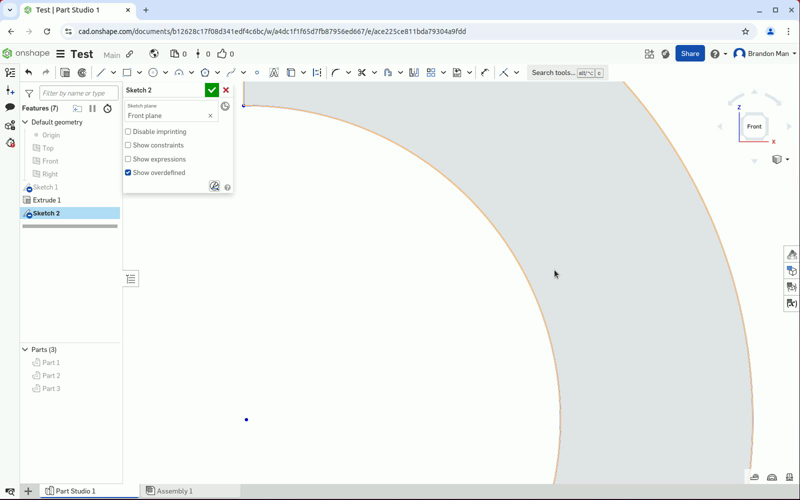
click(554, 269)
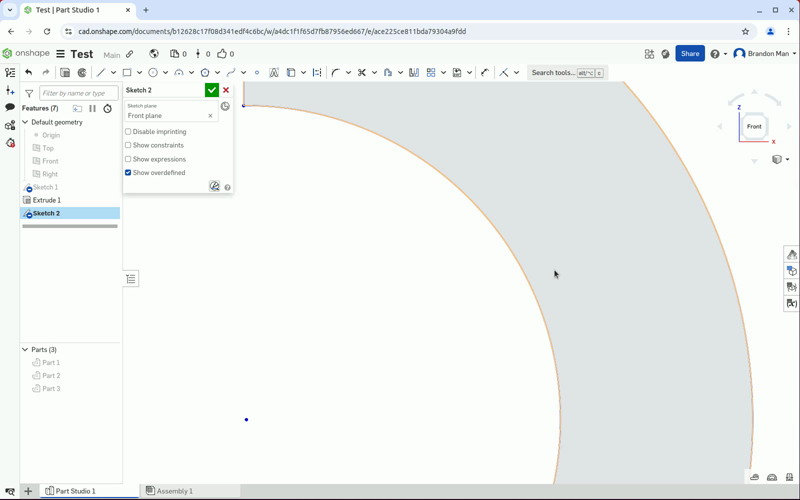
scroll(-6)
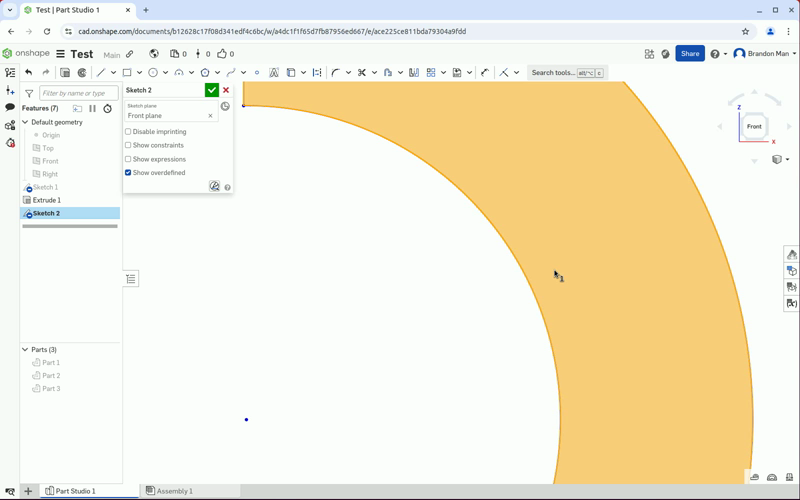
scroll(-6)
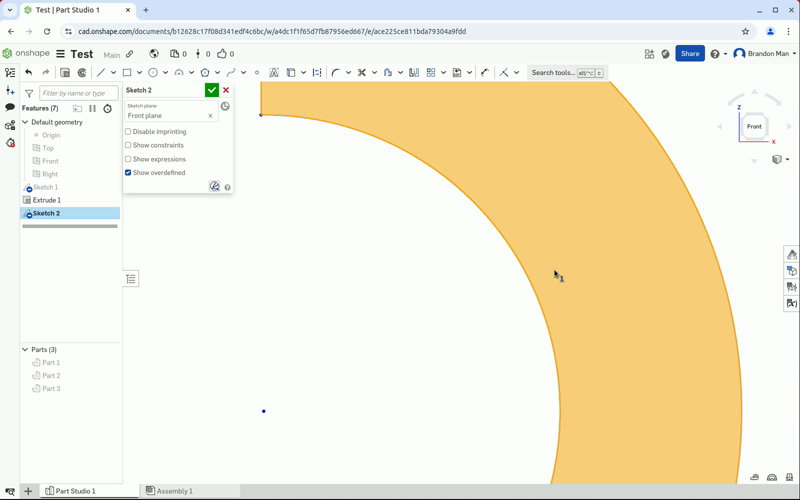
scroll(-6)
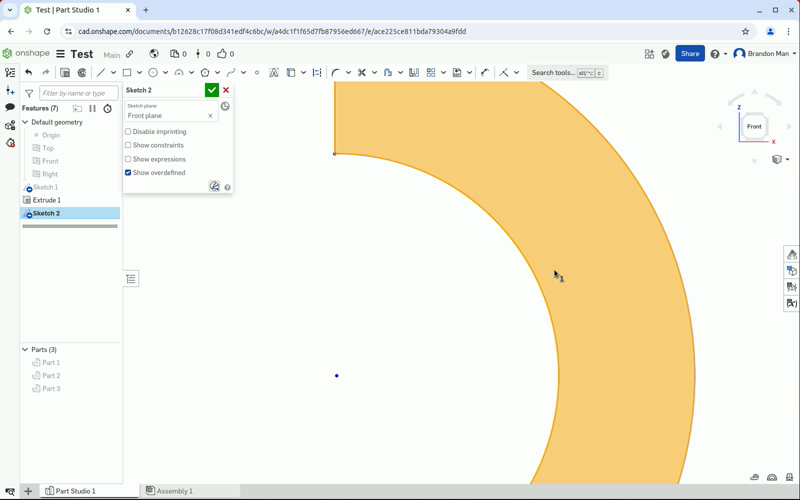
scroll(-6)
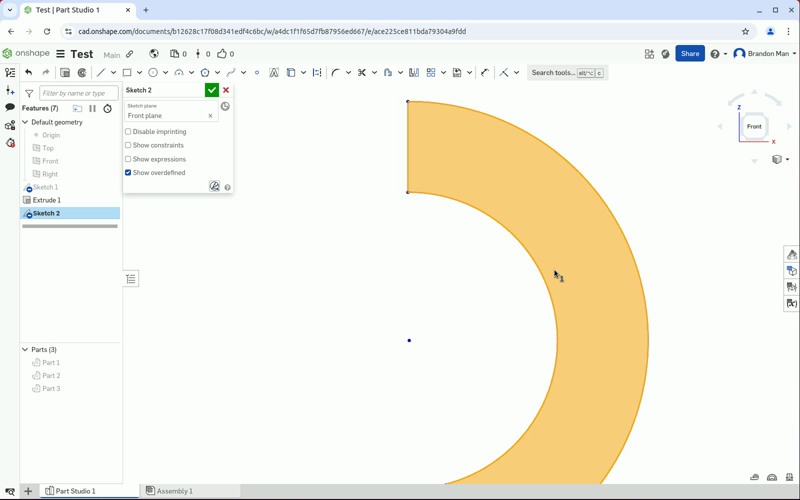
scroll(-6)
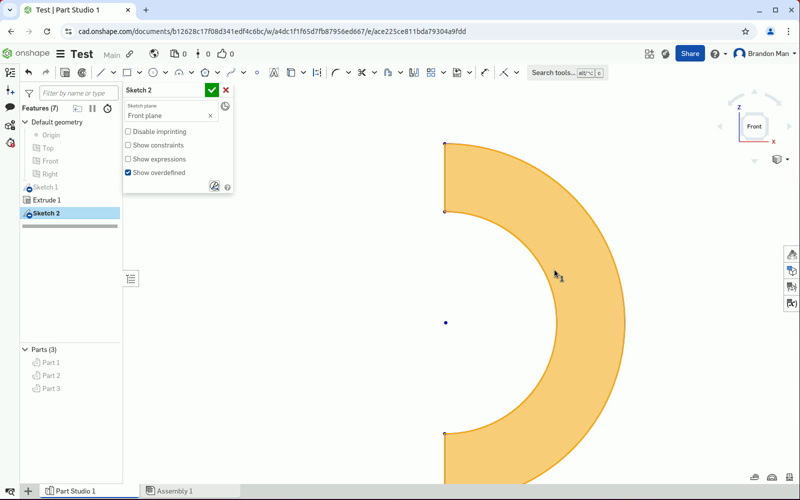
scroll(-6)
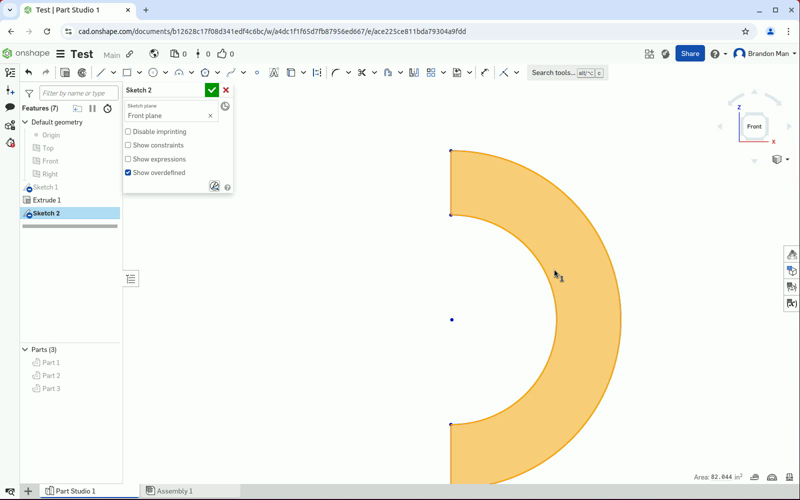
scroll(-6)
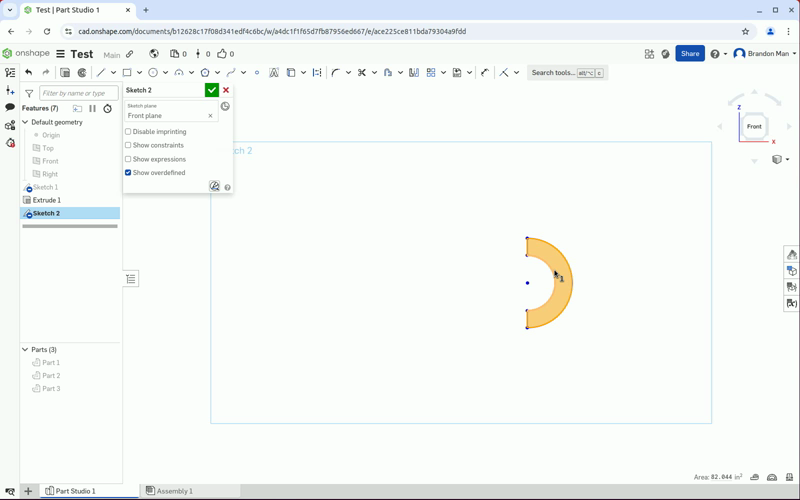
mouse_move(73, 352)
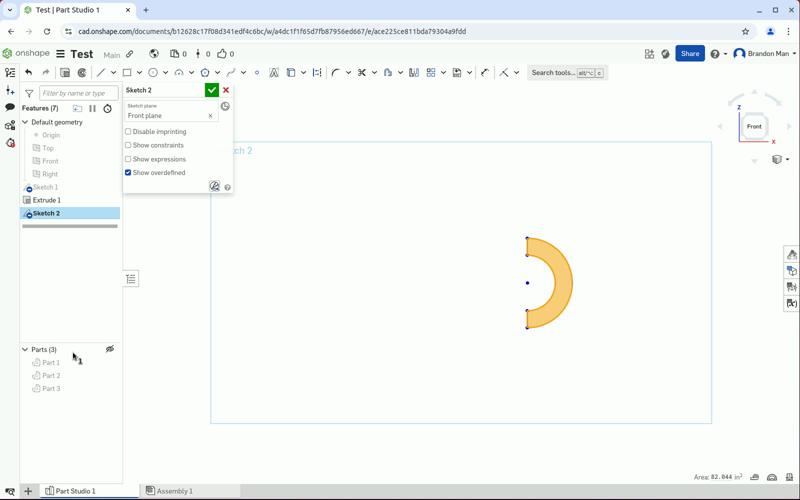
key(shift+y)
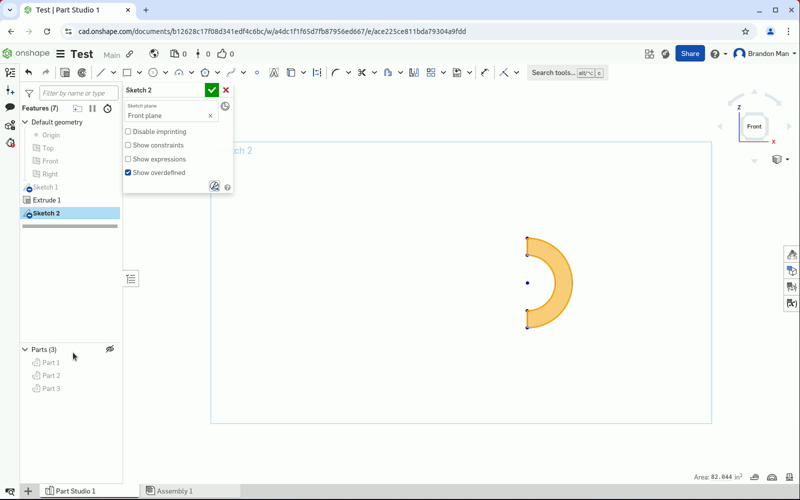
key(shift+e)
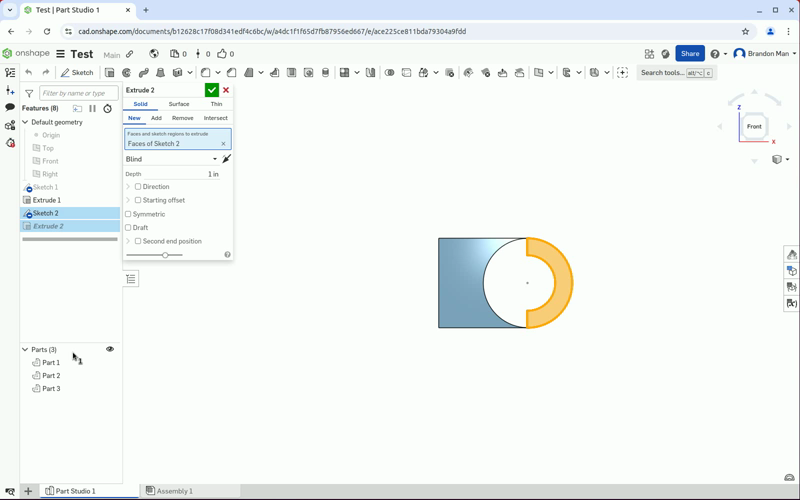
mouse_move(143, 106)
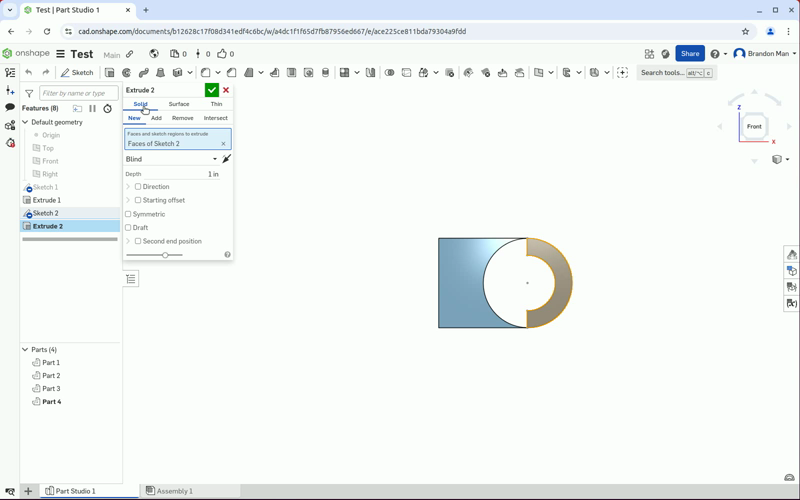
click(143, 106)
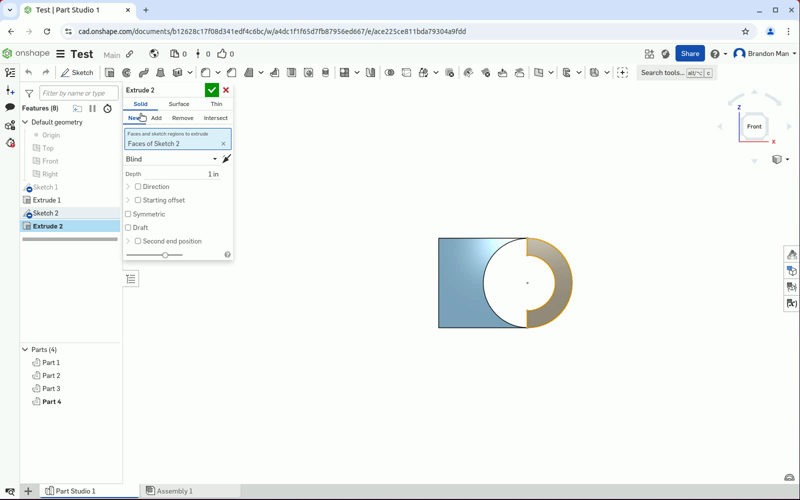
mouse_move(137, 120)
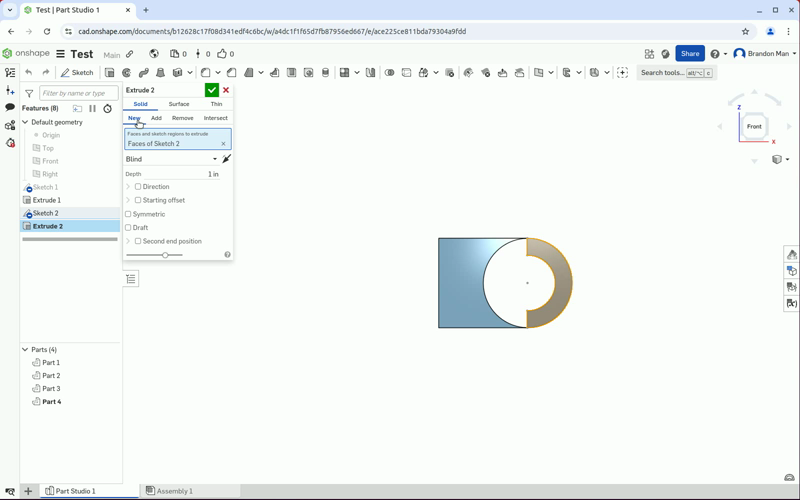
click(137, 120)
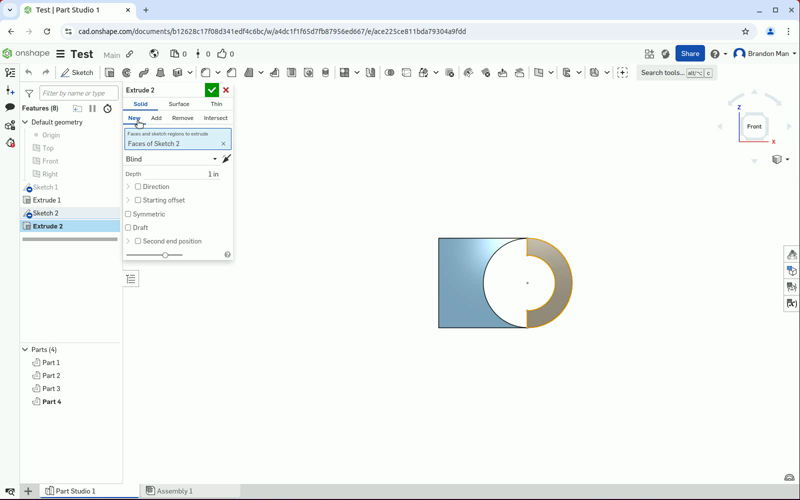
key(tab, 4)
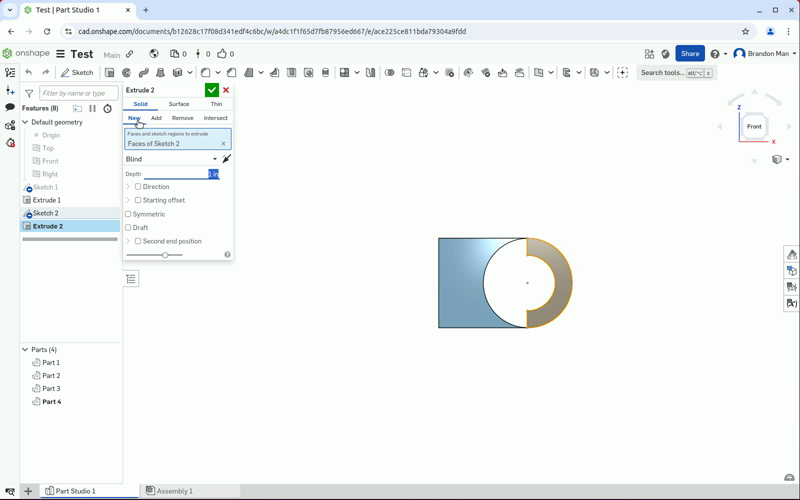
text(12.517)
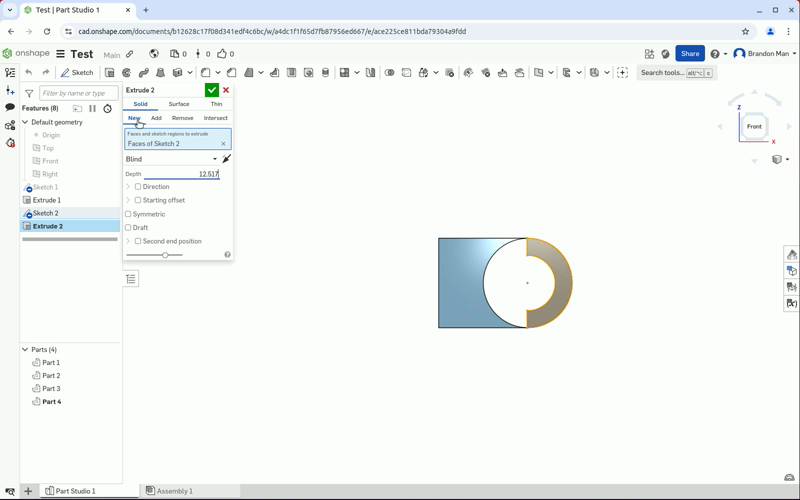
key(enter)
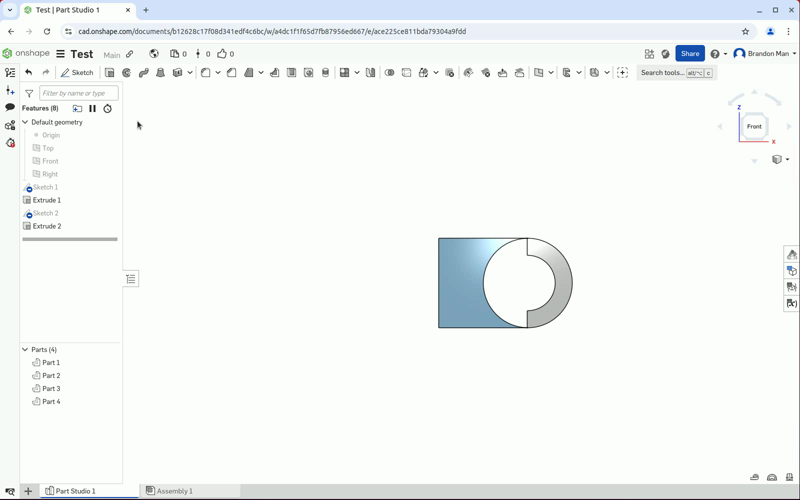
key(shift+h)
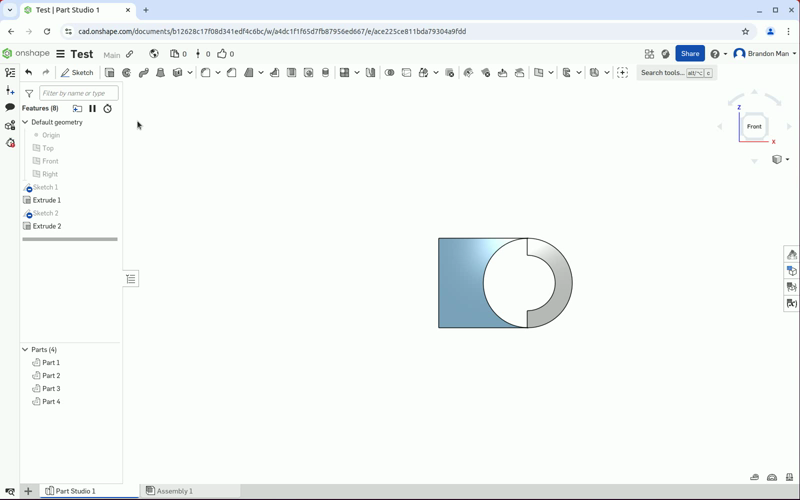
key(shift+h)
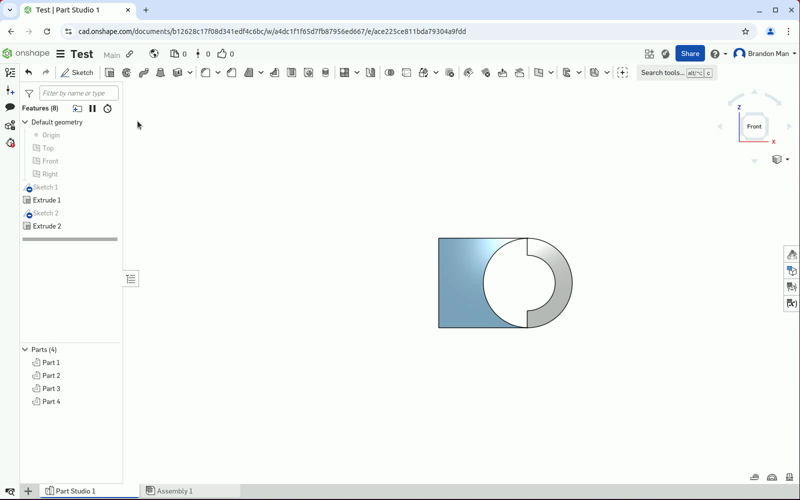
mouse_move(73, 189)
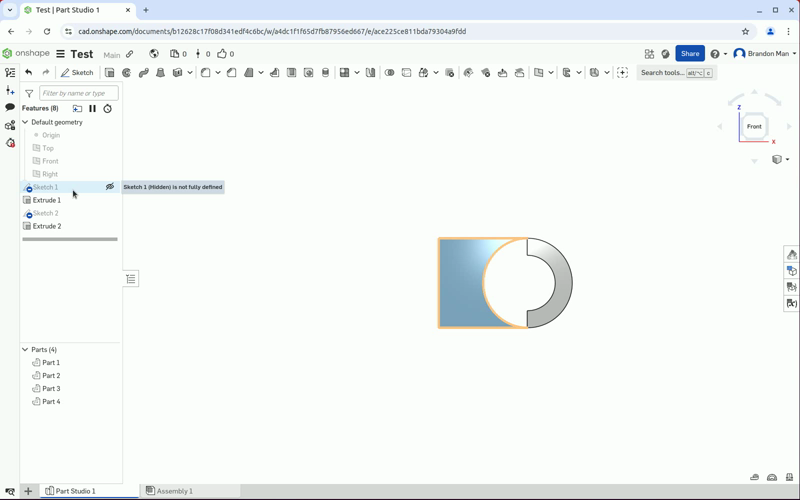
click(73, 189)
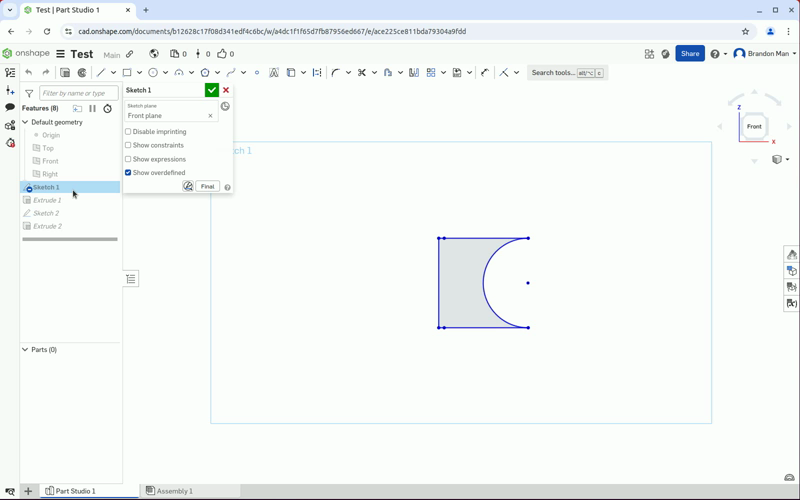
mouse_move(229, 92)
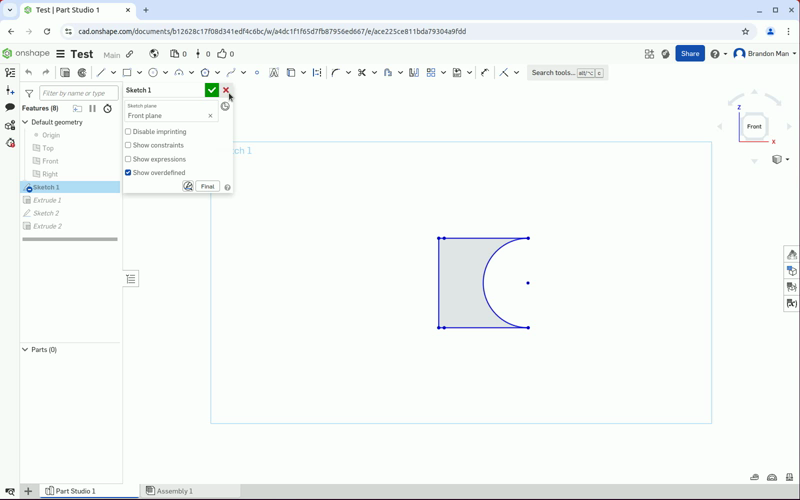
click(229, 92)
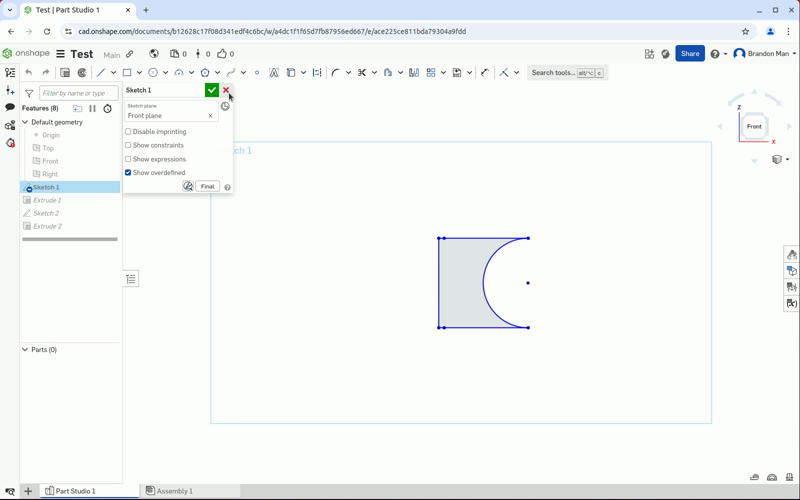
key(shift+s)
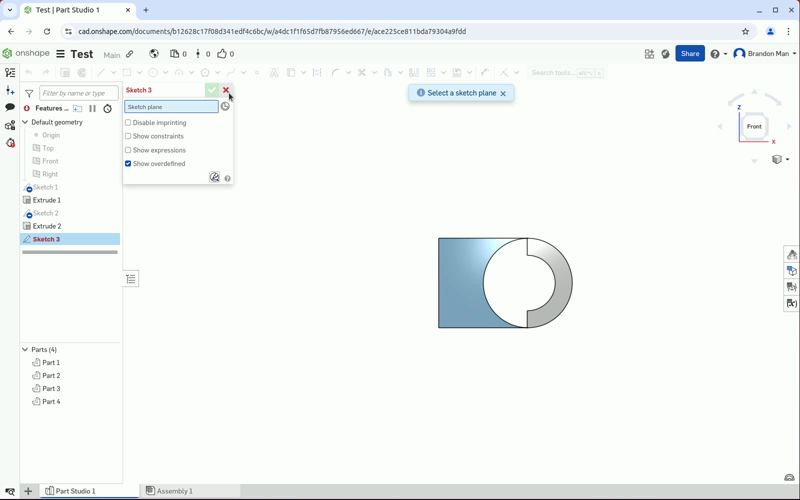
mouse_move(73, 163)
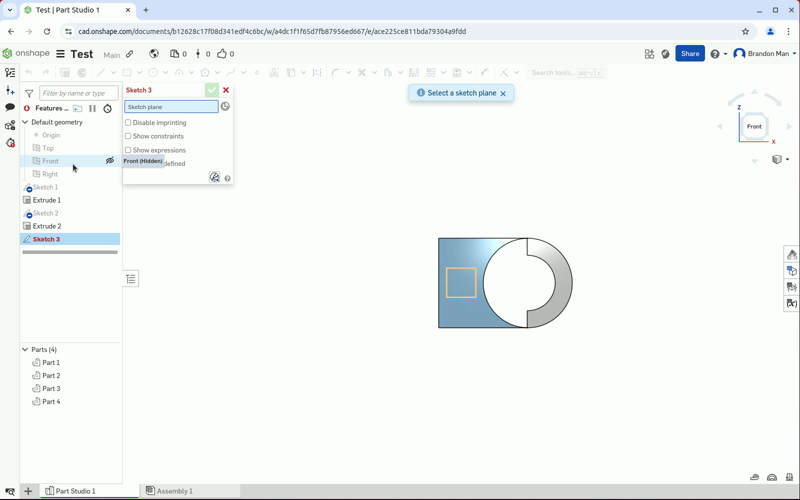
click(73, 163)
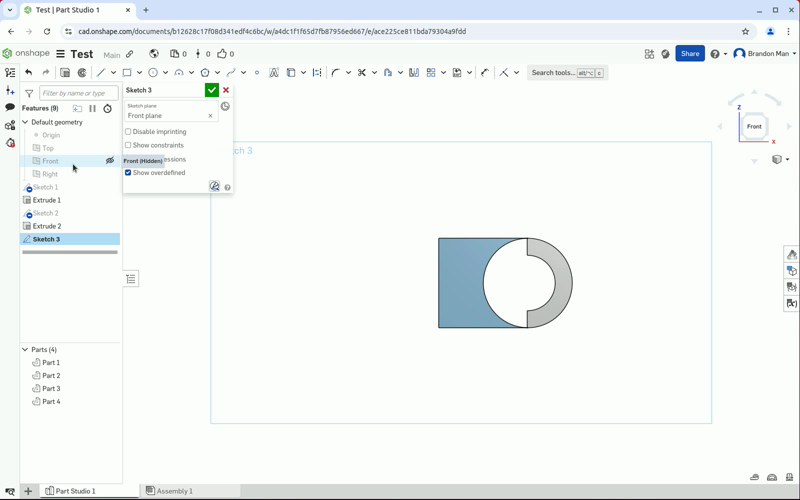
mouse_move(73, 352)
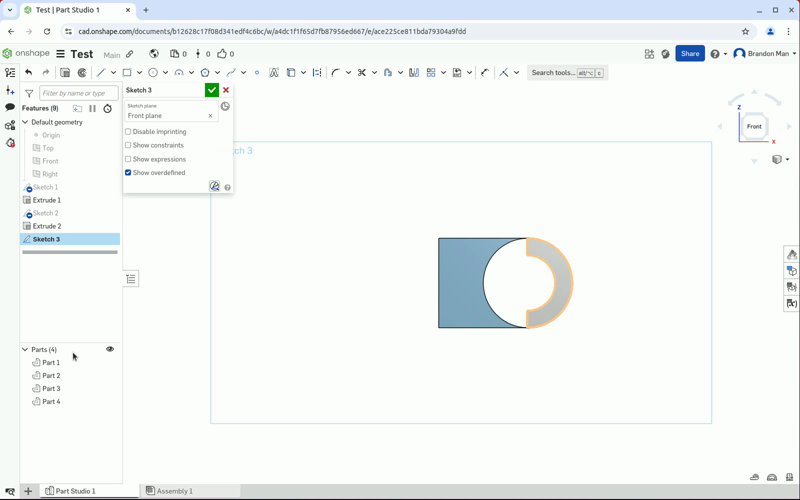
key(y)
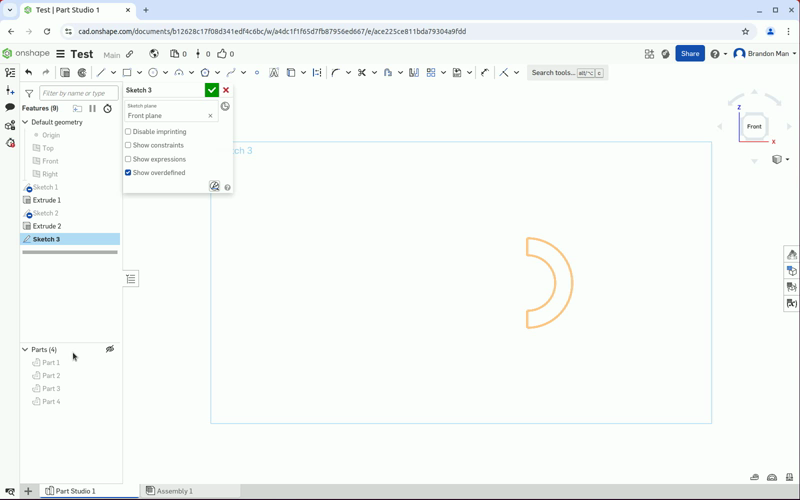
key(l)
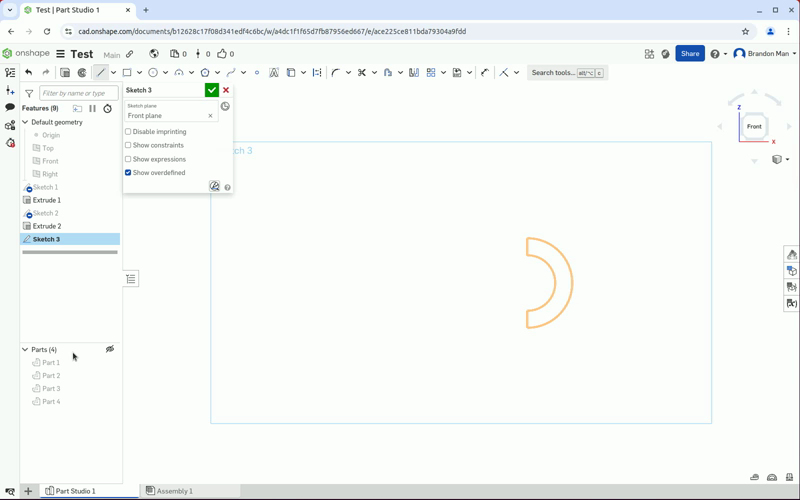
key_down(shift)
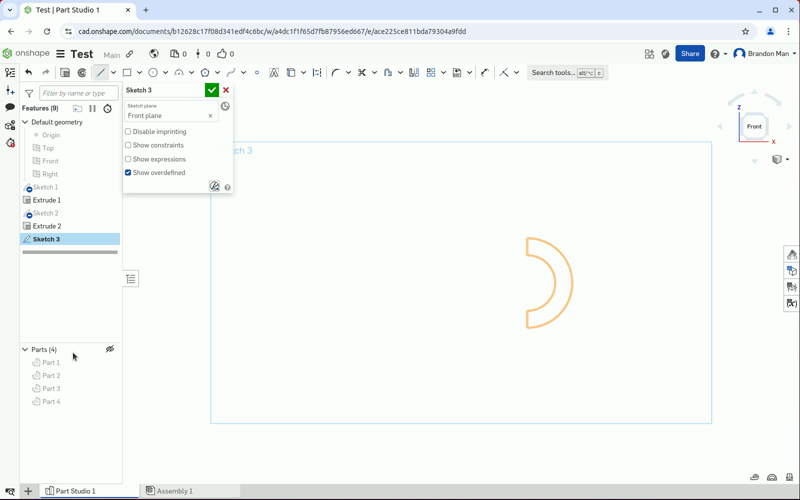
mouse_move(527, 327)
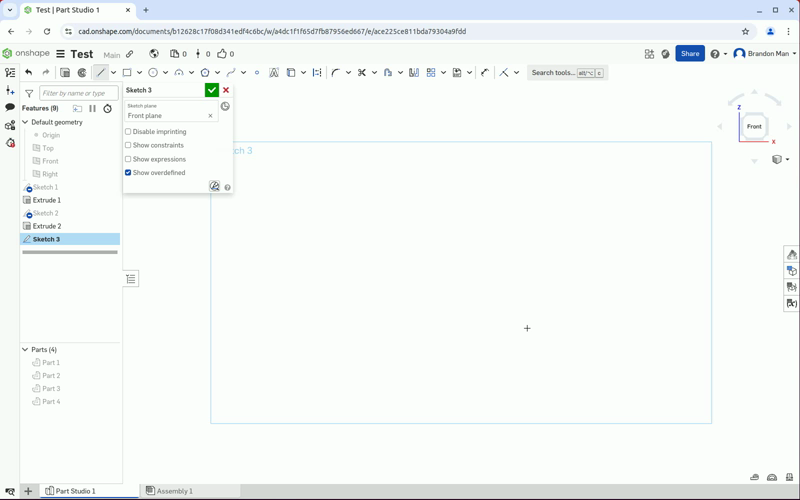
click(527, 327)
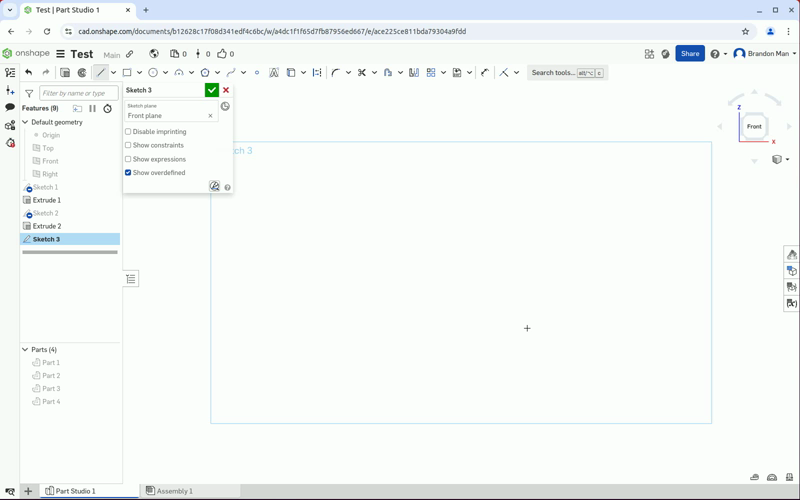
key_up(shift)
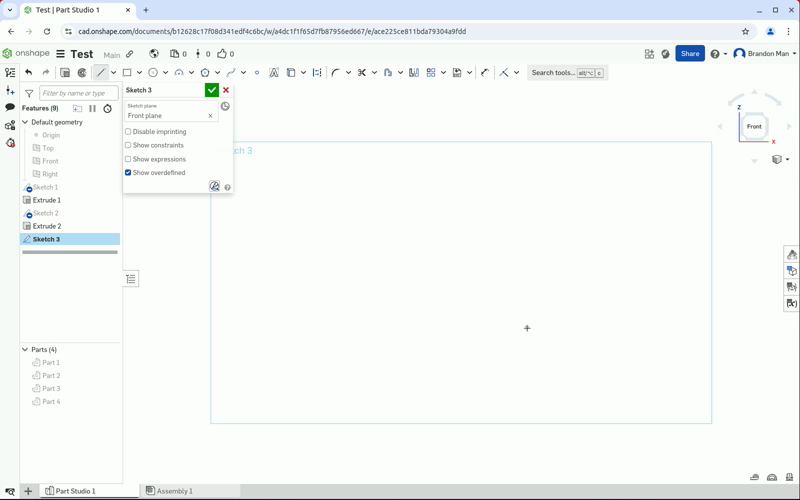
key_down(shift)
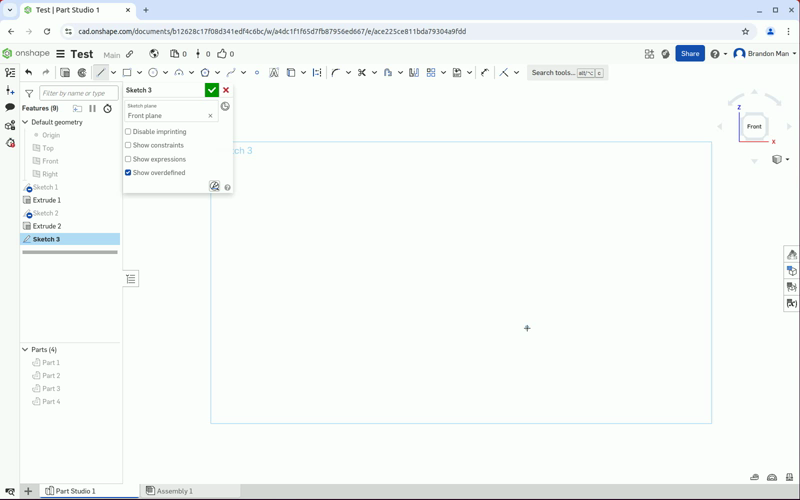
mouse_move(557, 327)
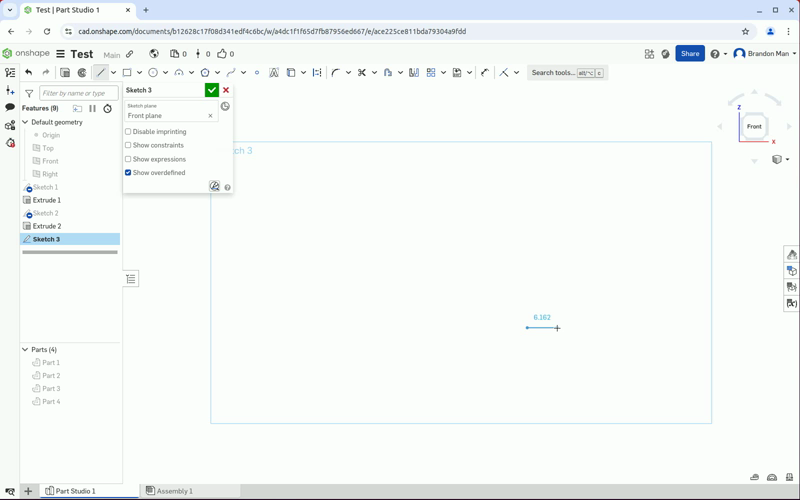
mouse_move(527, 310)
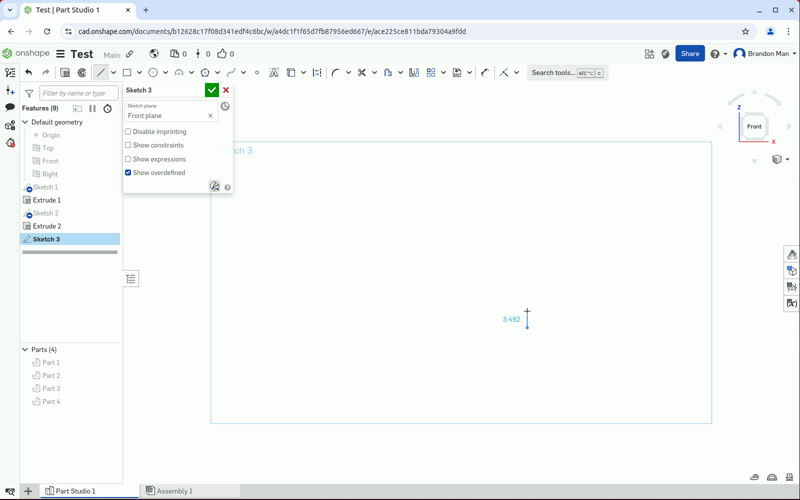
click(527, 310)
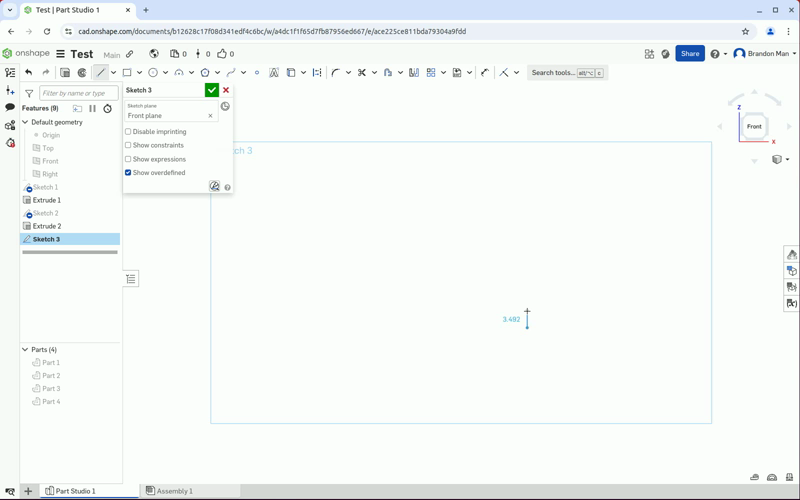
key_up(shift)
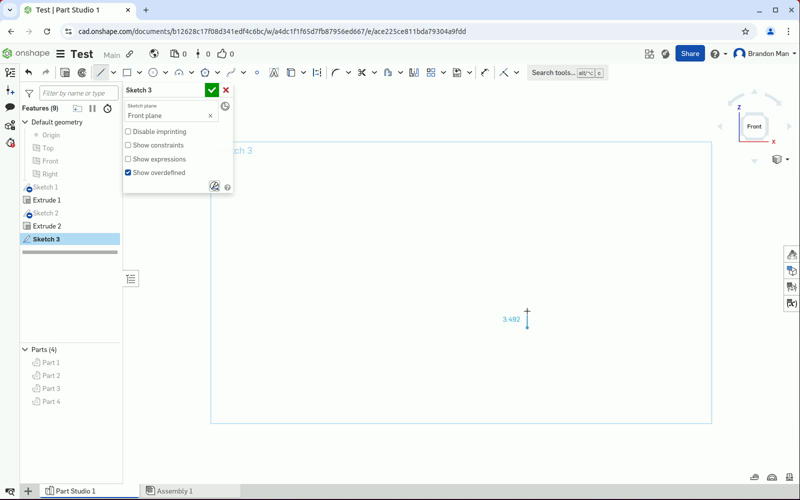
key(esc)
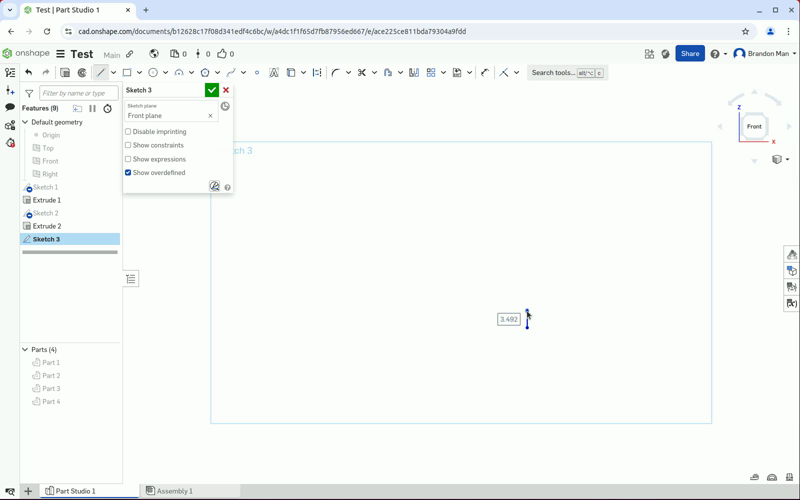
key(a)
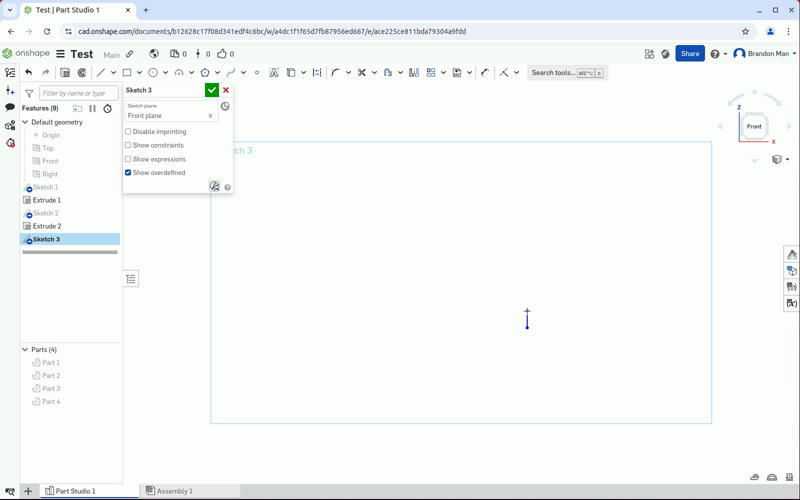
mouse_move(527, 310)
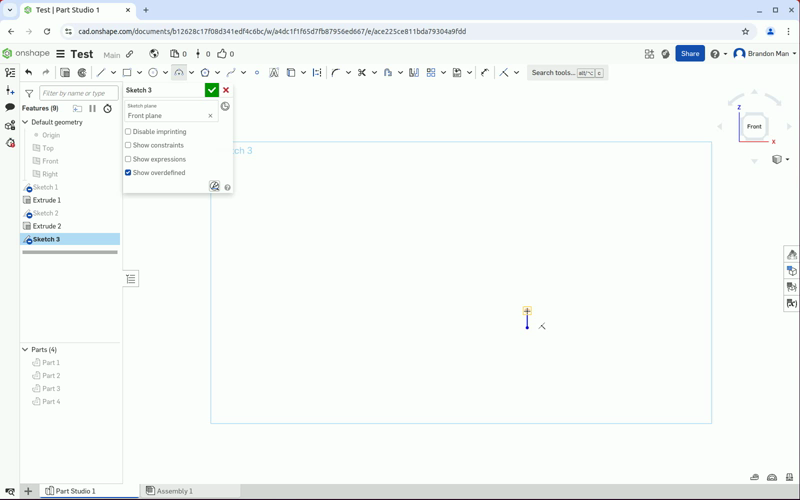
click(527, 310)
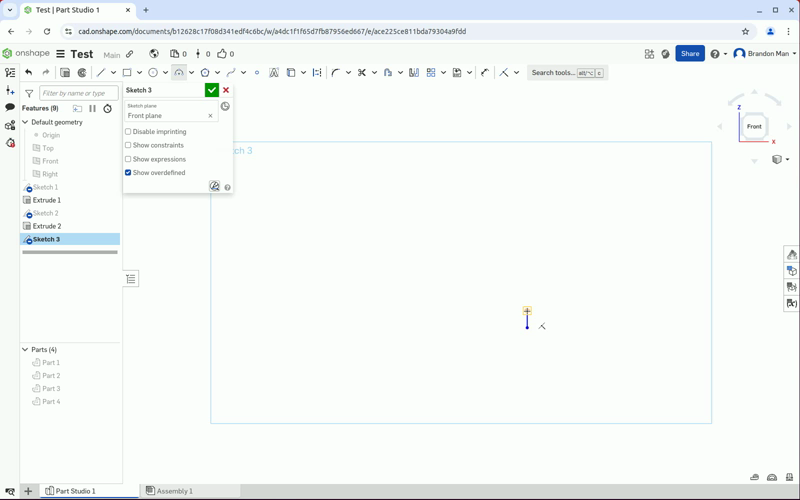
key_down(shift)
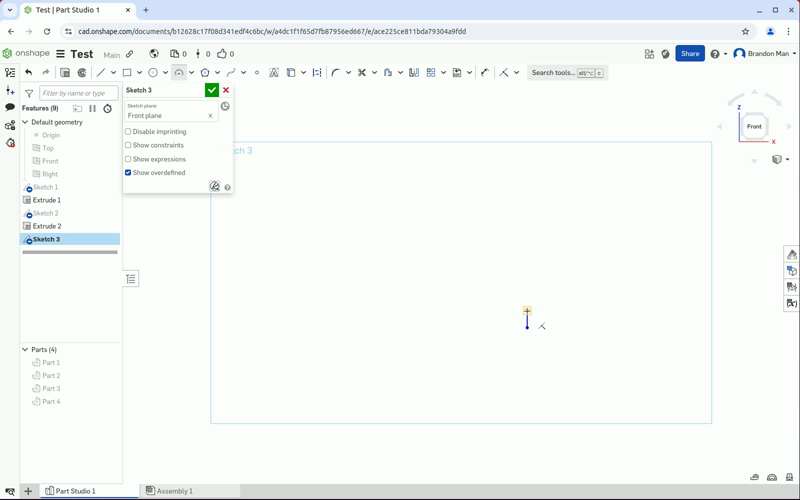
mouse_move(527, 255)
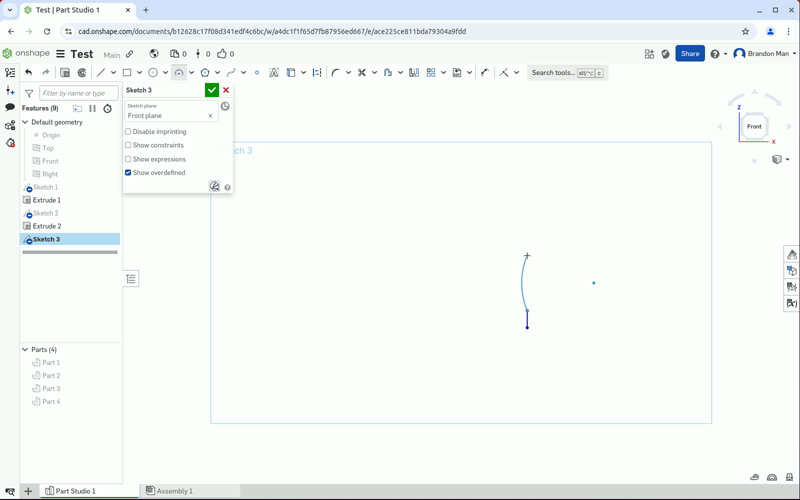
click(527, 255)
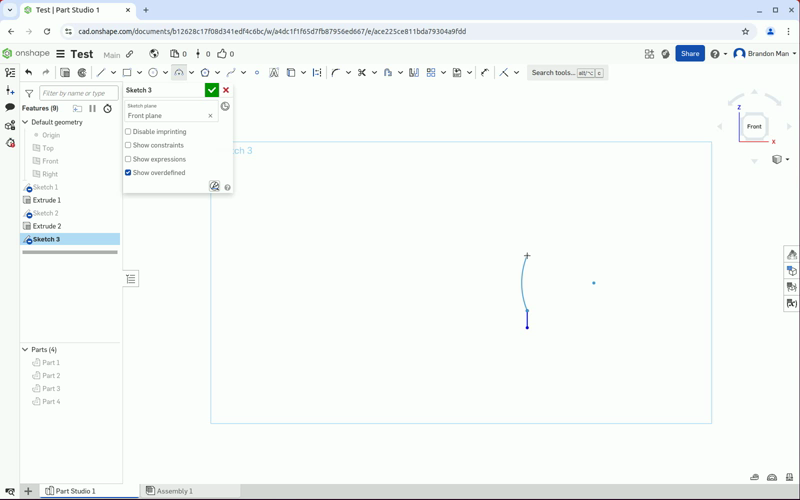
mouse_move(499, 282)
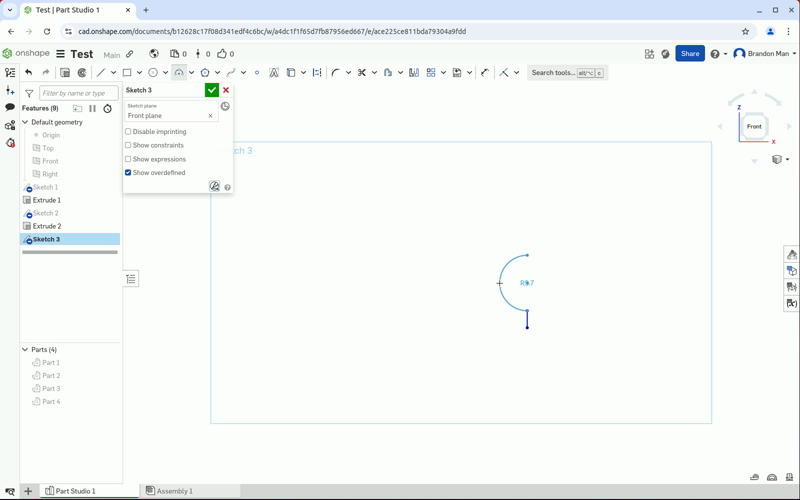
click(499, 282)
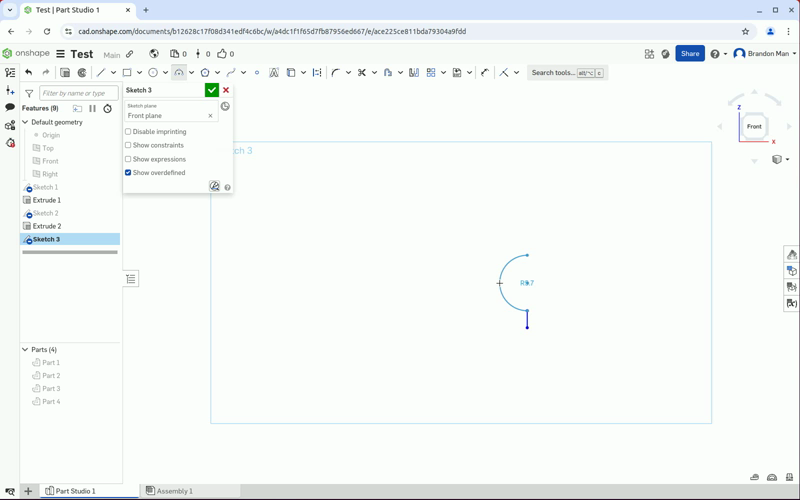
key_up(shift)
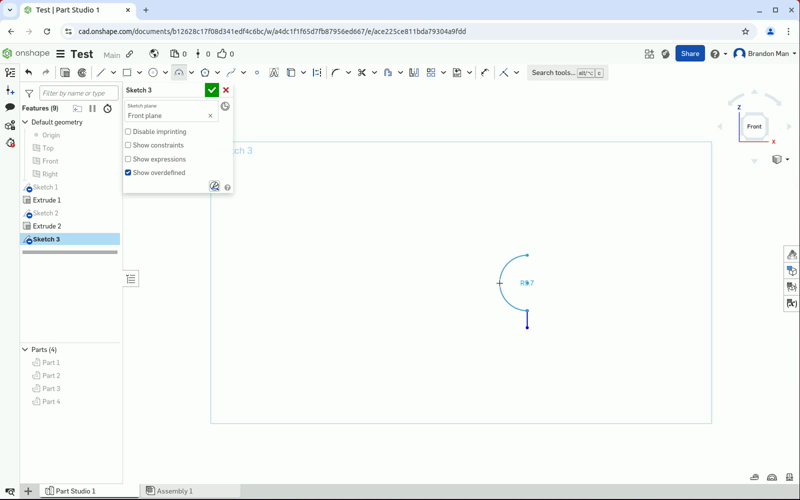
key(esc)
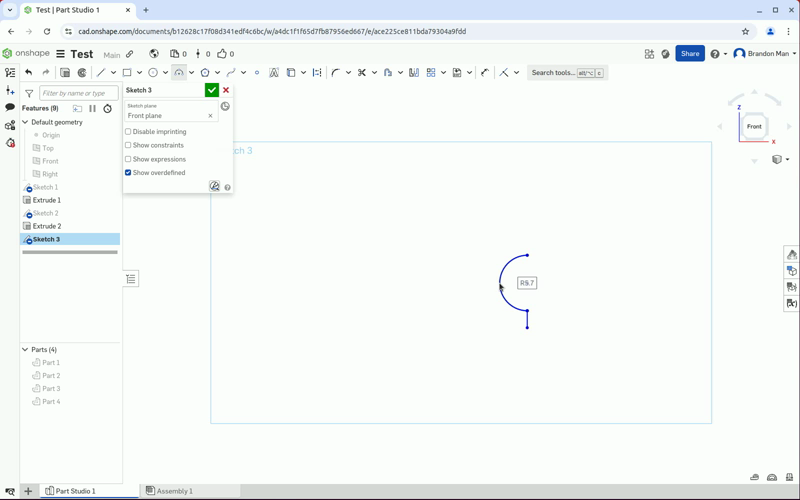
key(l)
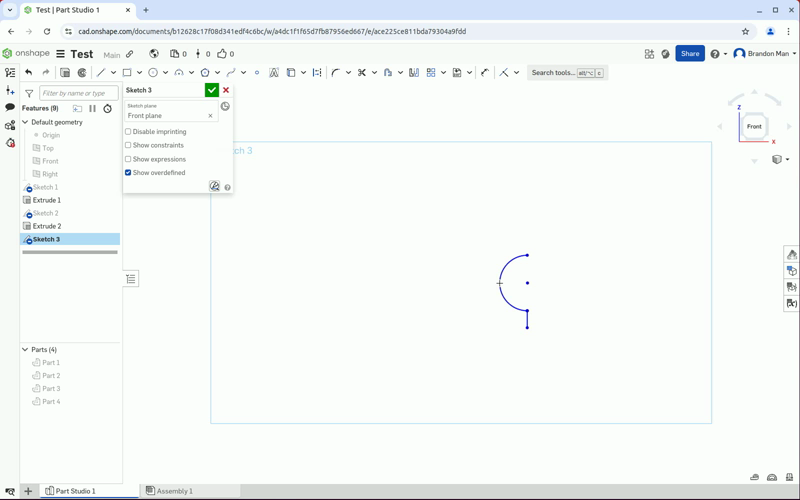
mouse_move(527, 255)
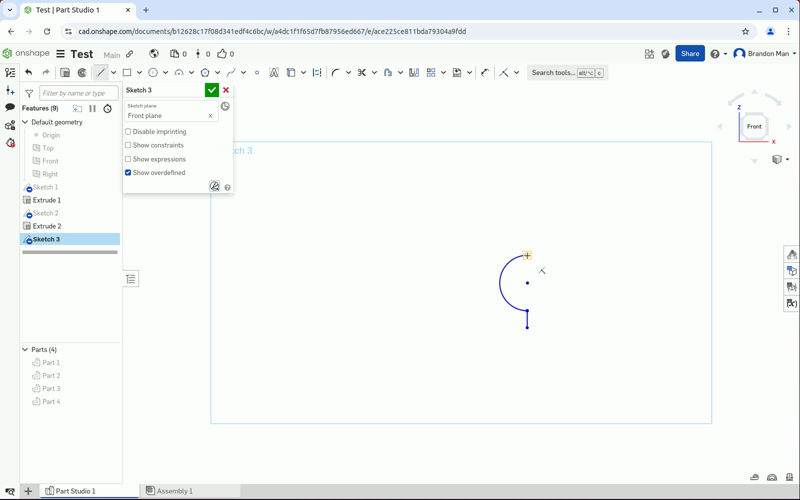
click(527, 255)
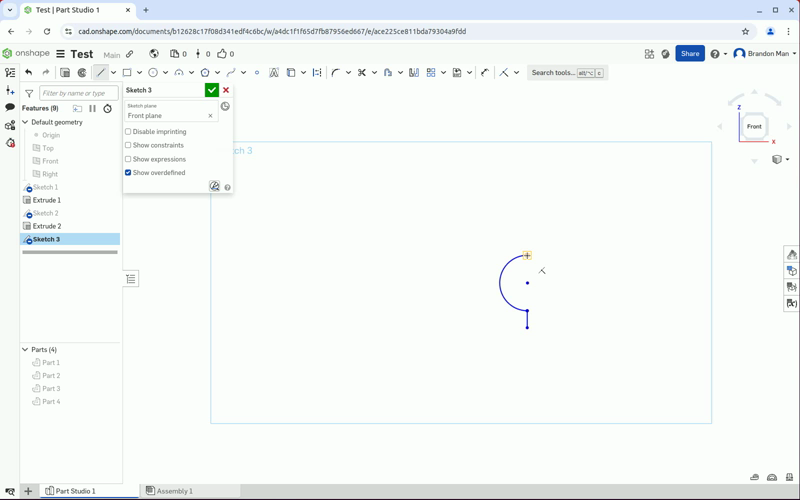
key_down(shift)
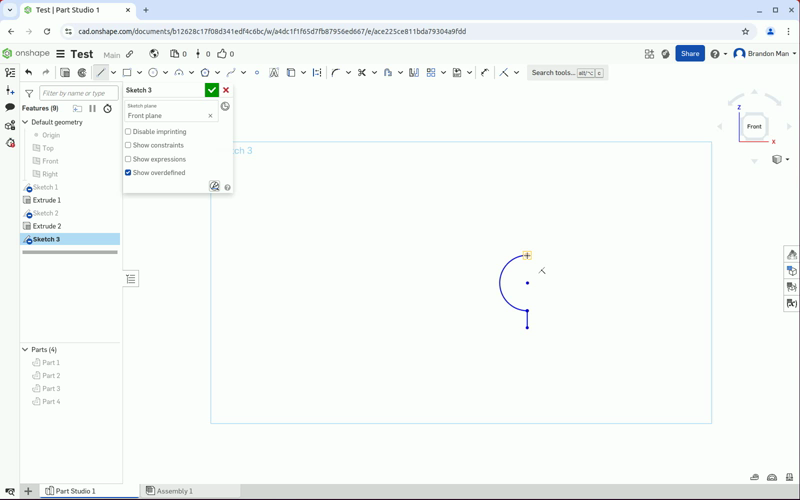
mouse_move(557, 255)
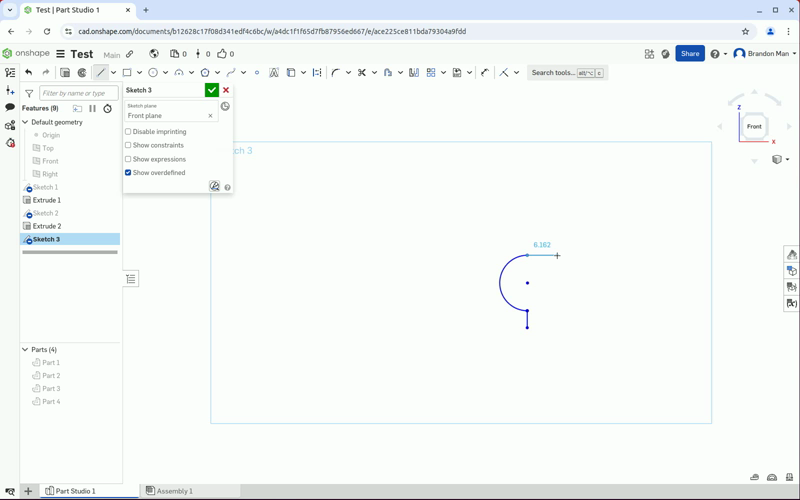
mouse_move(527, 238)
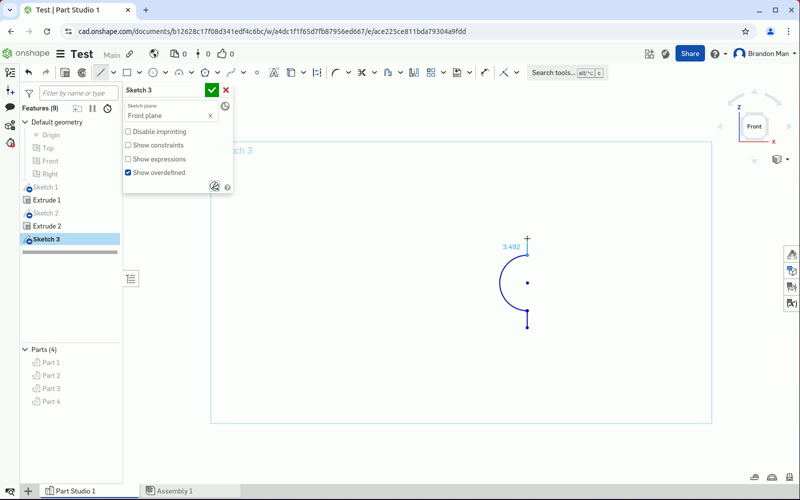
click(527, 238)
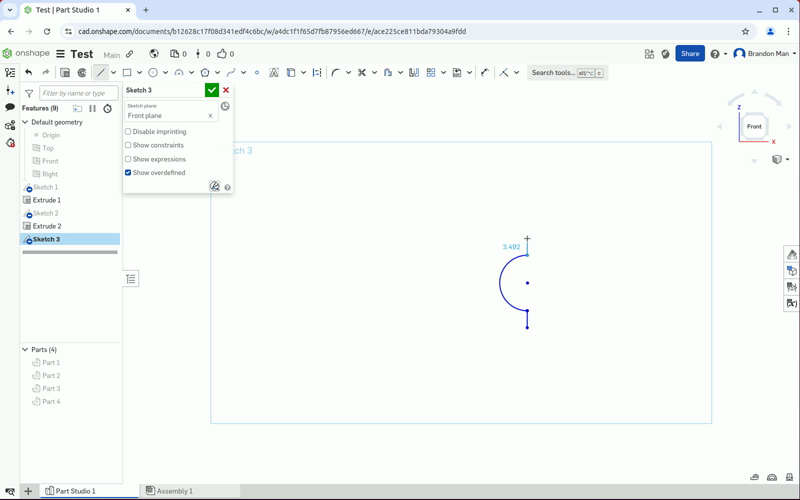
key_up(shift)
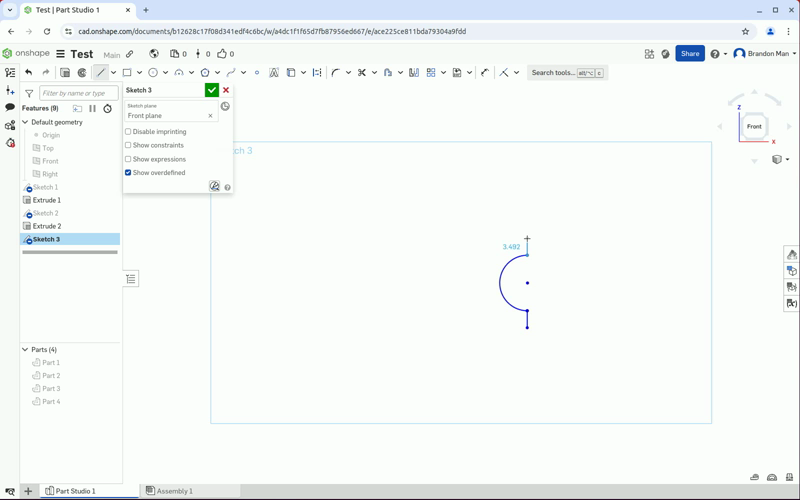
key(esc)
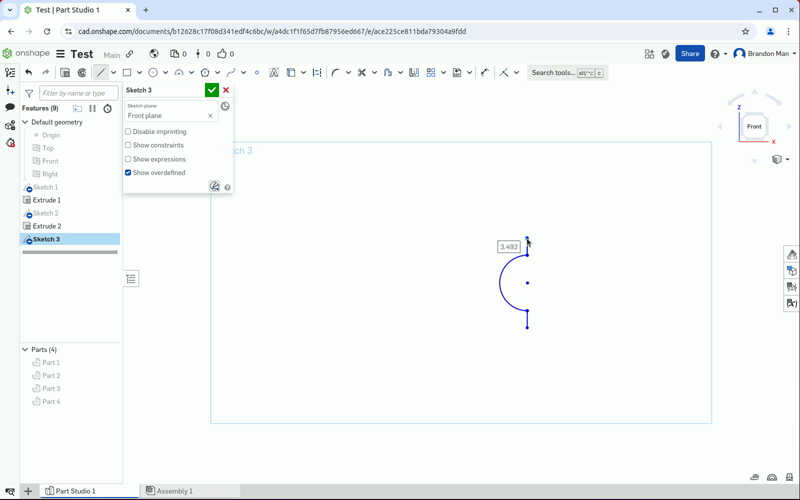
key(a)
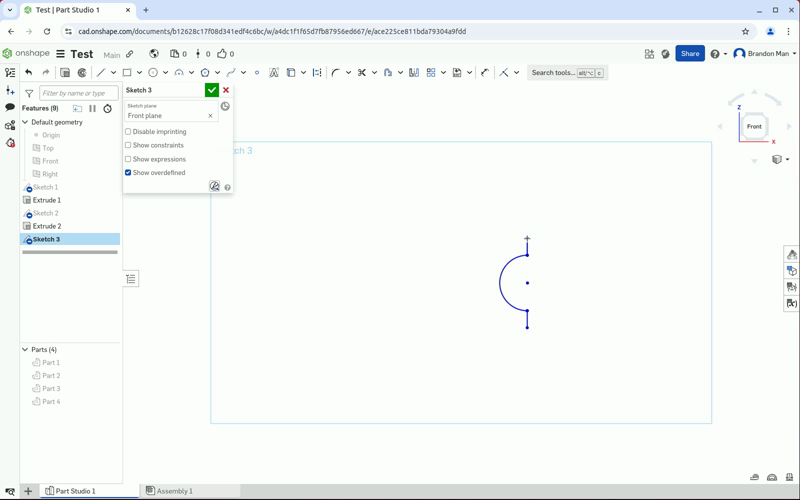
mouse_move(527, 238)
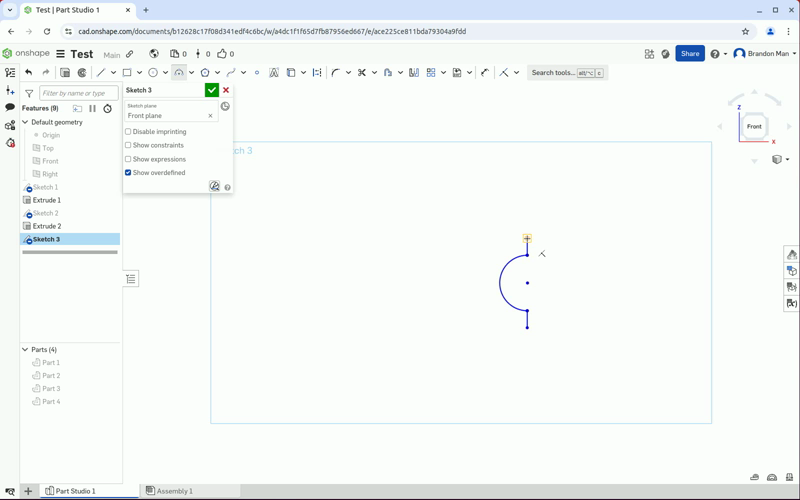
click(527, 238)
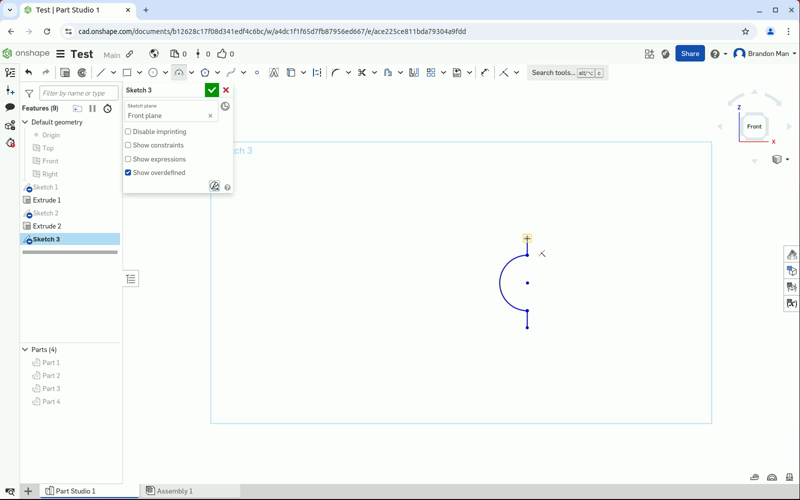
mouse_move(527, 327)
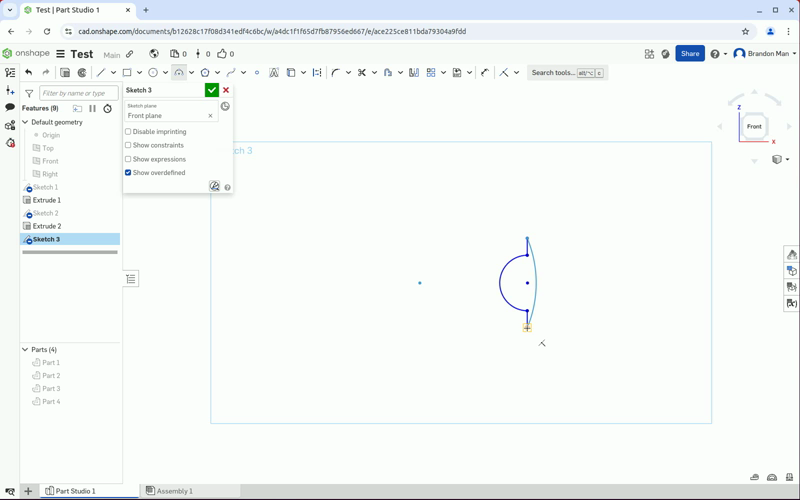
click(527, 327)
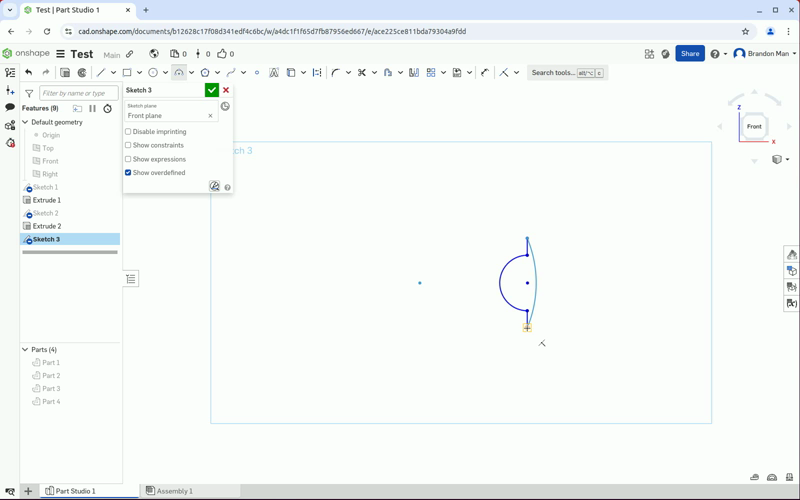
key_down(shift)
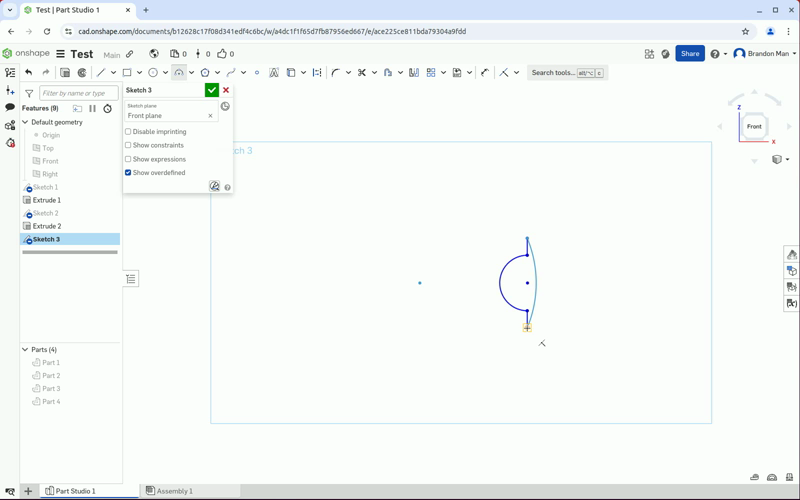
mouse_move(483, 282)
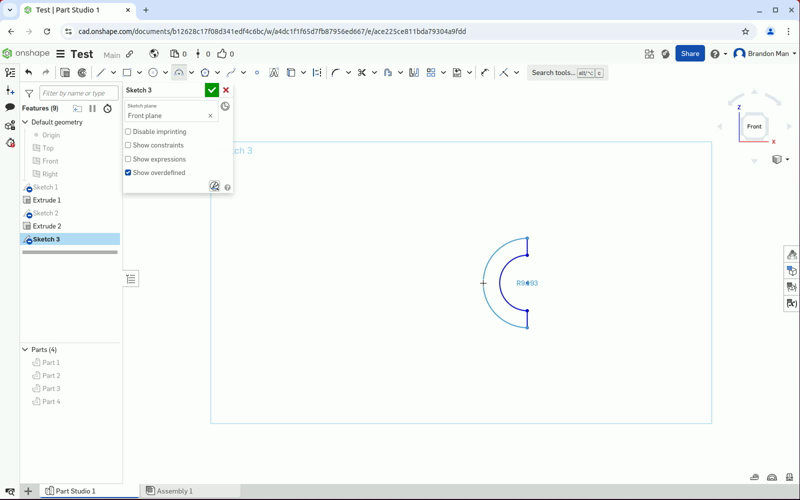
click(483, 282)
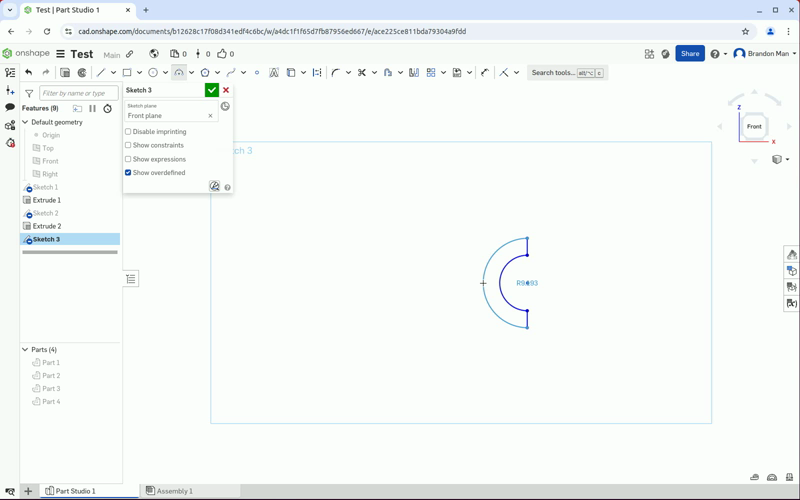
key_up(shift)
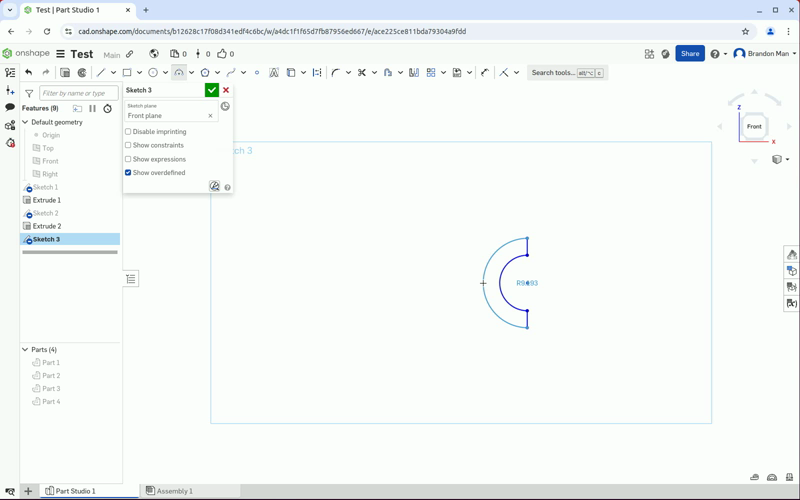
key(esc)
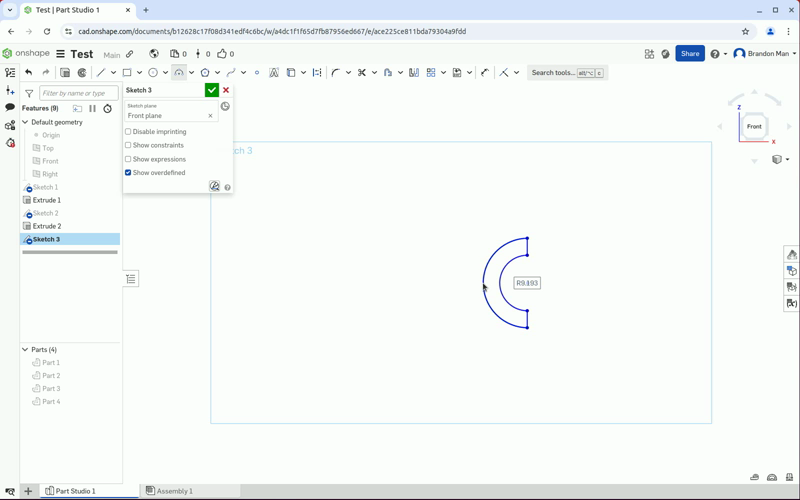
mouse_move(521, 296)
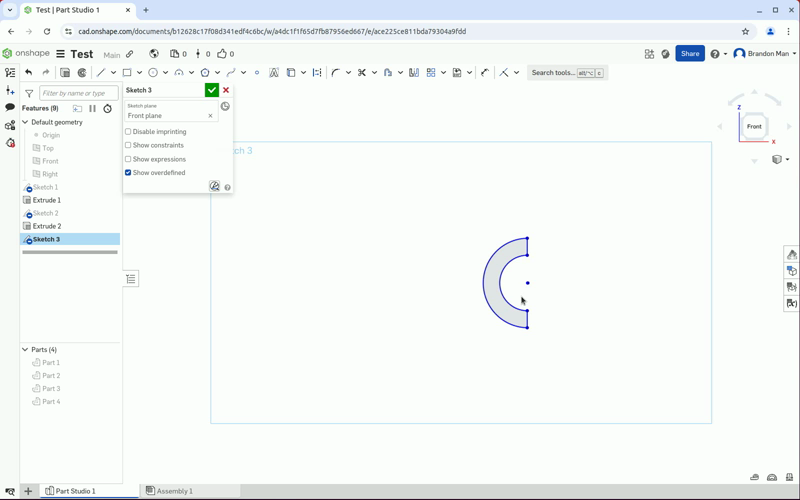
scroll(6)
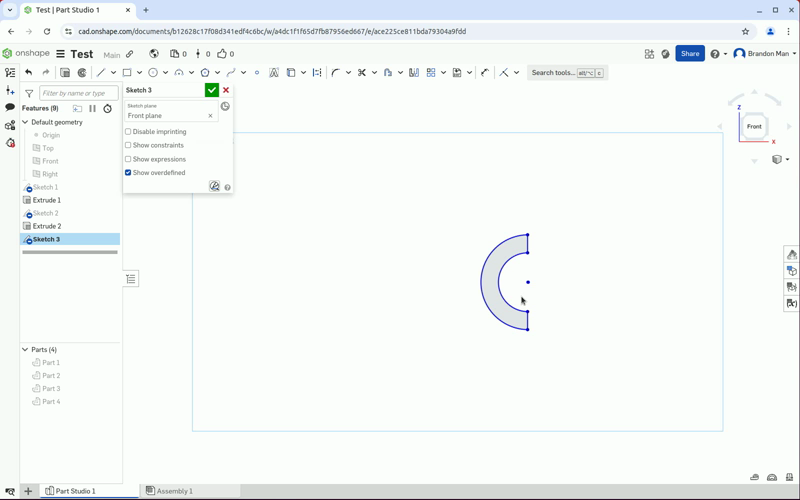
scroll(6)
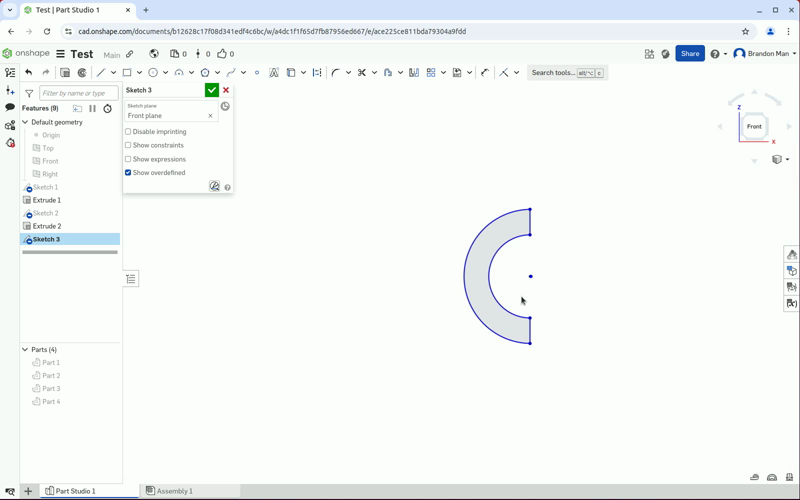
scroll(6)
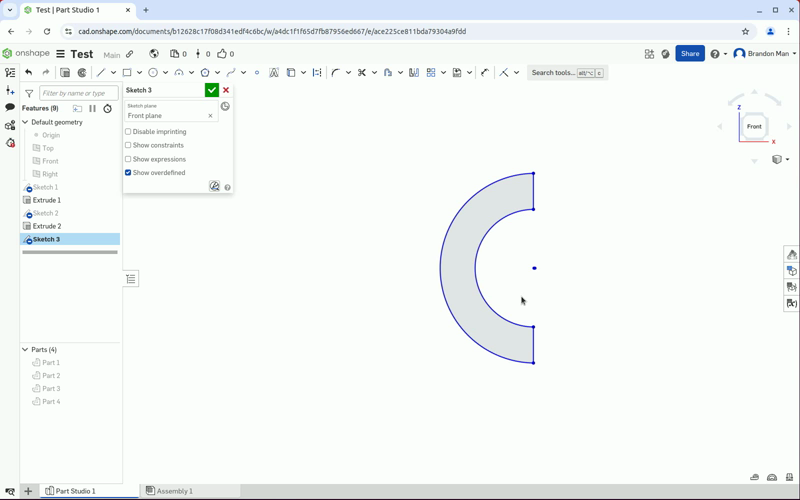
scroll(6)
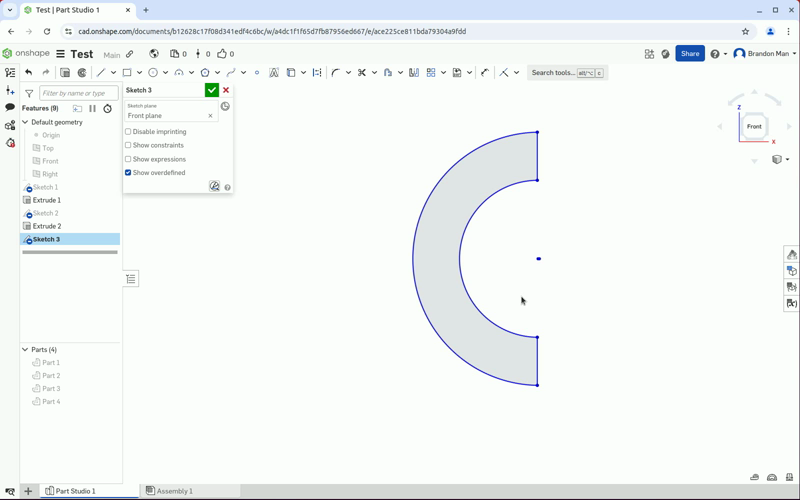
scroll(6)
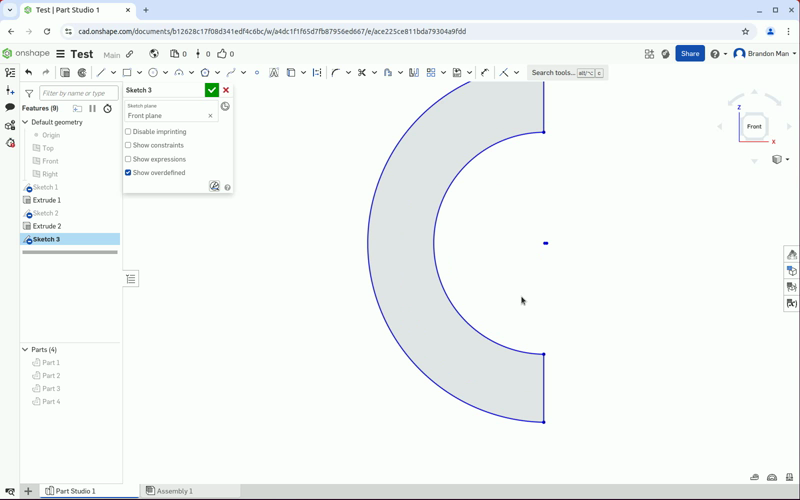
scroll(6)
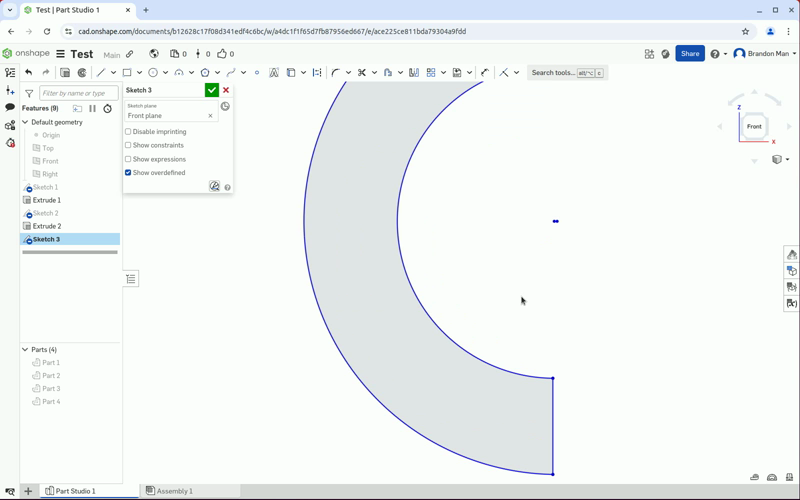
scroll(6)
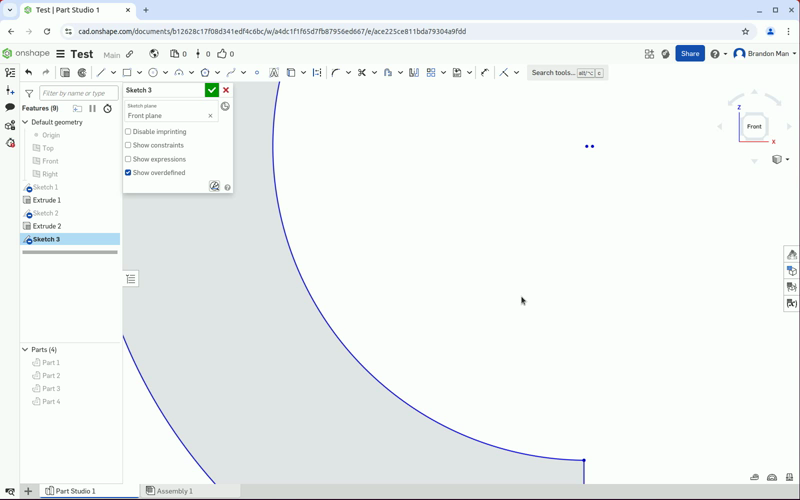
click(521, 296)
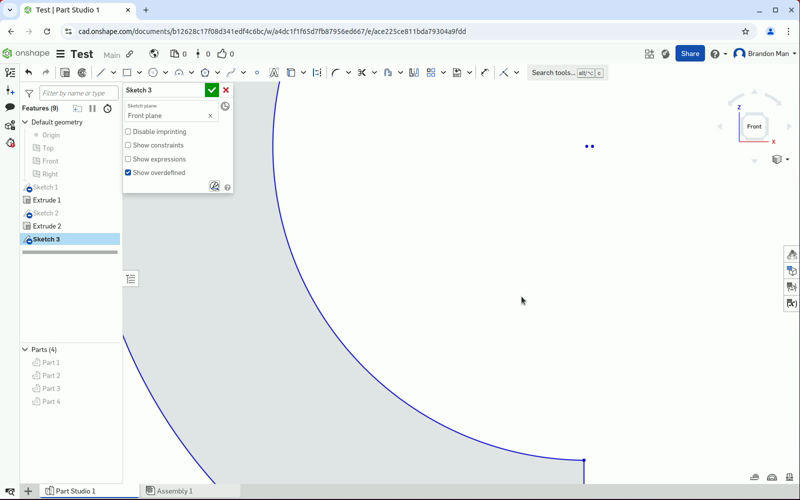
scroll(-6)
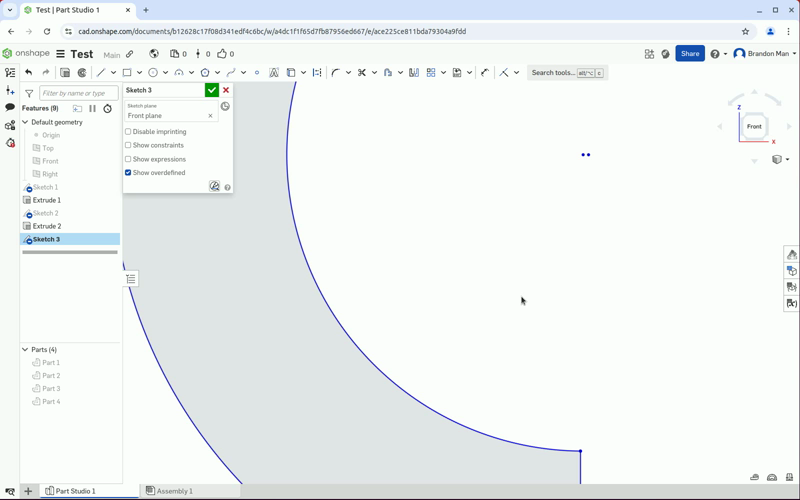
scroll(-6)
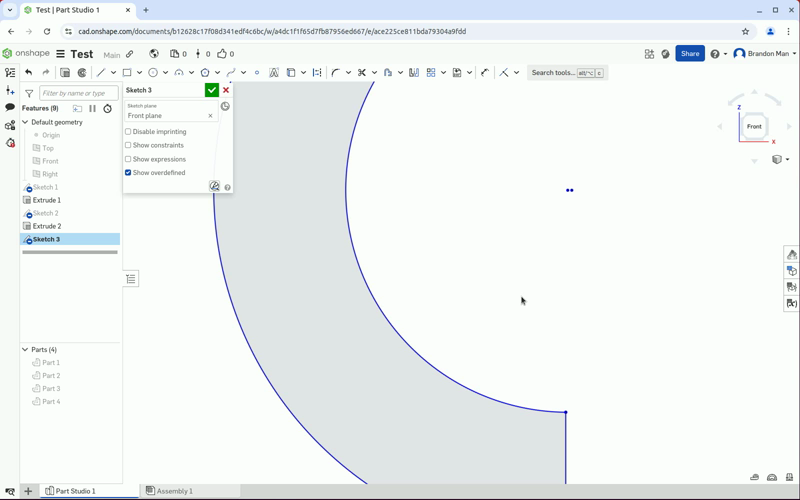
scroll(-6)
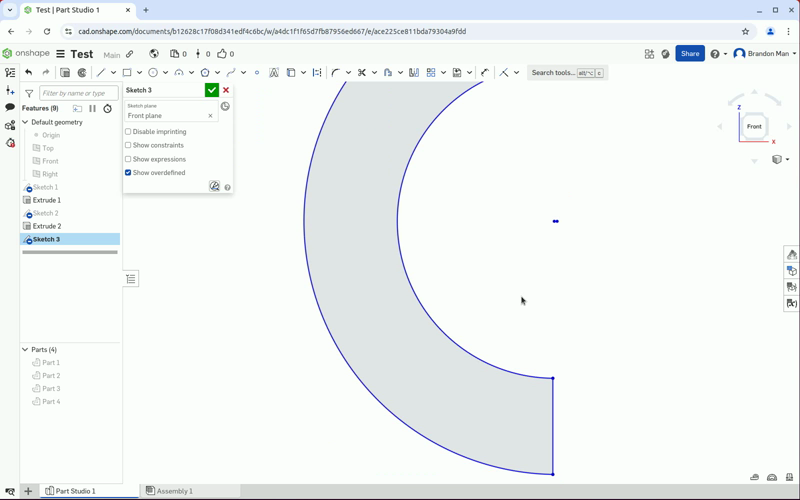
scroll(-6)
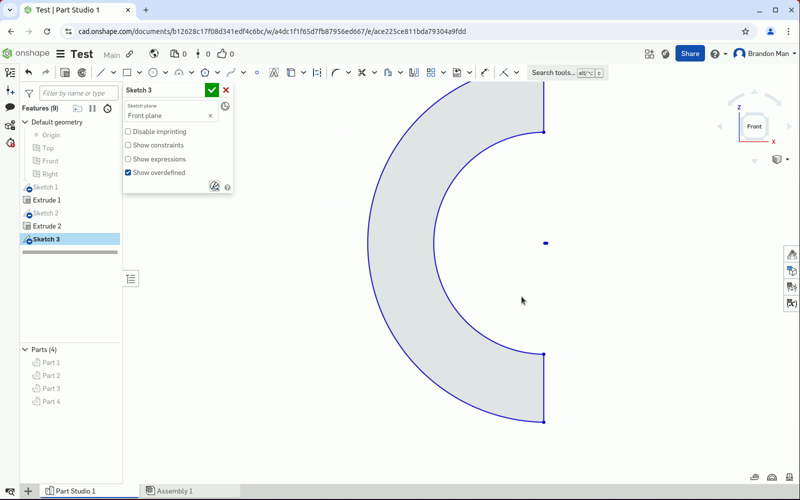
scroll(-6)
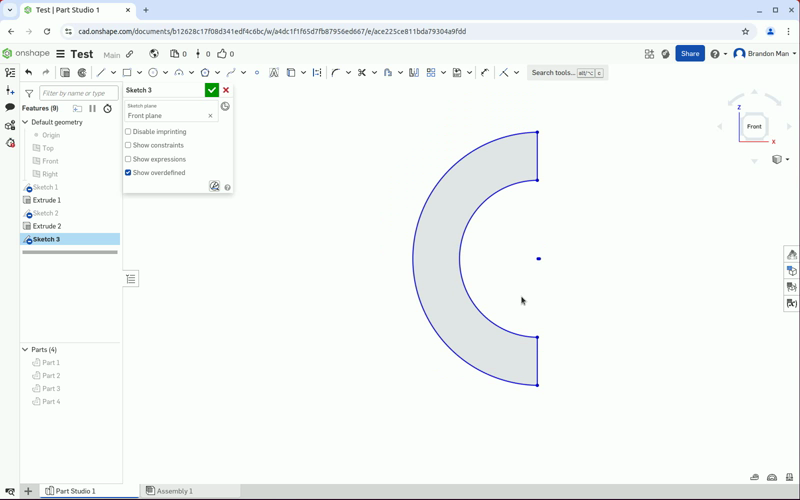
scroll(-6)
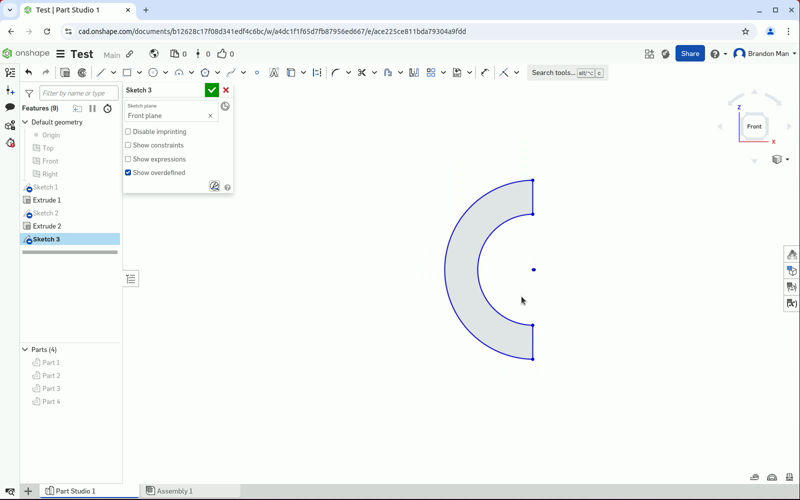
scroll(-6)
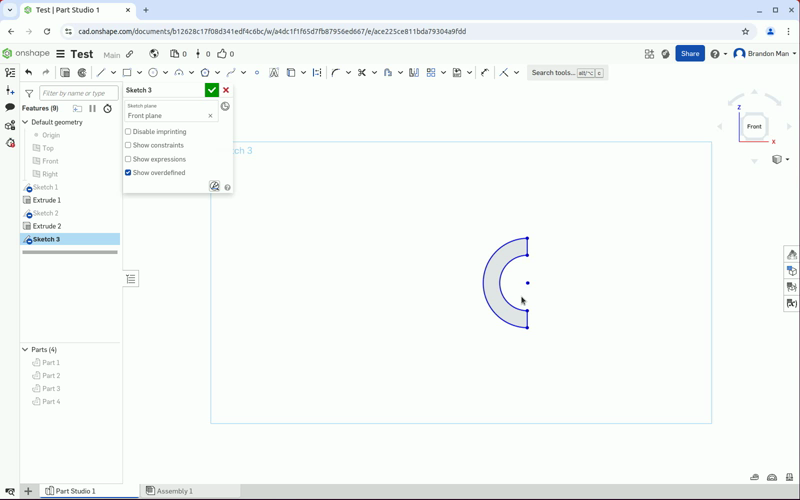
mouse_move(73, 352)
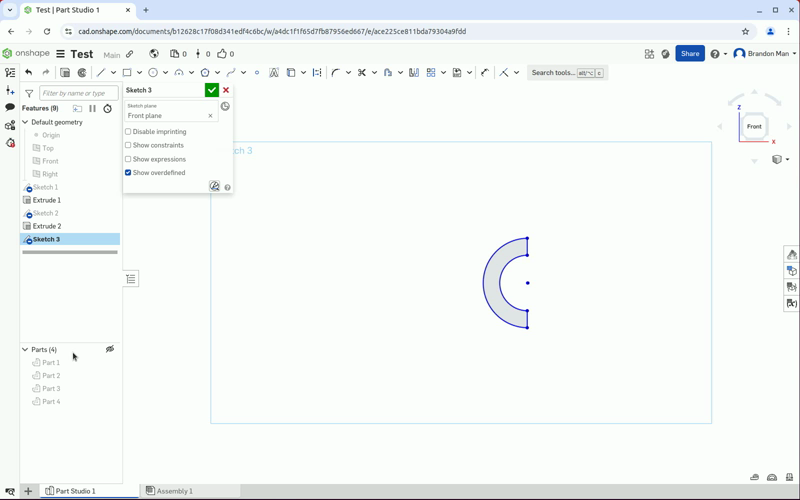
key(shift+y)
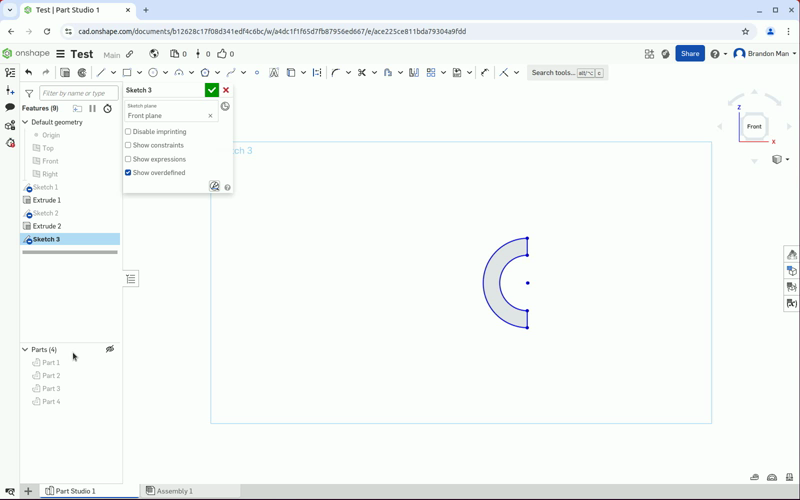
key(shift+e)
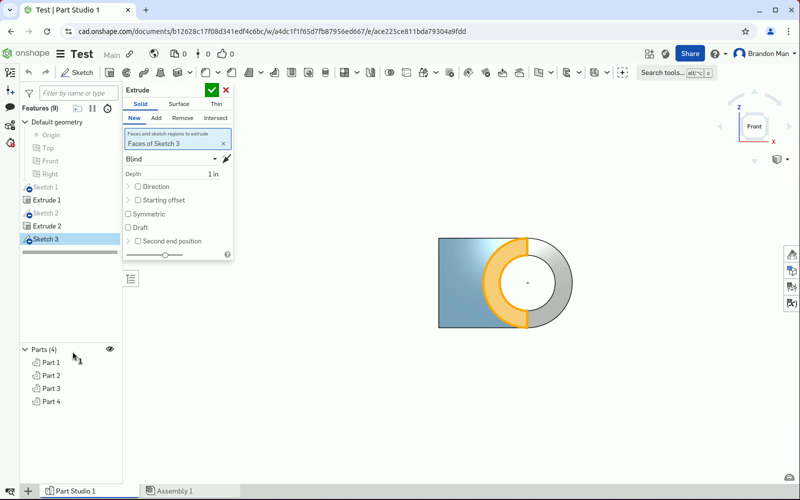
mouse_move(143, 106)
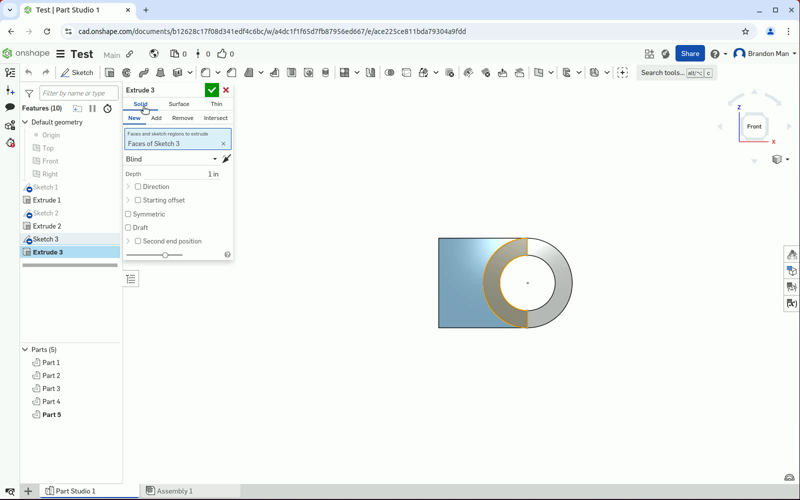
click(143, 106)
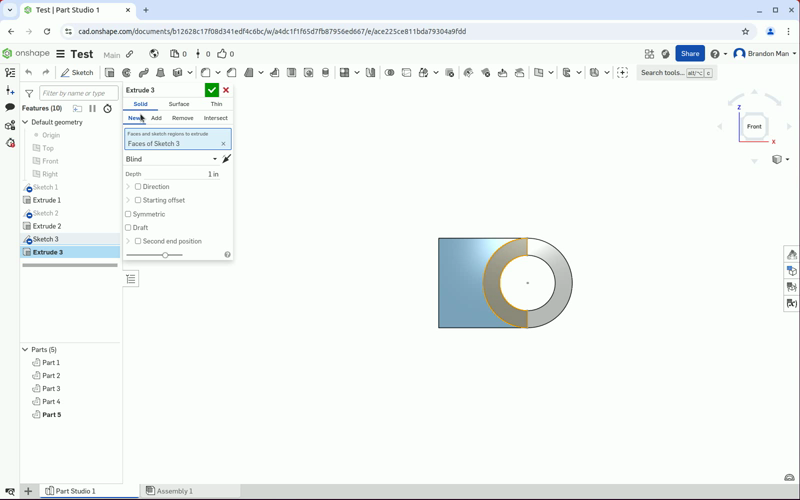
mouse_move(137, 120)
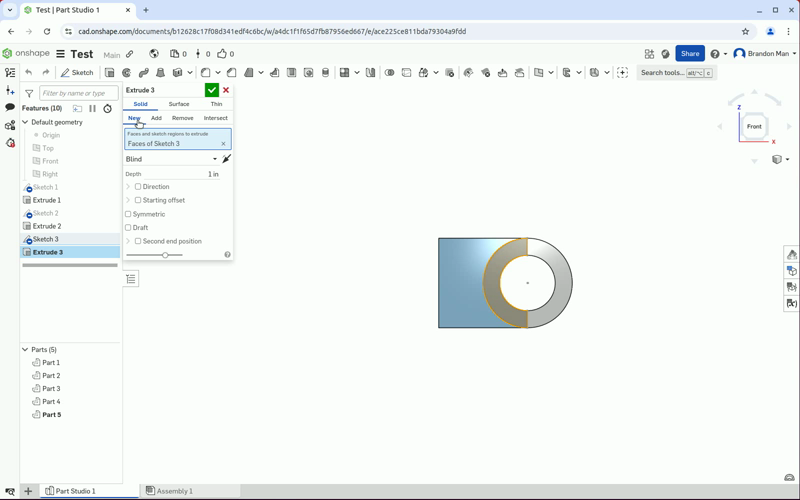
click(137, 120)
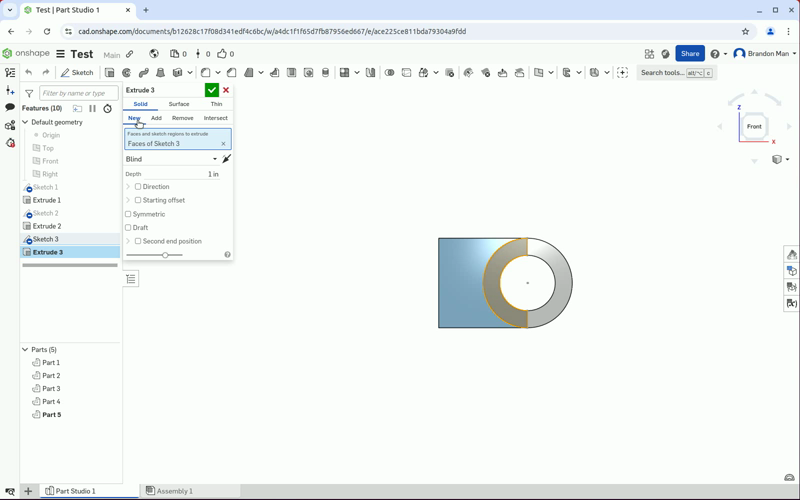
key(tab, 4)
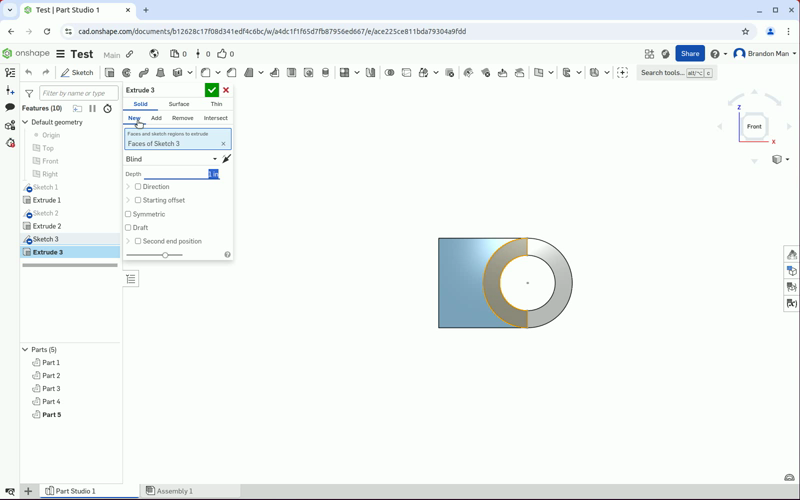
text(12.517)
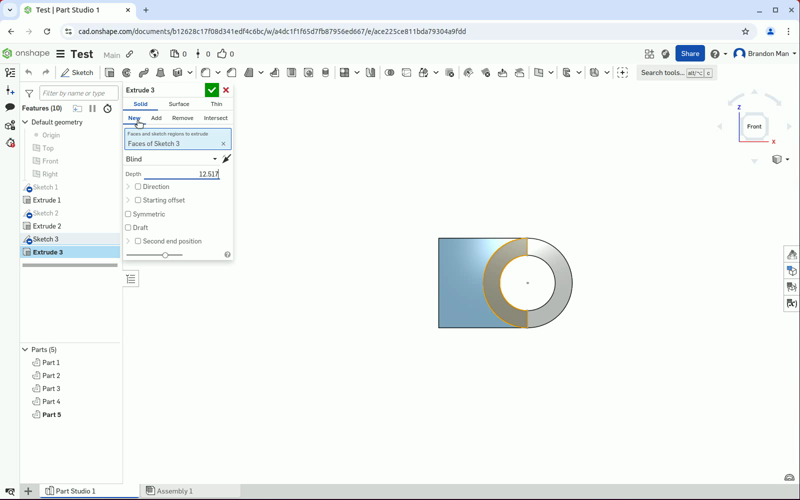
key(enter)
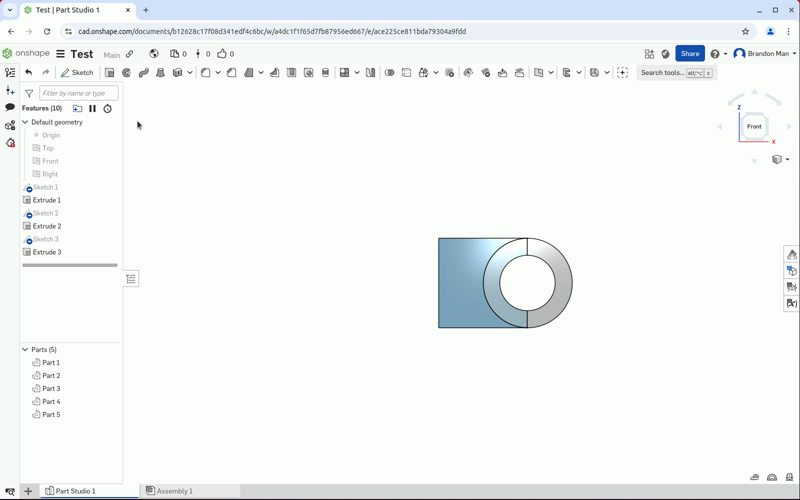
key(shift+h)
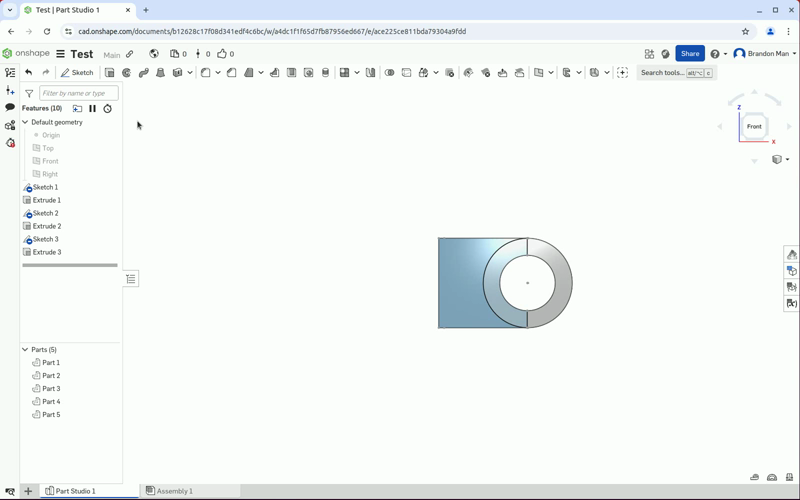
key(shift+h)
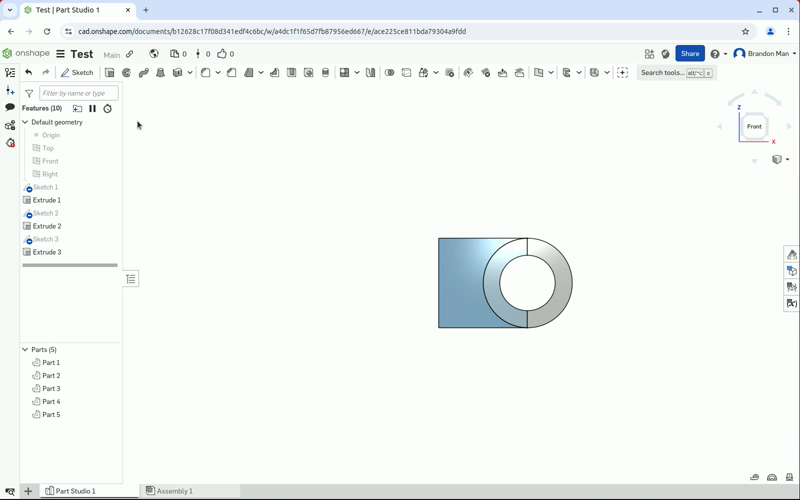
mouse_move(73, 189)
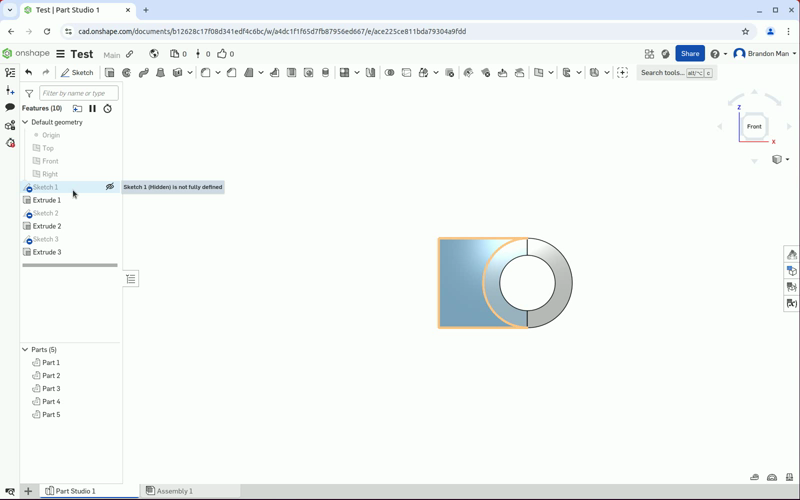
click(73, 189)
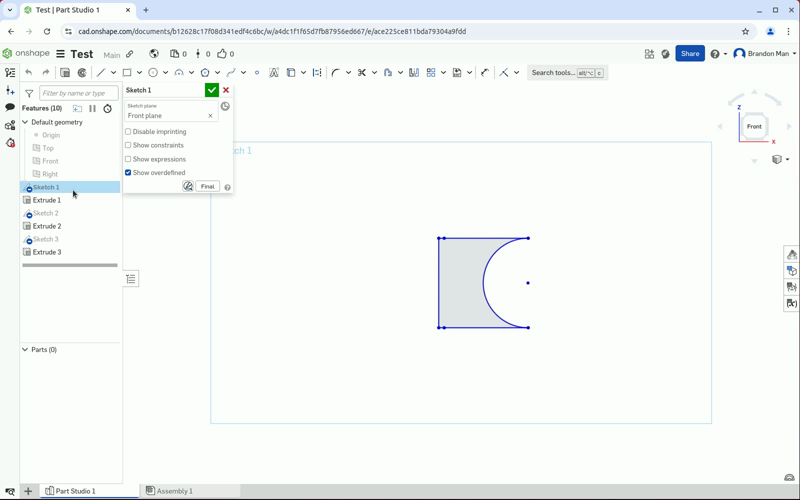
mouse_move(229, 92)
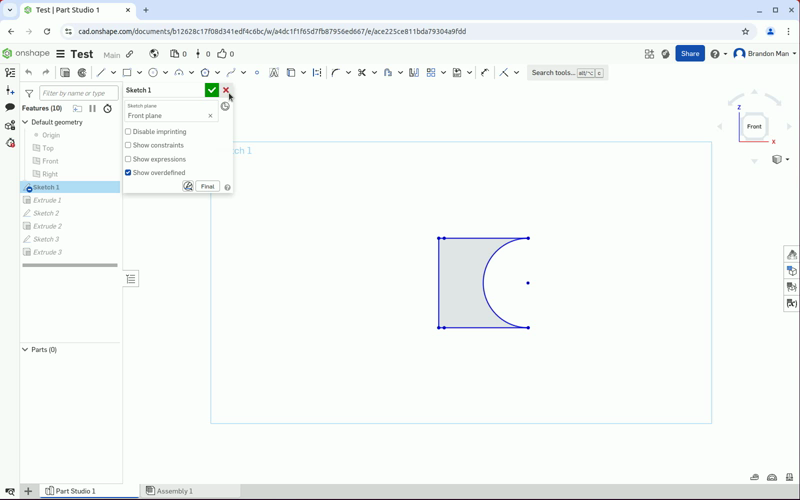
click(229, 92)
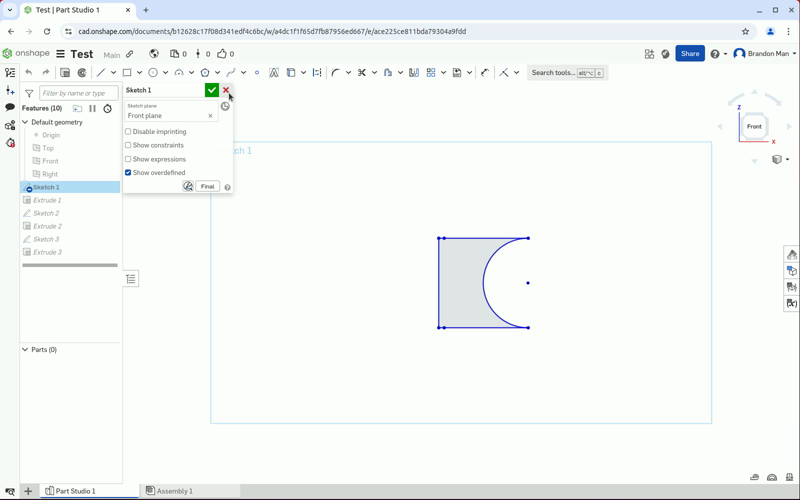
key(shift+s)
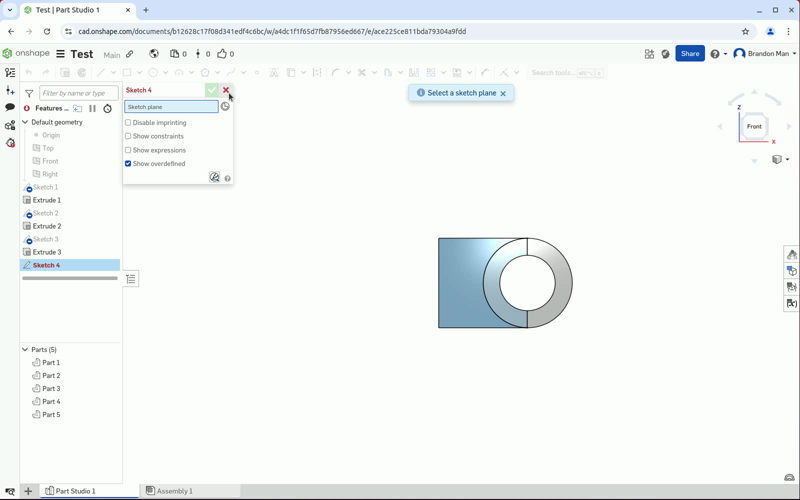
mouse_move(73, 163)
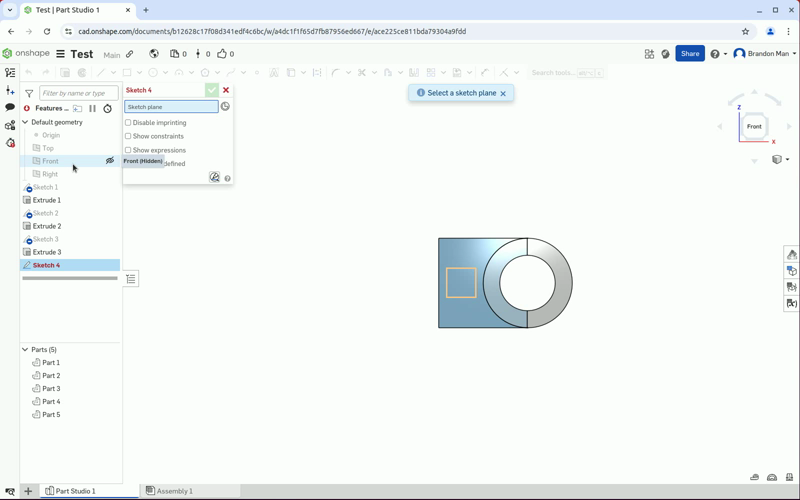
click(73, 163)
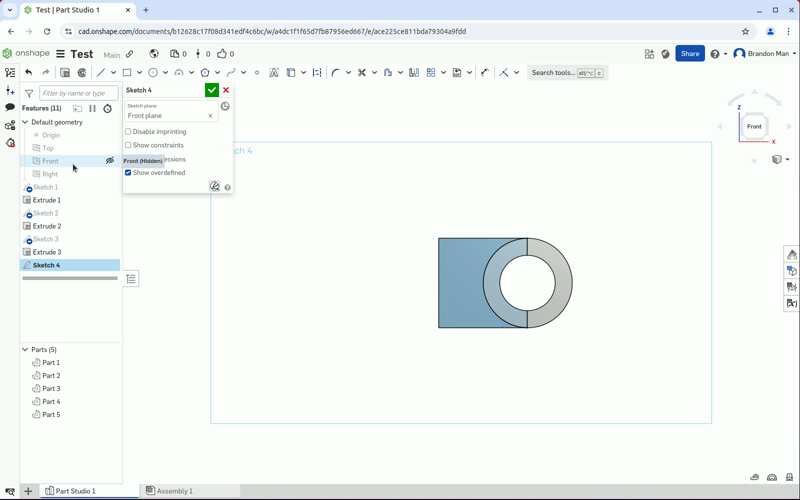
mouse_move(73, 352)
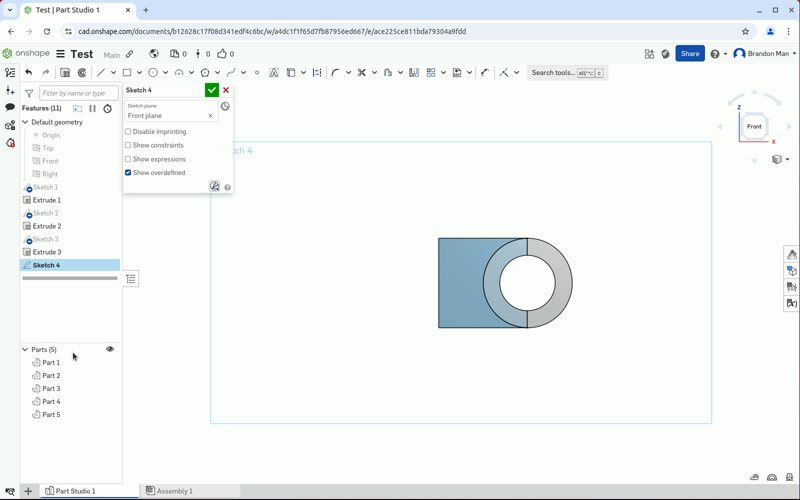
key(y)
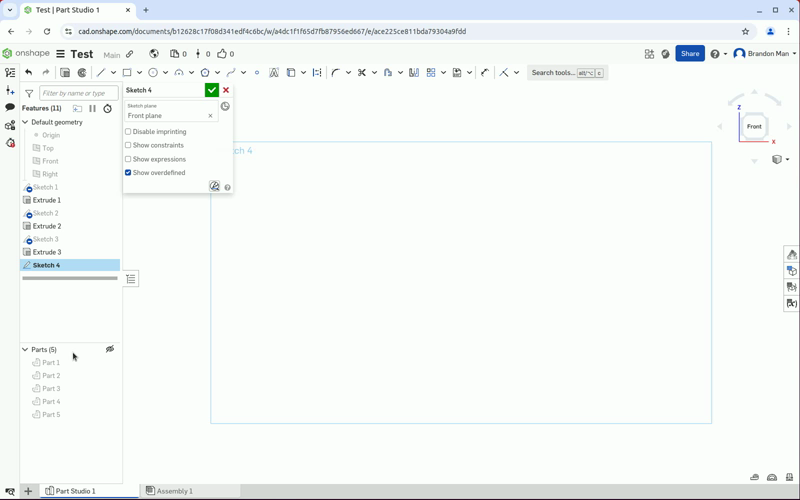
key(c)
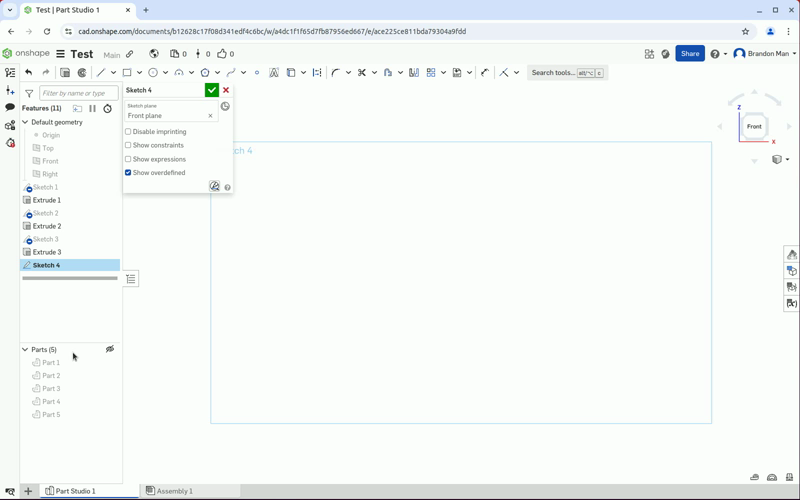
key_down(shift)
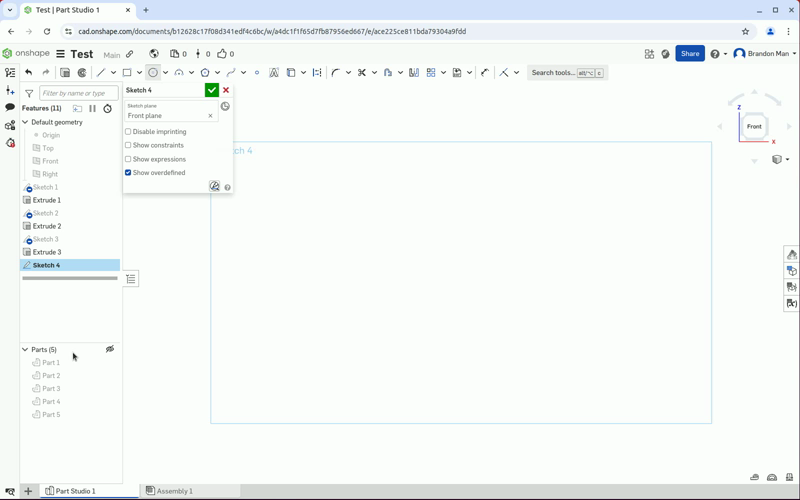
mouse_move(404, 282)
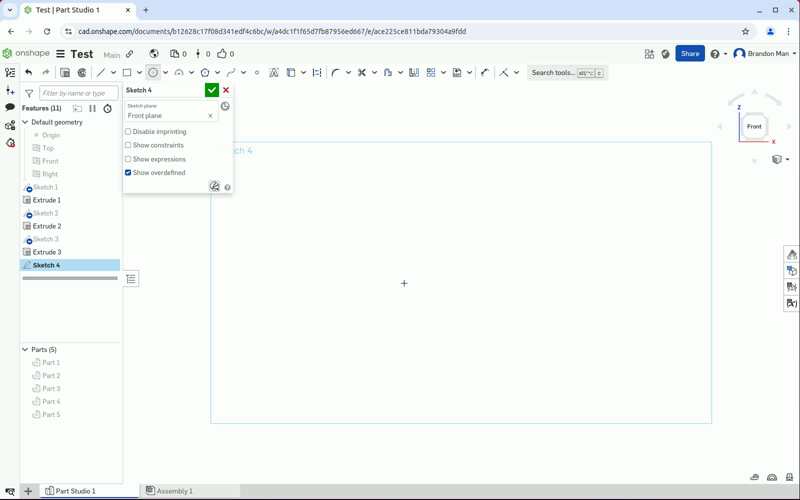
click(404, 282)
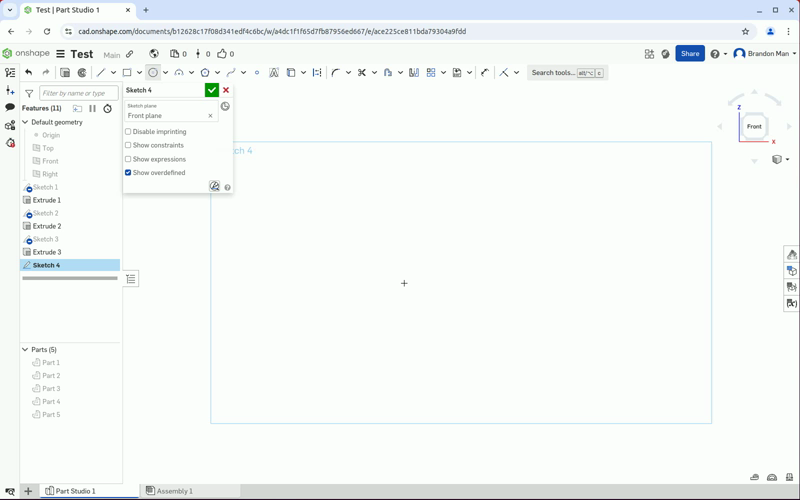
key_up(shift)
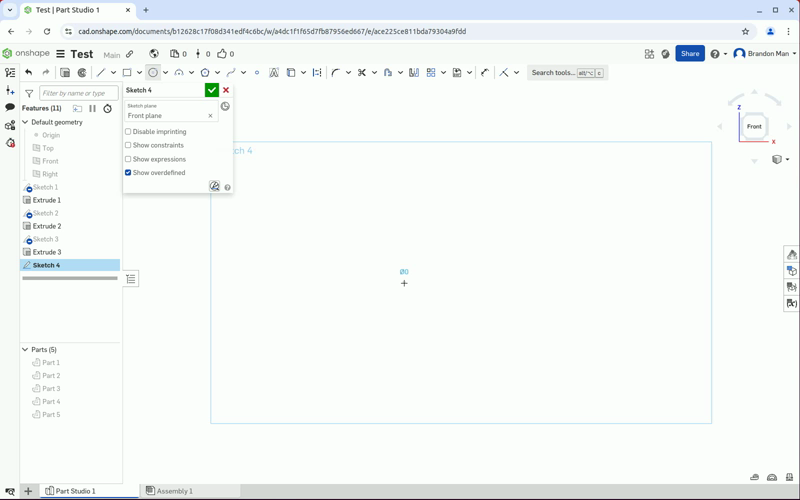
mouse_move(460, 282)
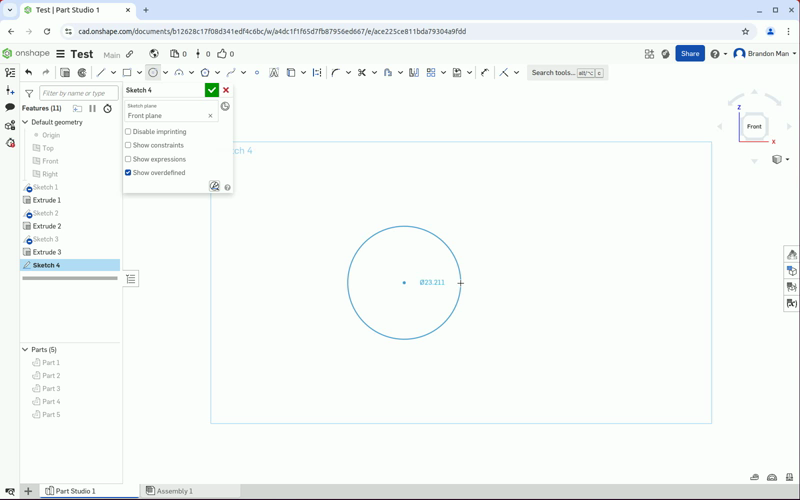
click(460, 282)
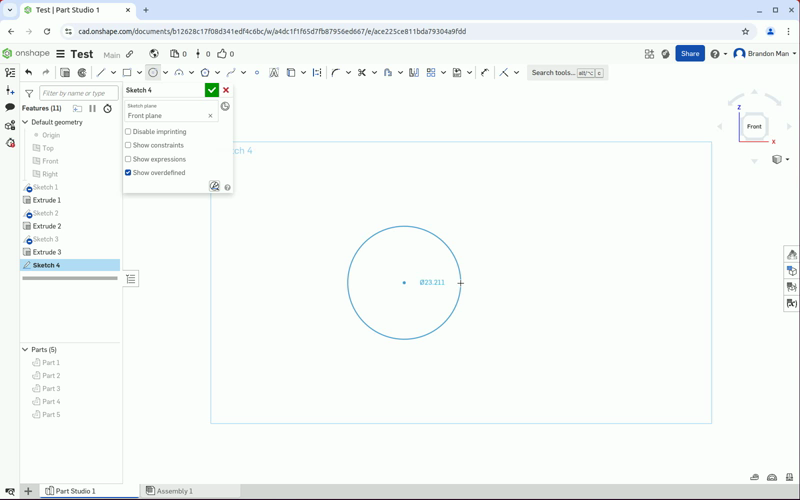
key(esc)
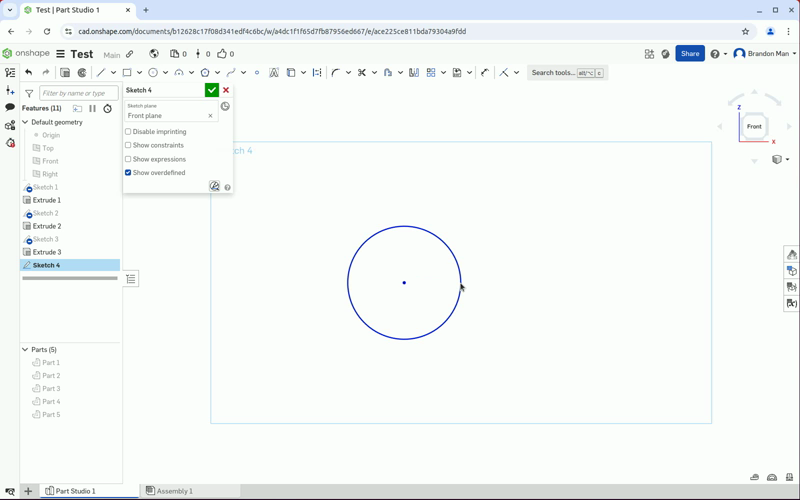
key(l)
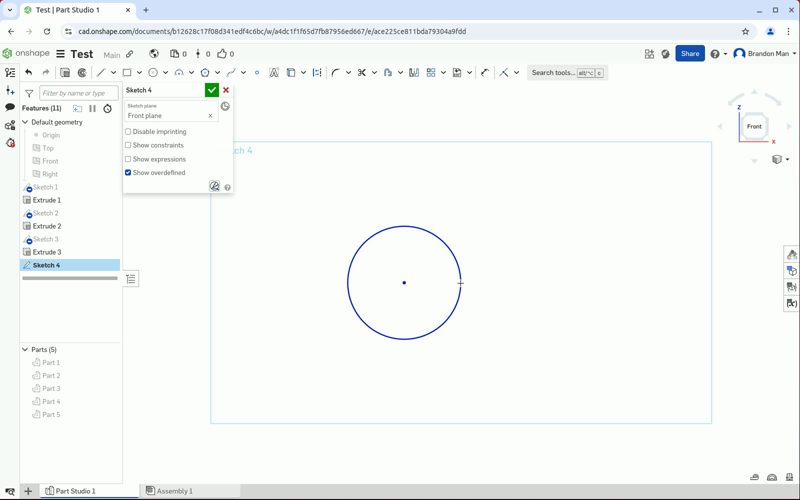
key_down(shift)
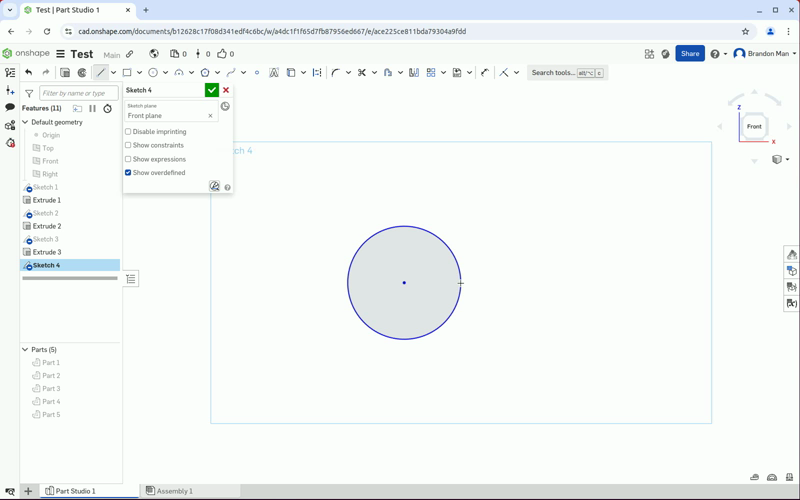
mouse_move(430, 291)
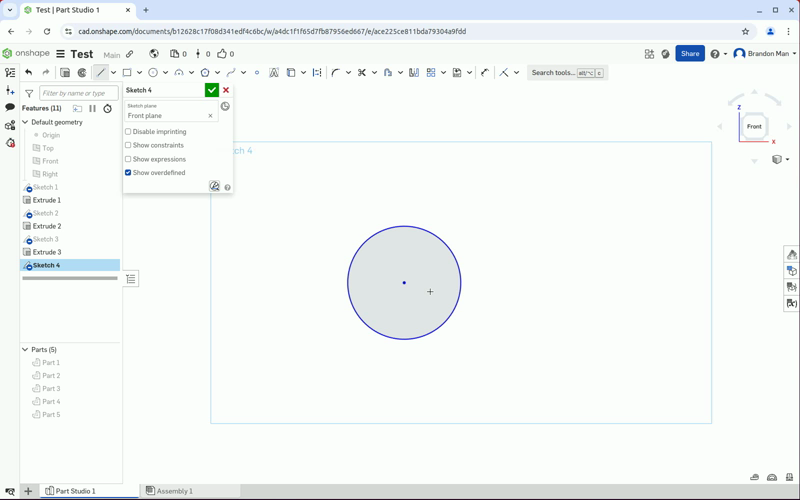
click(430, 291)
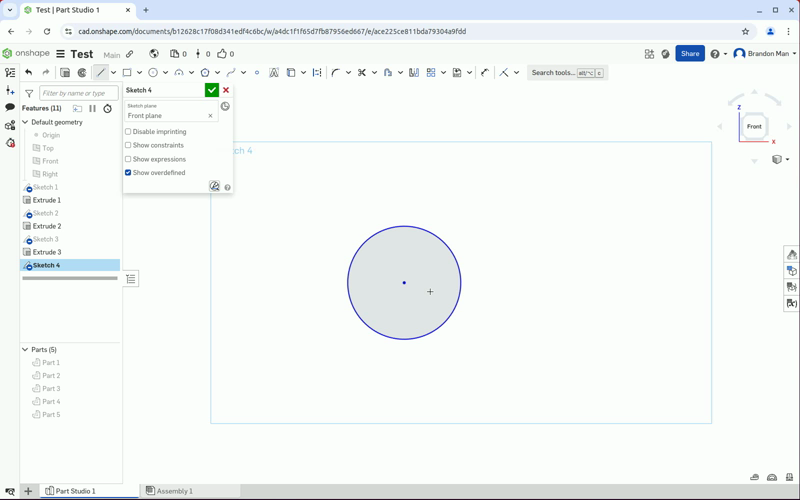
key_up(shift)
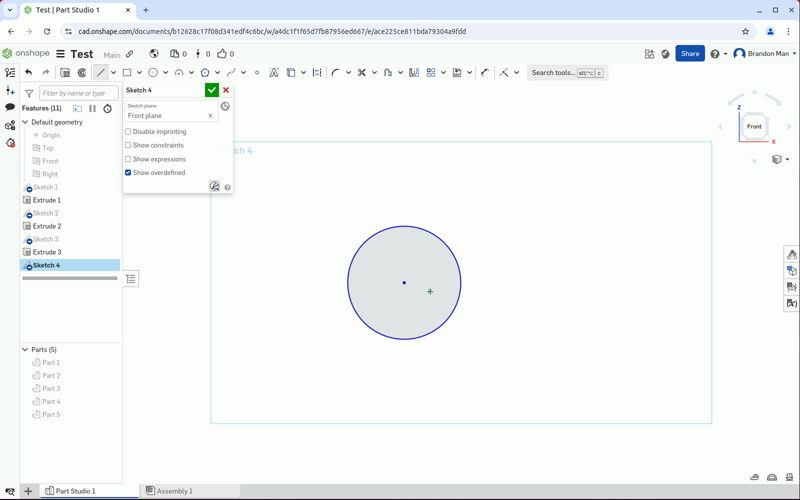
key_down(shift)
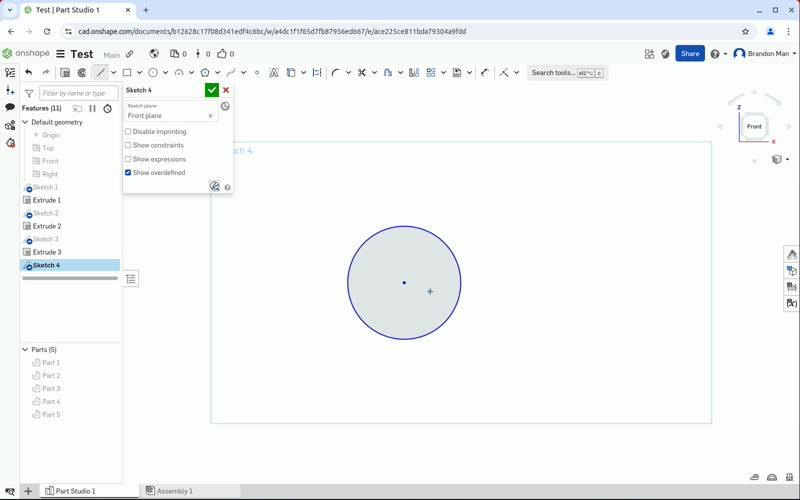
mouse_move(460, 291)
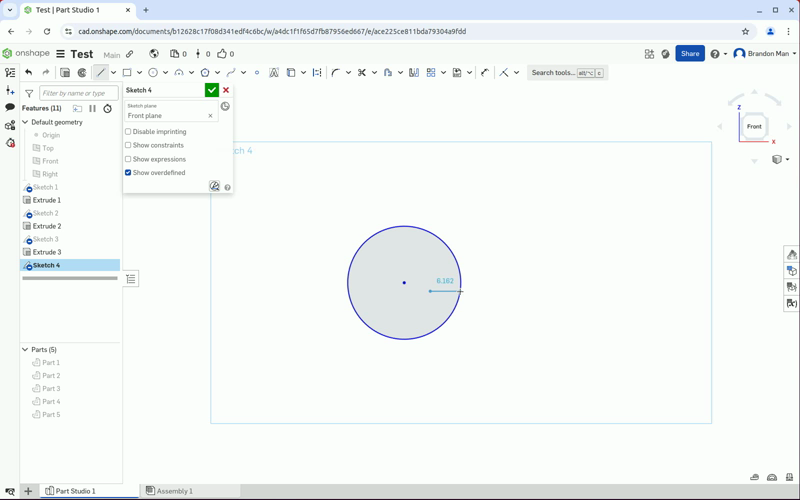
mouse_move(438, 291)
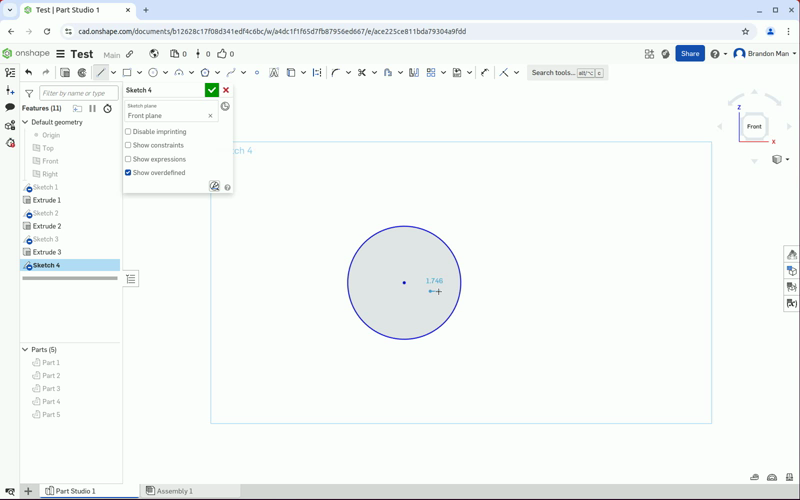
click(438, 291)
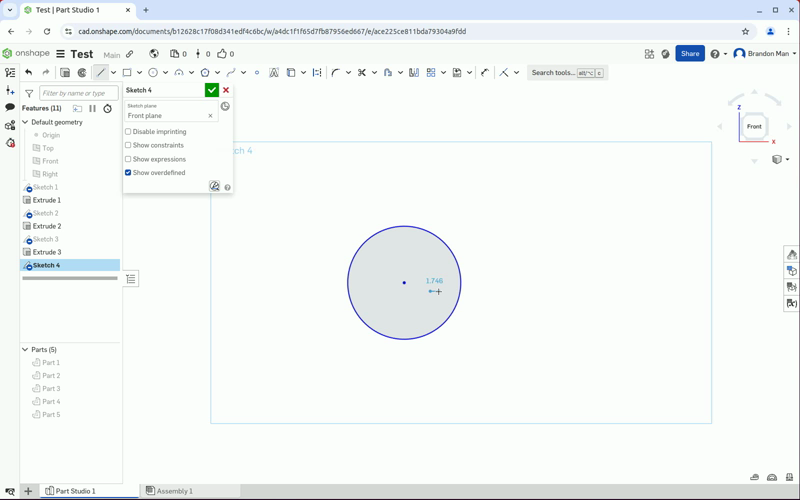
key_up(shift)
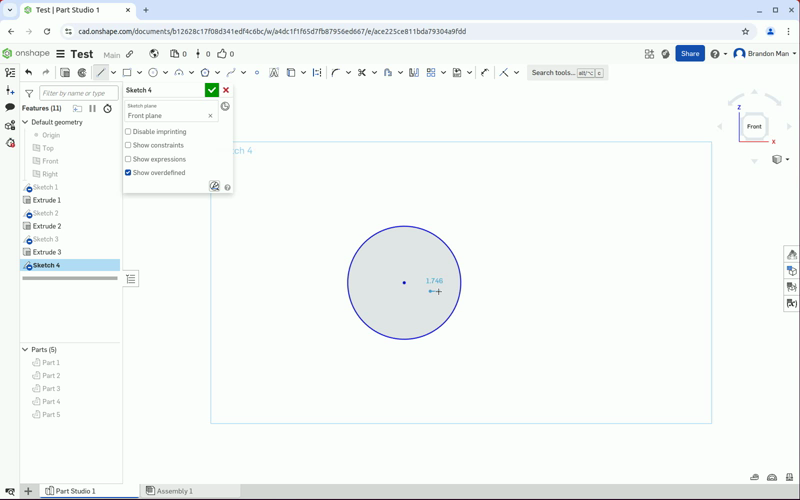
key_down(shift)
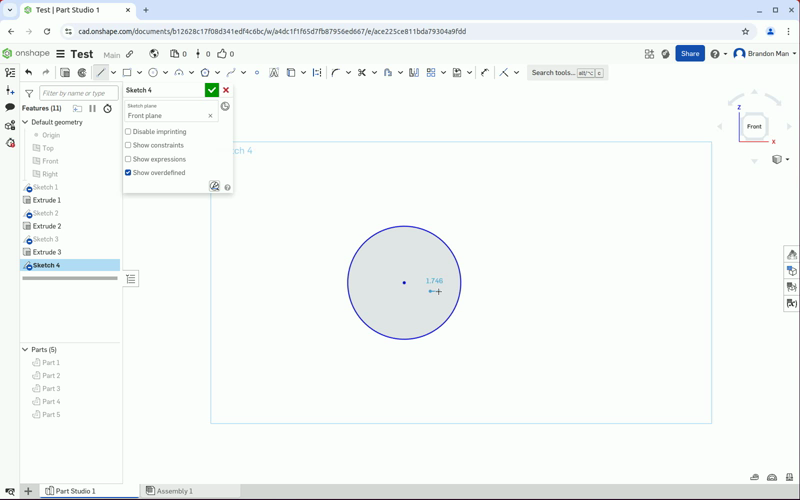
mouse_move(468, 291)
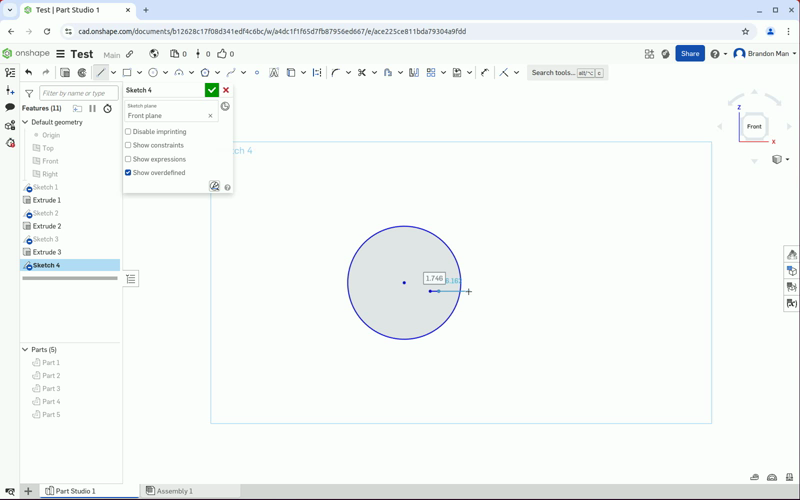
mouse_move(438, 274)
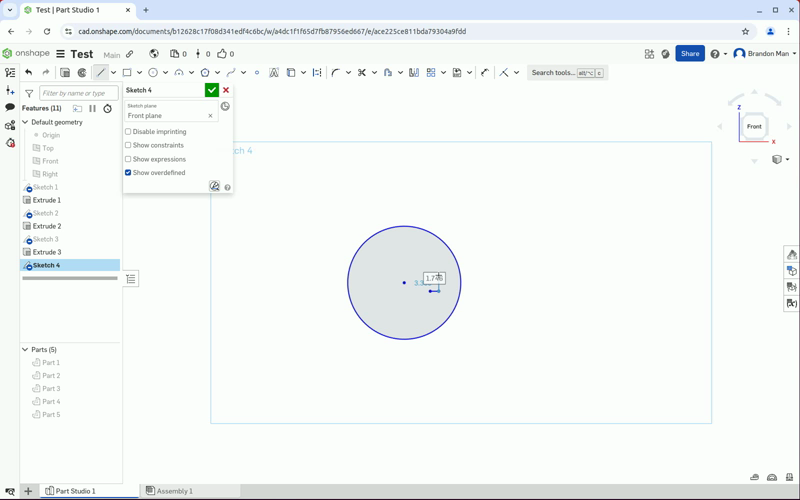
click(438, 274)
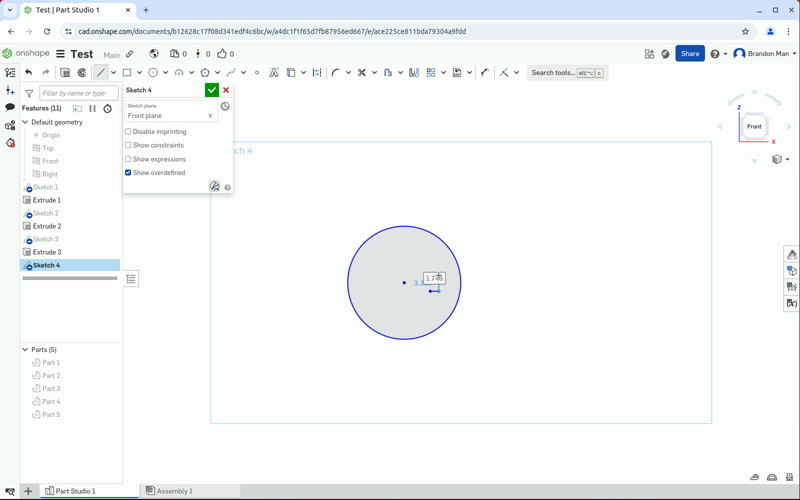
key_up(shift)
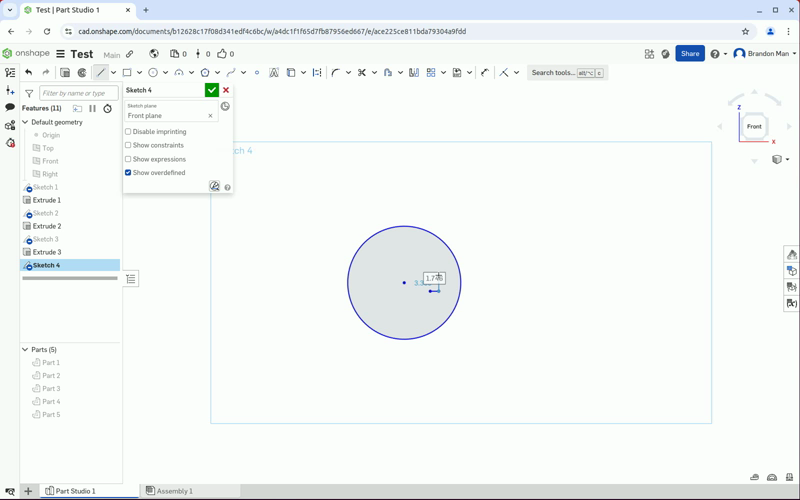
key_down(shift)
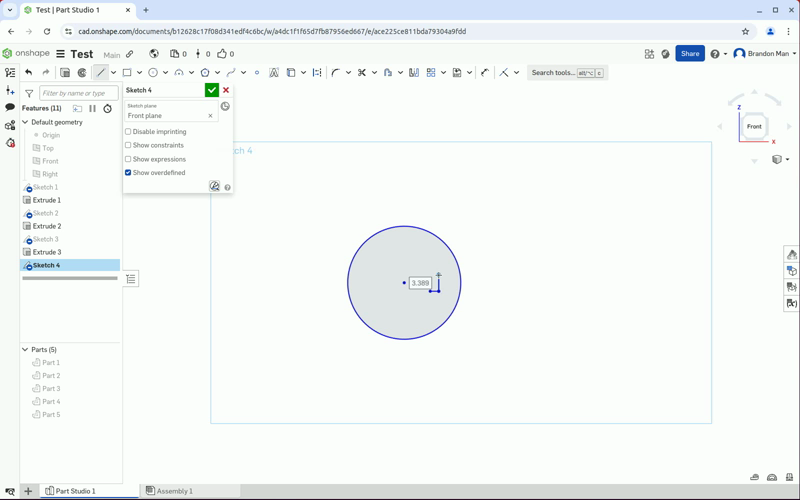
mouse_move(468, 274)
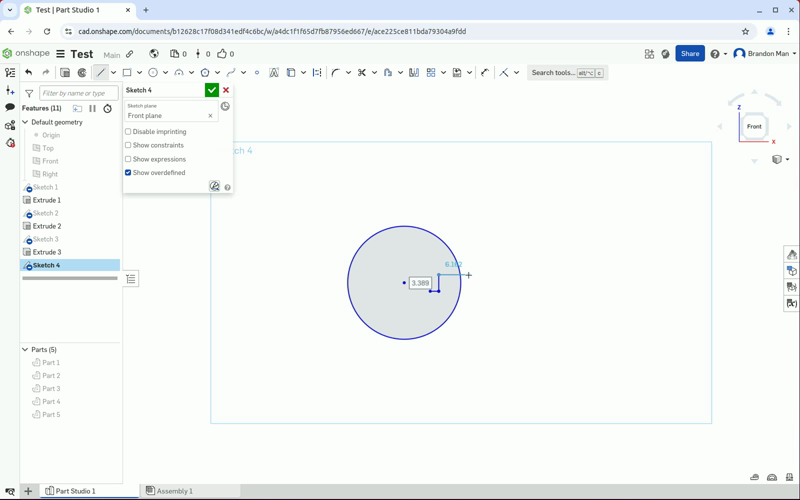
mouse_move(430, 274)
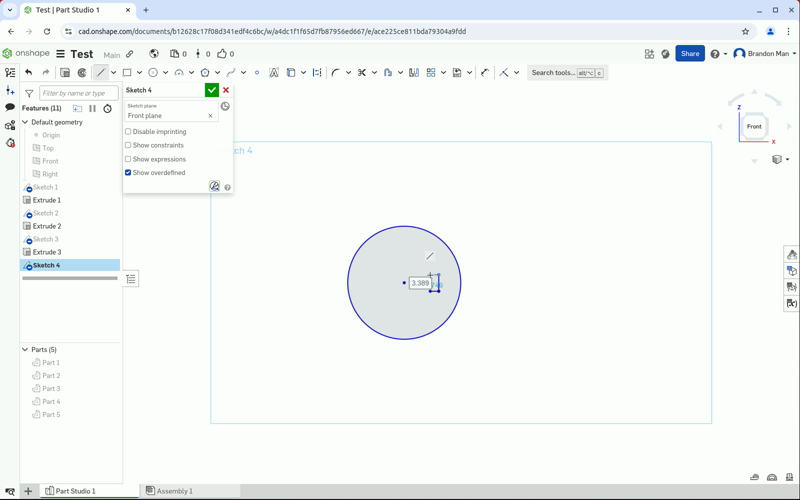
click(430, 274)
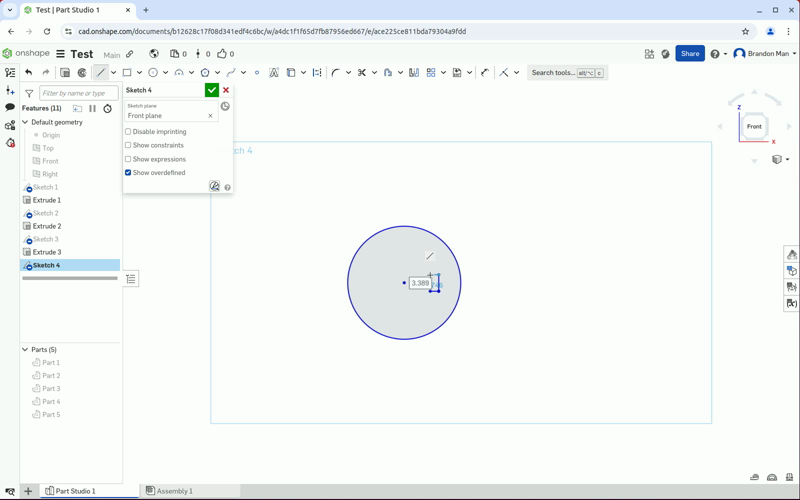
key_up(shift)
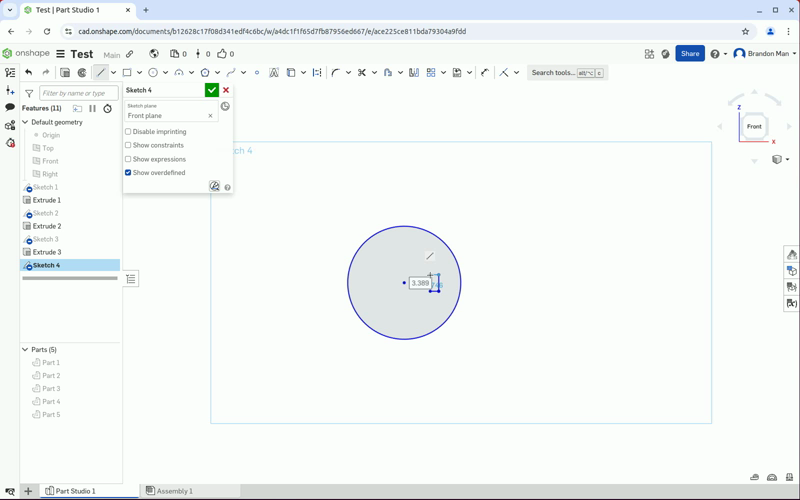
key(esc)
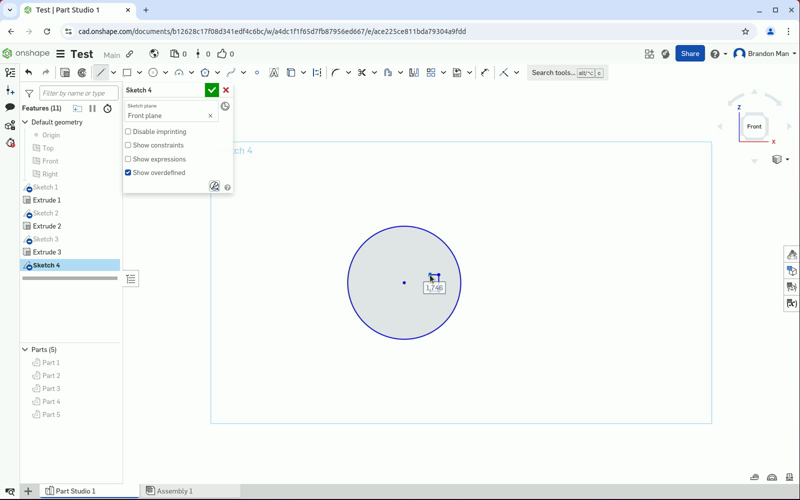
key(a)
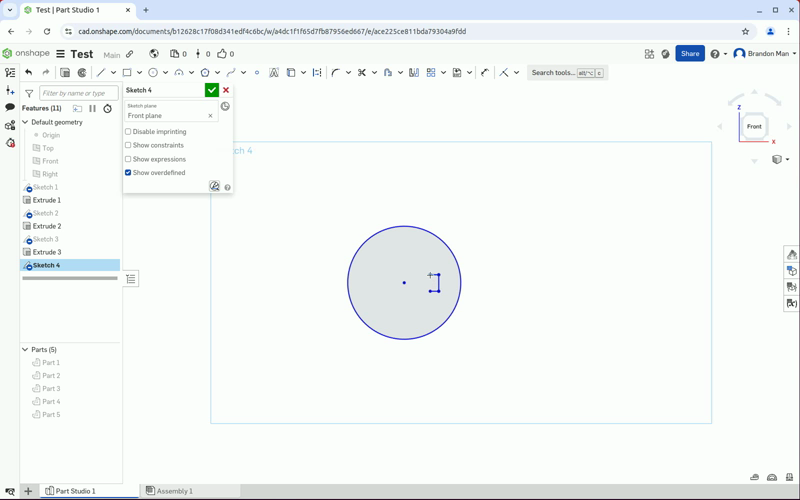
mouse_move(430, 274)
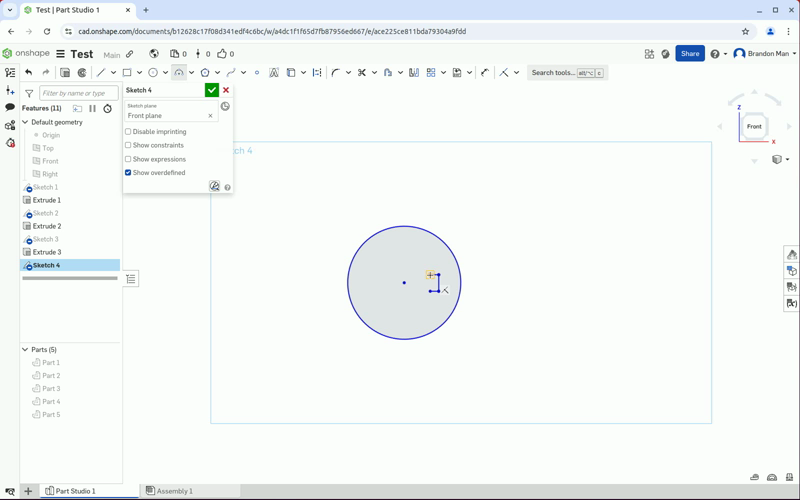
click(430, 274)
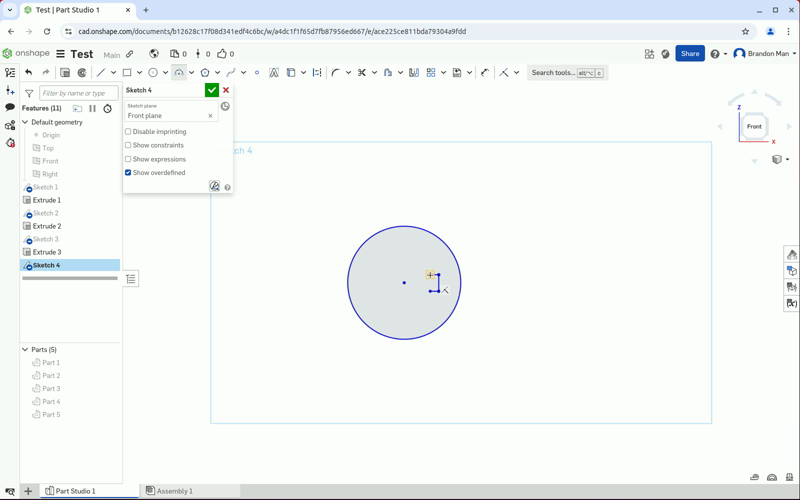
mouse_move(430, 291)
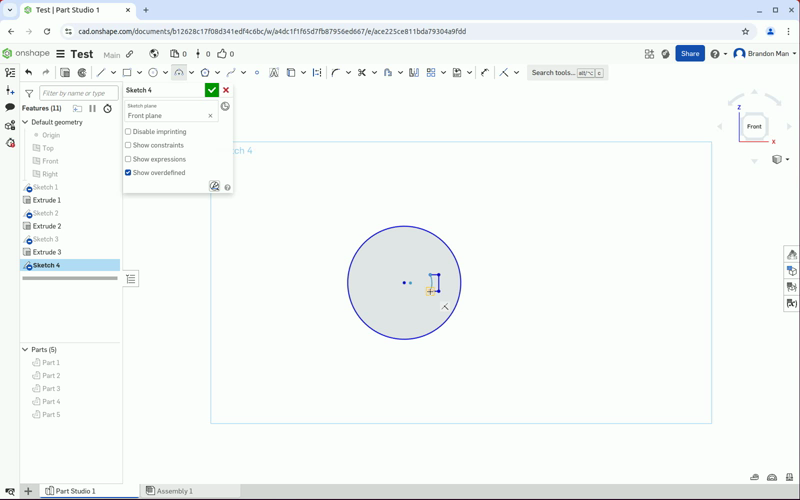
click(430, 291)
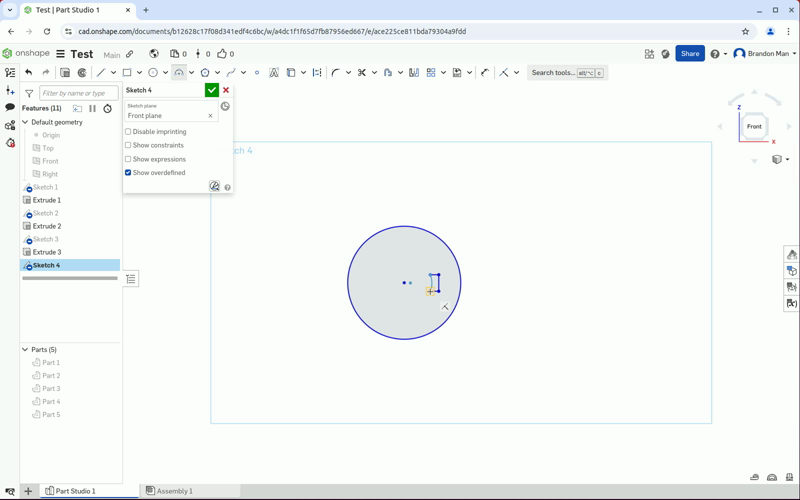
key_down(shift)
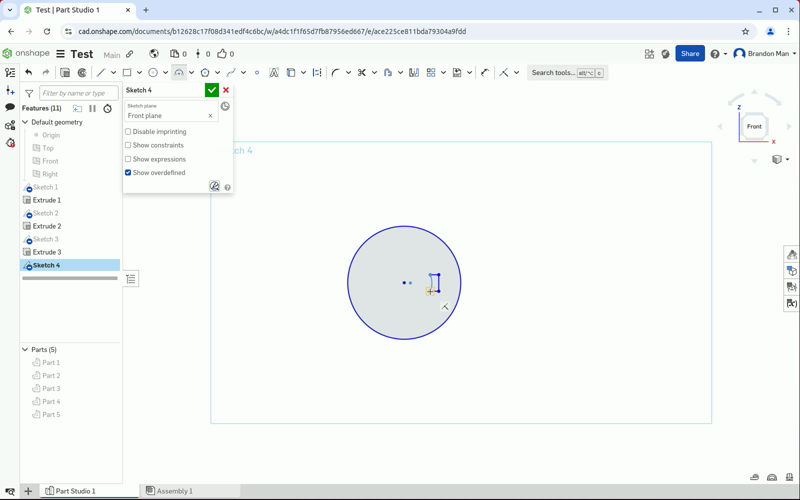
mouse_move(377, 282)
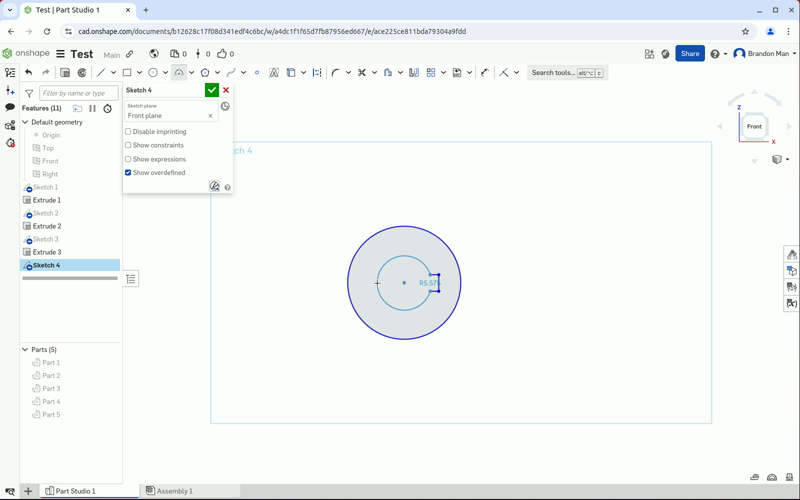
click(377, 282)
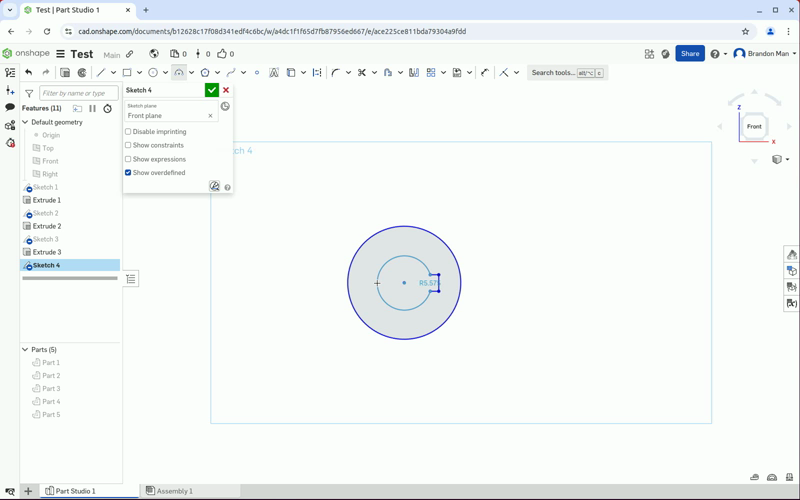
key_up(shift)
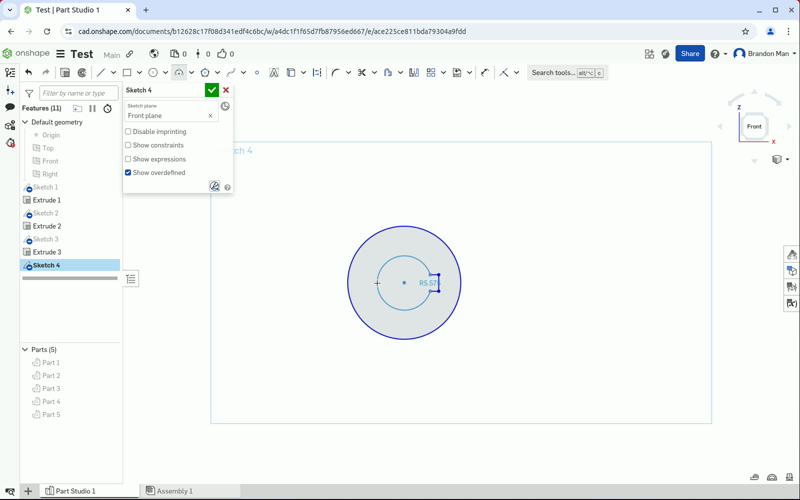
key(esc)
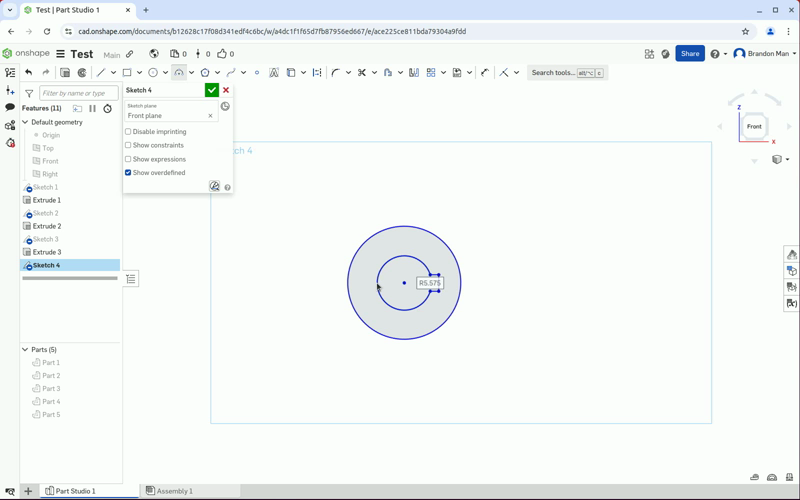
mouse_move(455, 288)
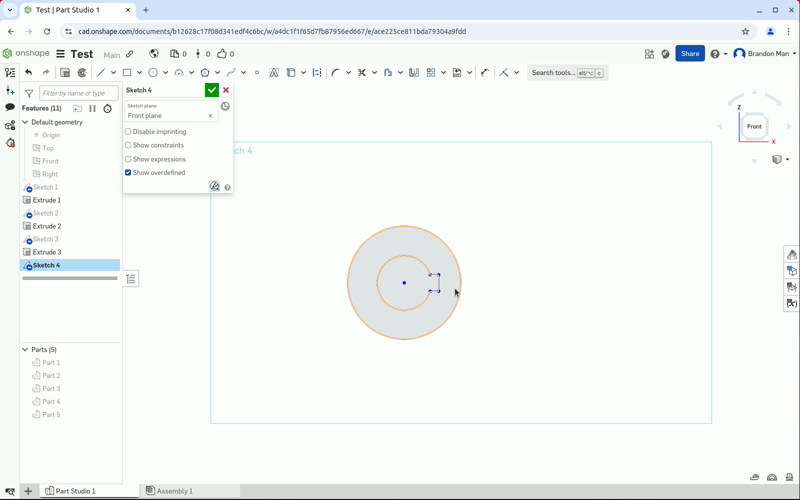
click(455, 288)
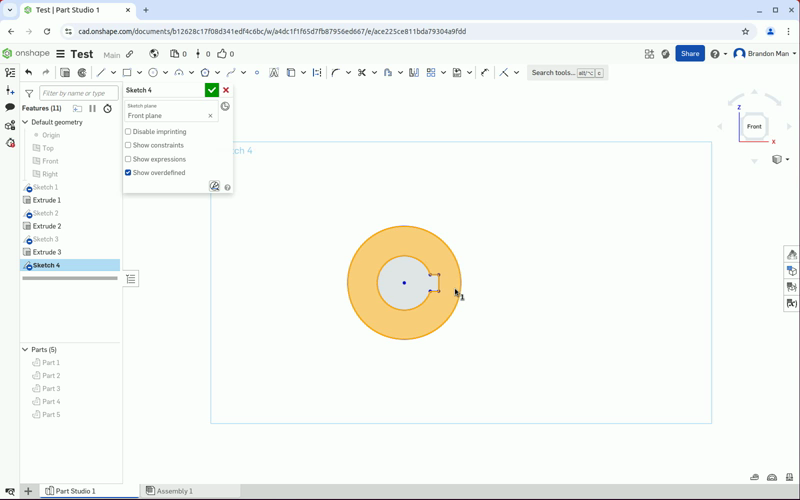
mouse_move(73, 352)
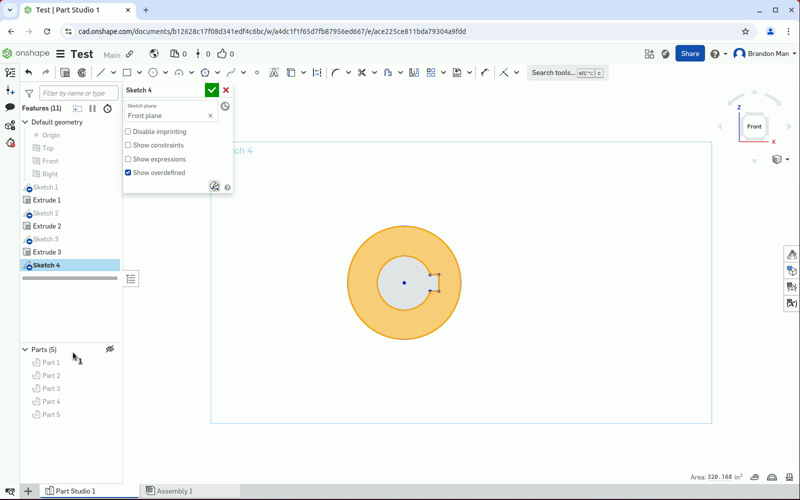
key(shift+y)
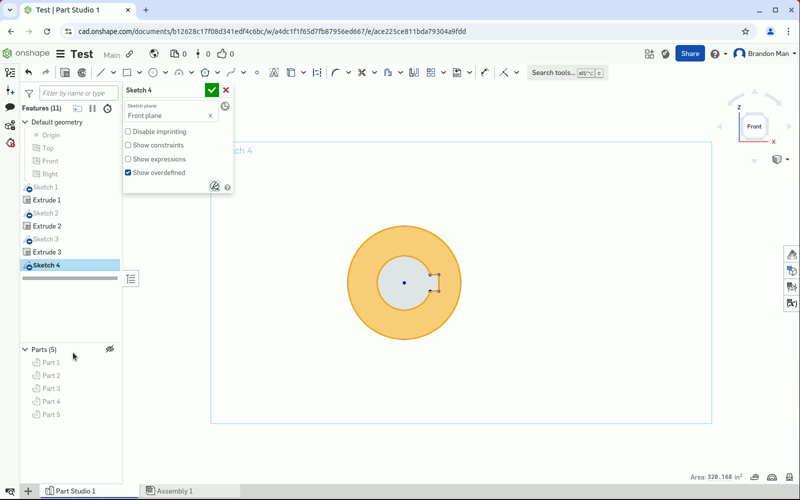
key(shift+e)
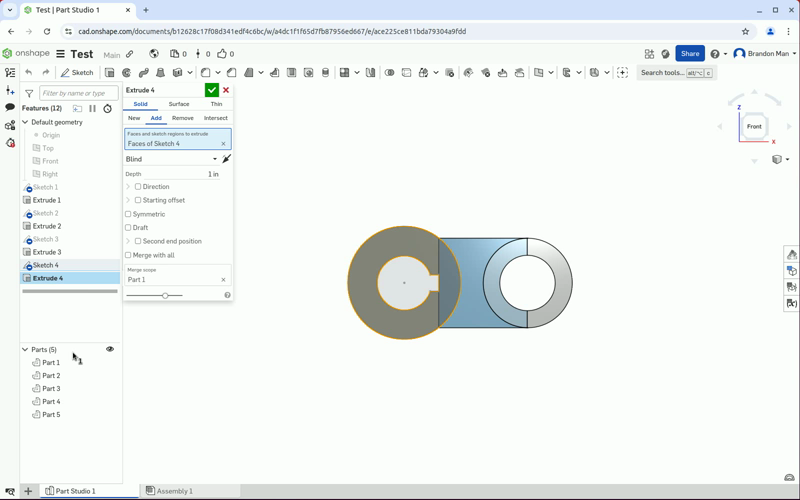
mouse_move(143, 106)
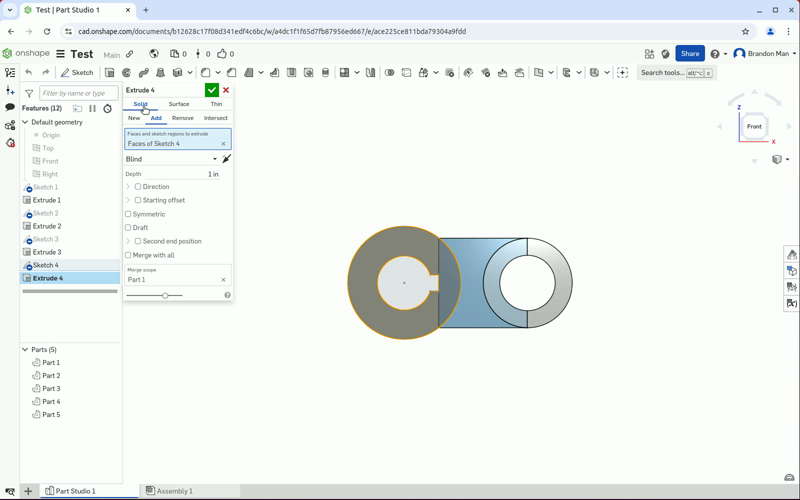
click(143, 106)
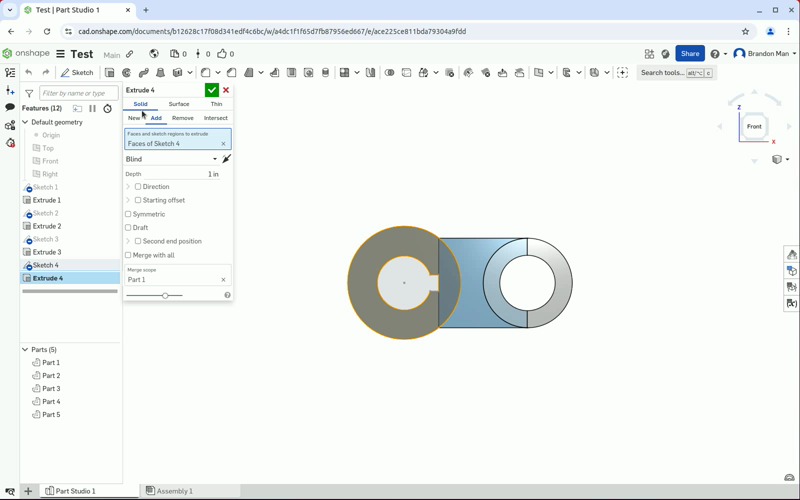
mouse_move(137, 120)
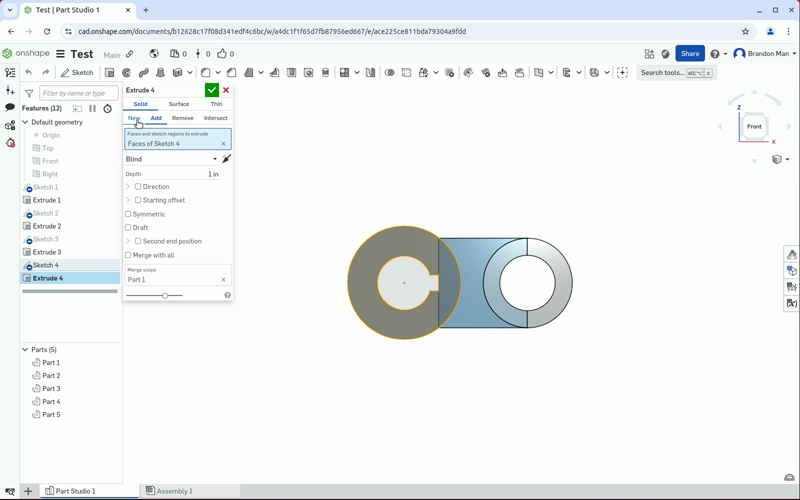
click(137, 120)
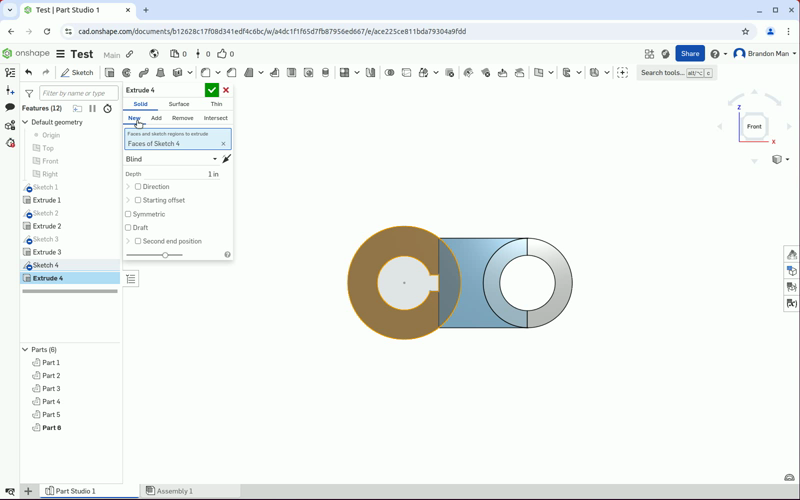
key(tab, 4)
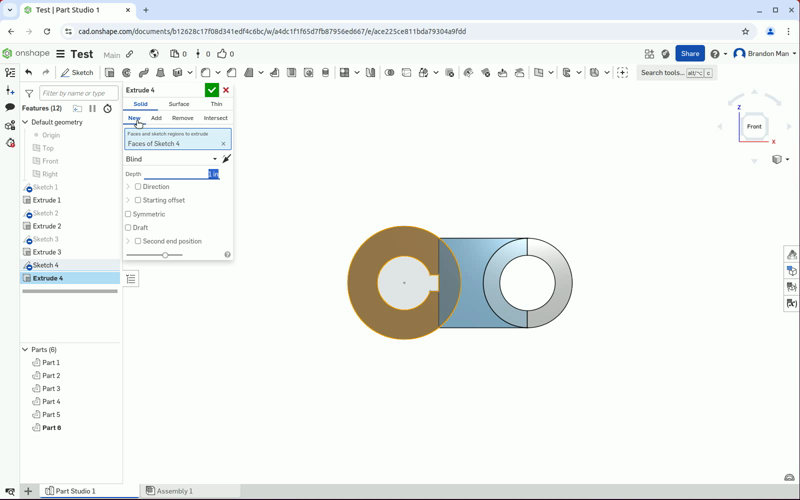
text(18.294)
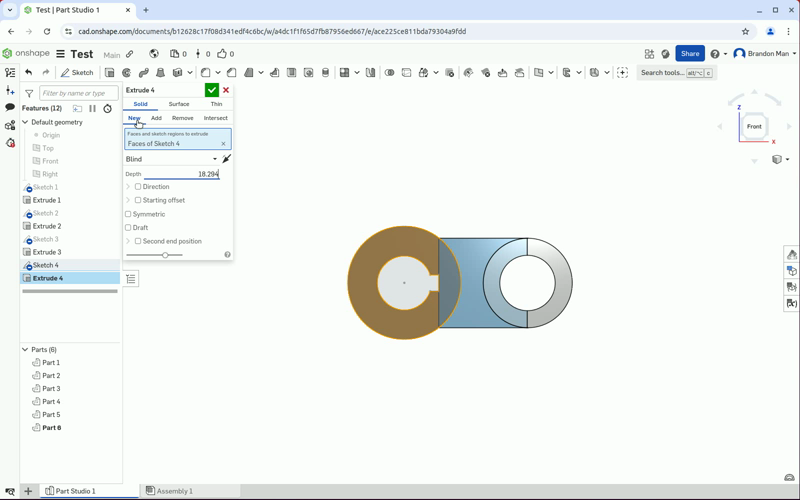
key(enter)
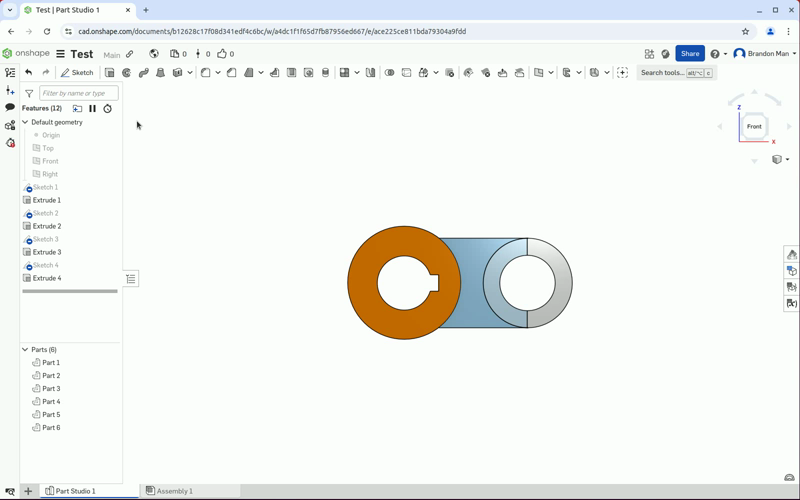
key(shift+h)
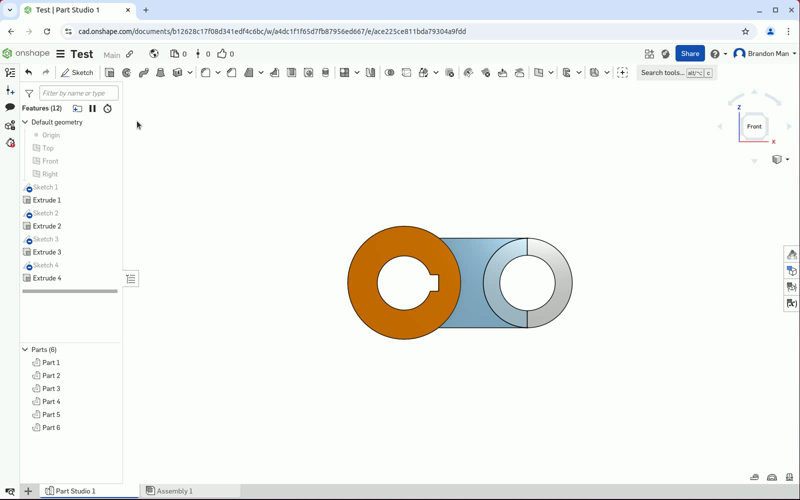
key(shift+h)
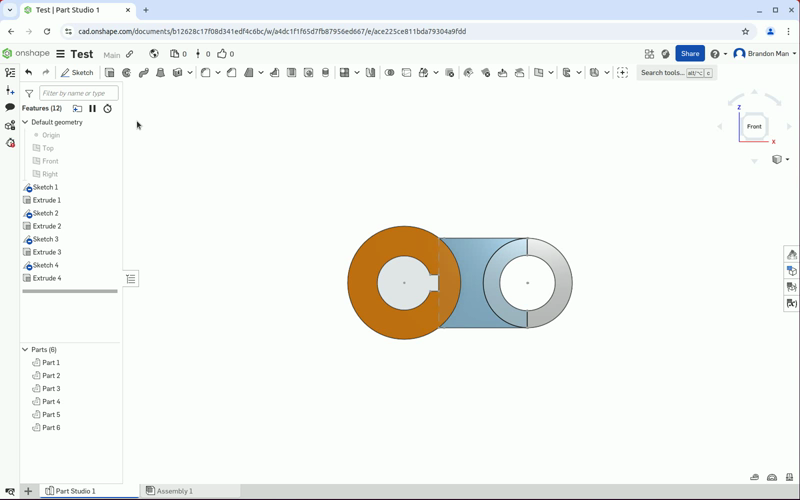
key(shift+7)
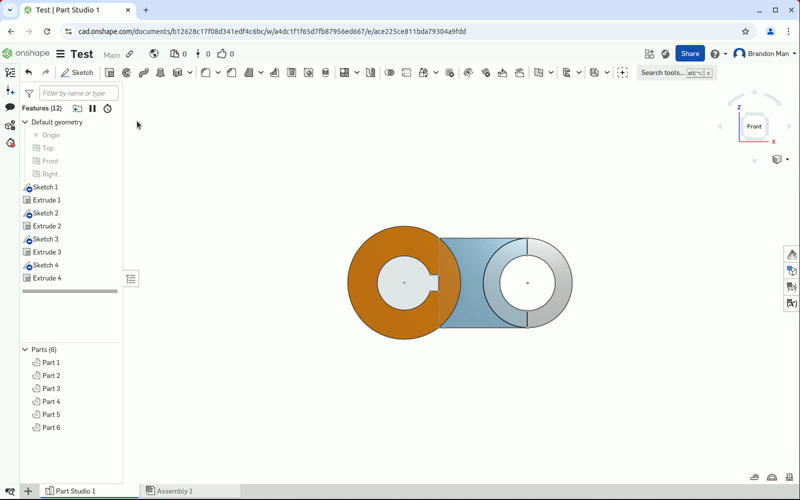
key(left, 2)
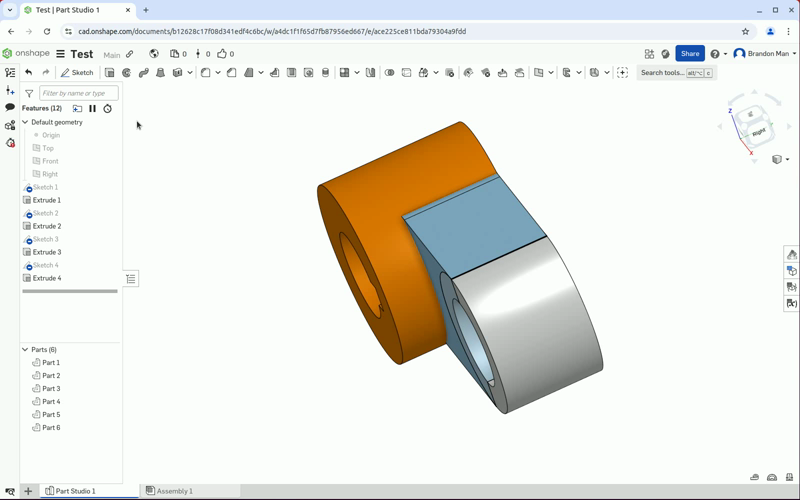
key(down, 2)
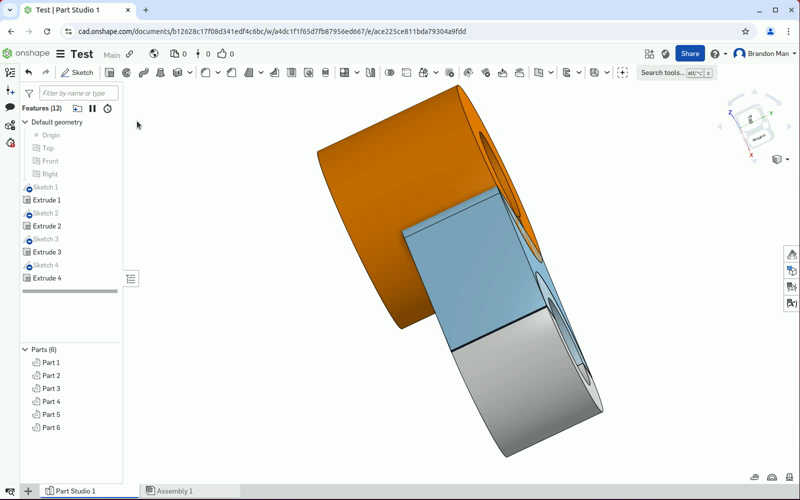
key(up, 2)
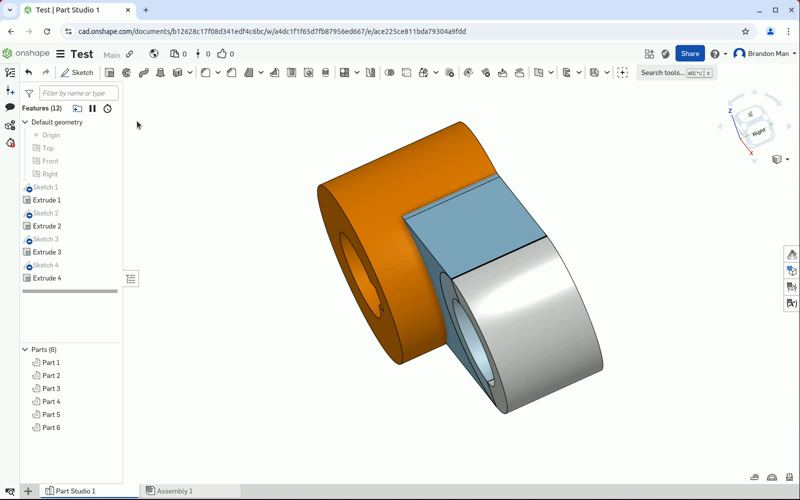
key(right, 2)
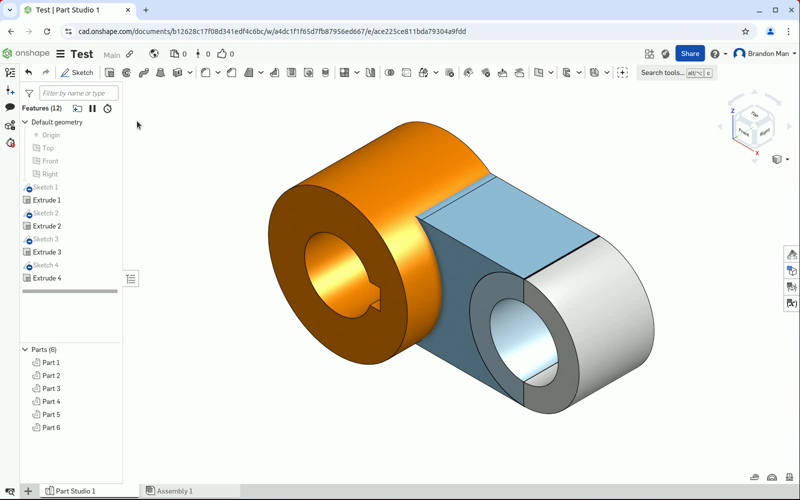
mouse_move(73, 189)
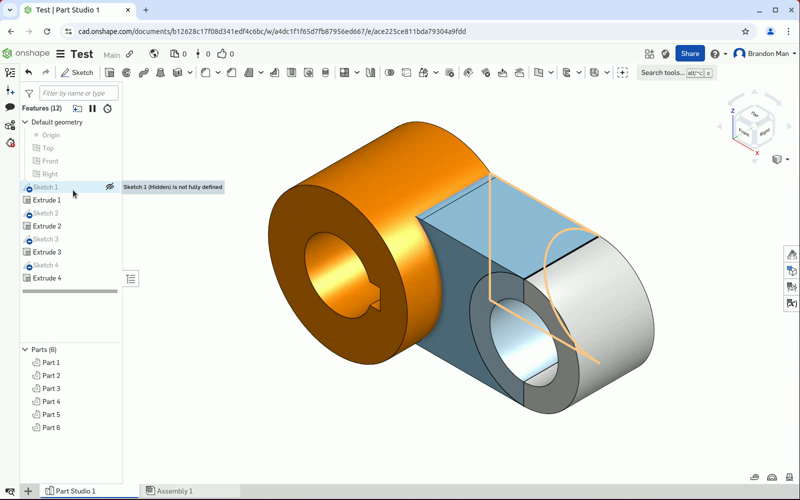
click(73, 189)